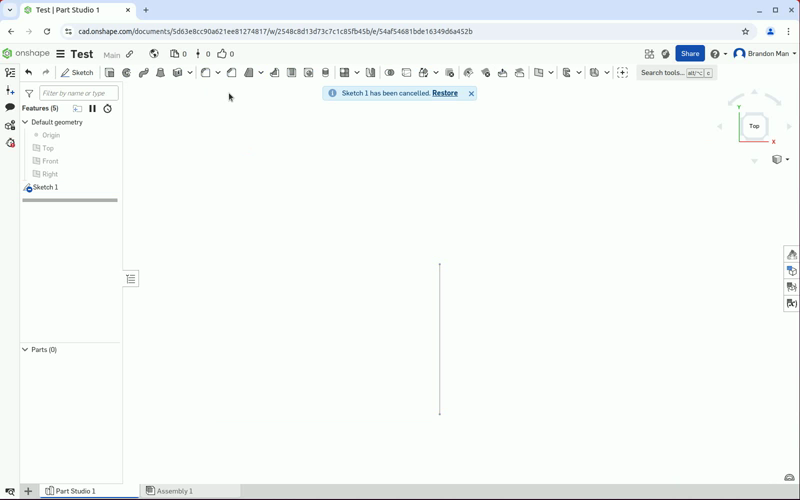
key(shift+h)
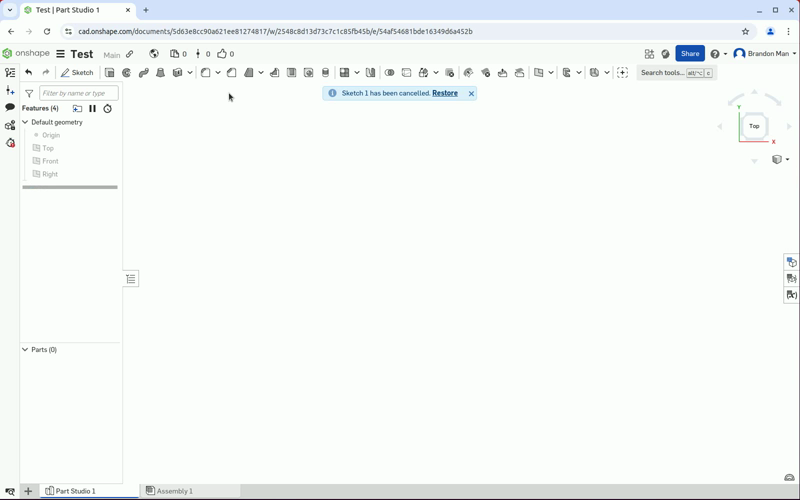
mouse_move(73, 352)
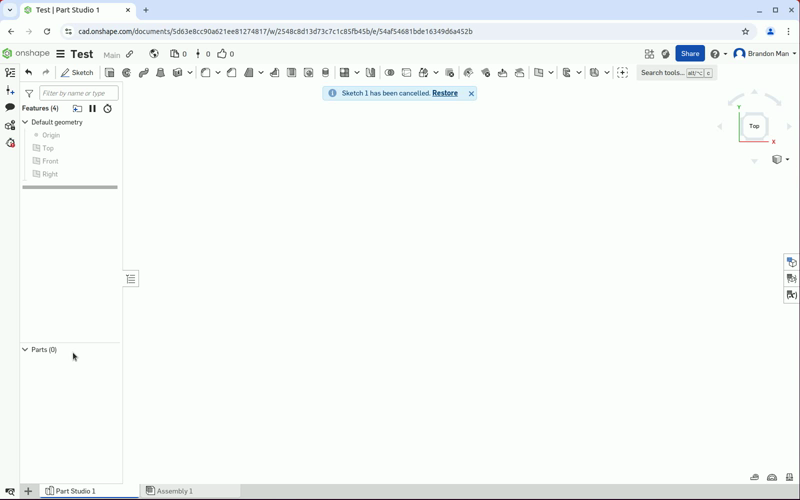
key(y)
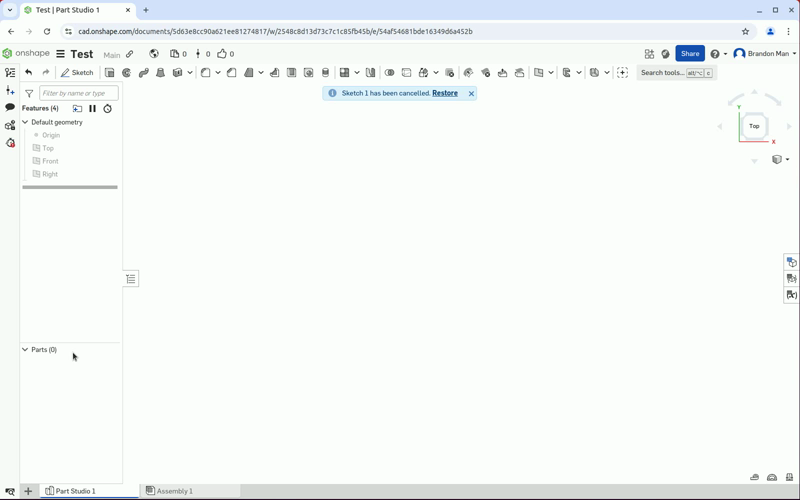
key(shift+p)
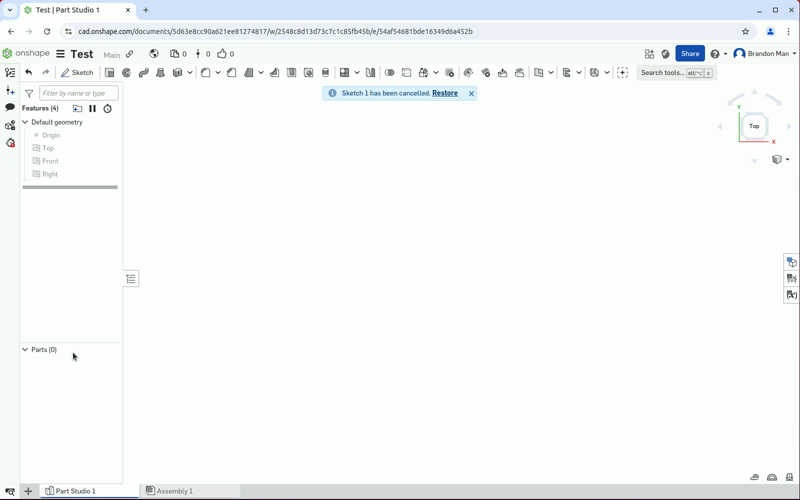
key(space)
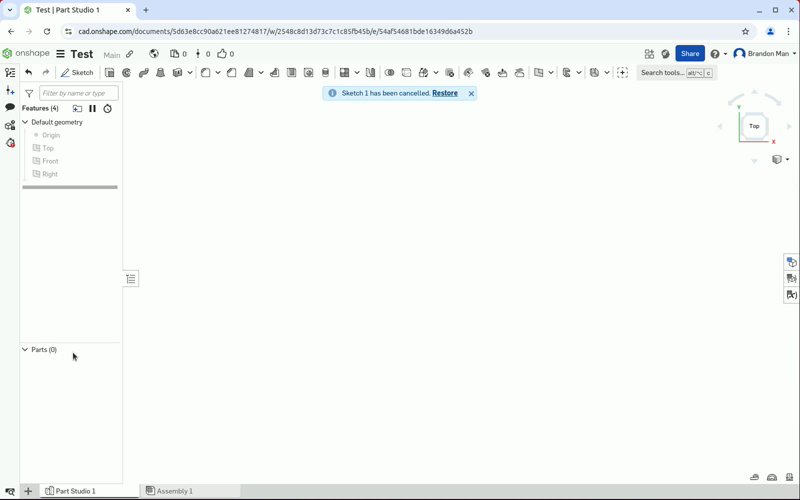
key_down(shift)
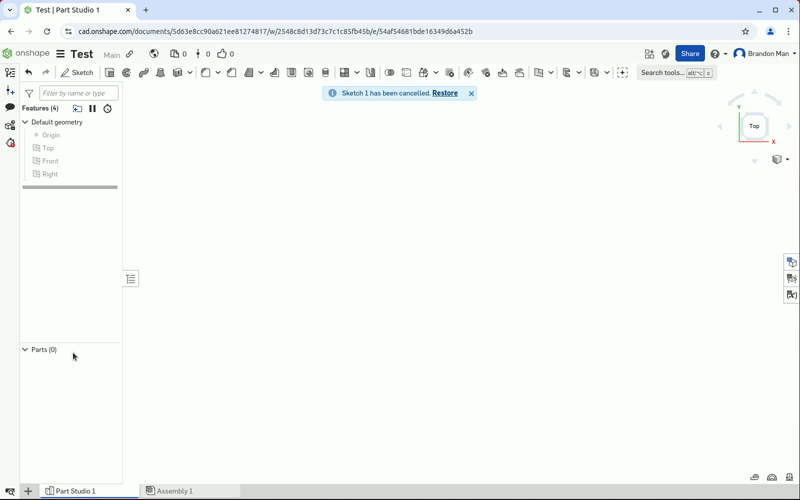
key(up)
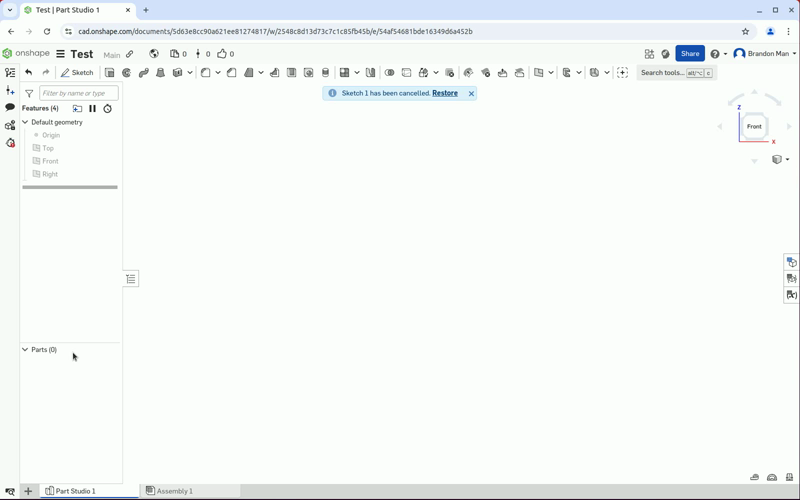
key_up(shift)
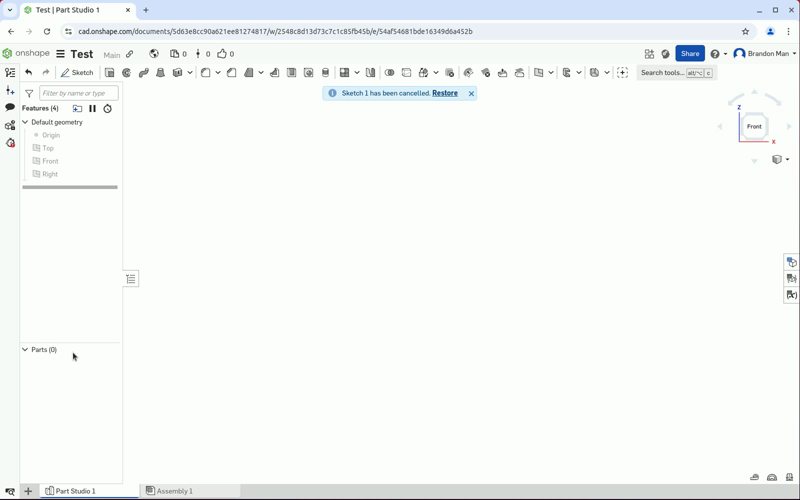
mouse_move(73, 352)
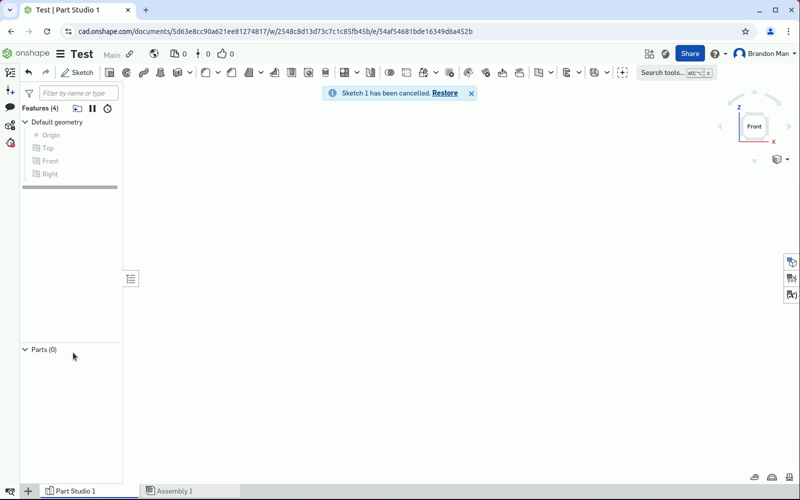
key(shift+y)
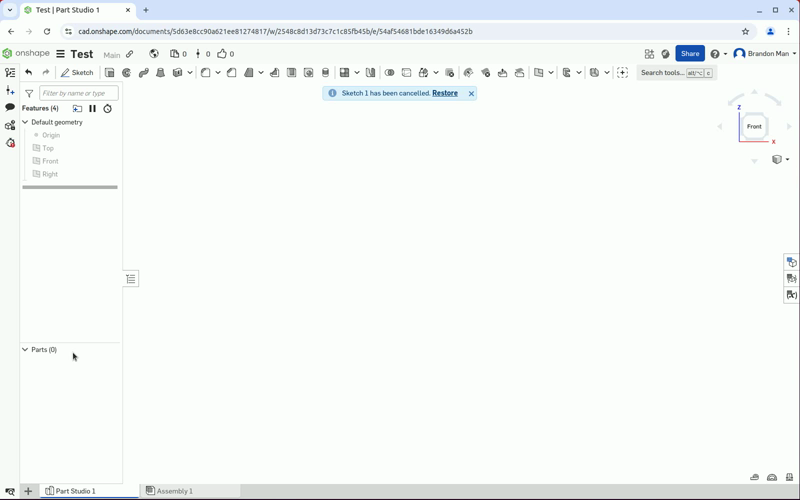
key(shift+s)
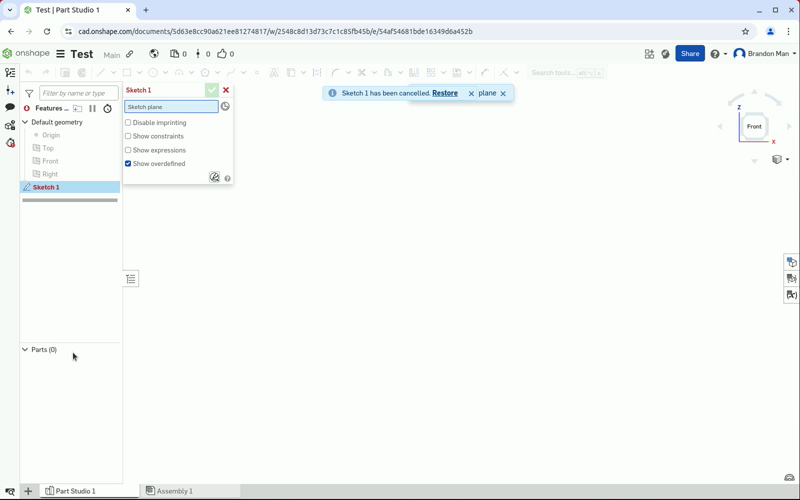
mouse_move(73, 163)
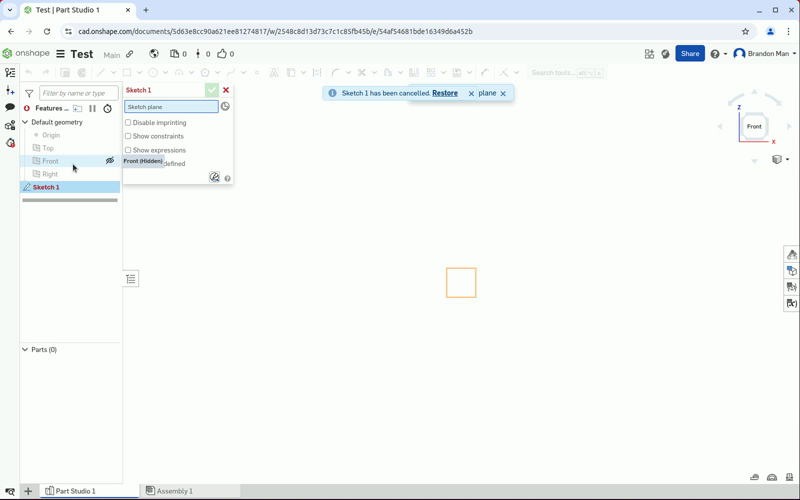
click(73, 163)
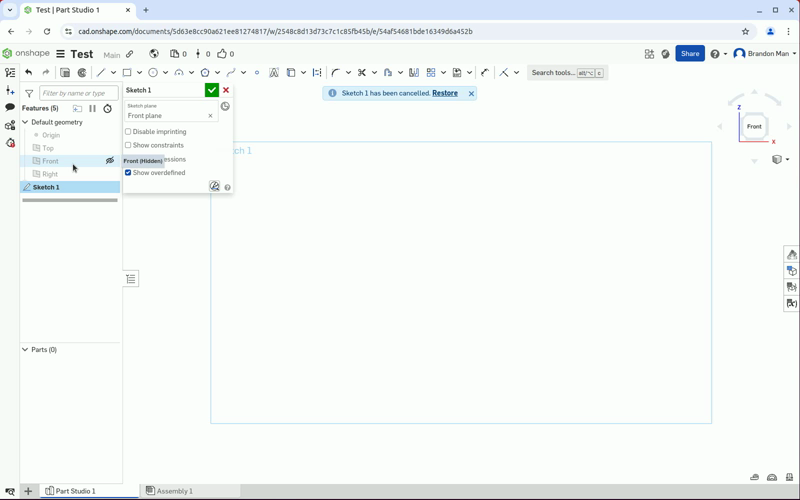
mouse_move(73, 352)
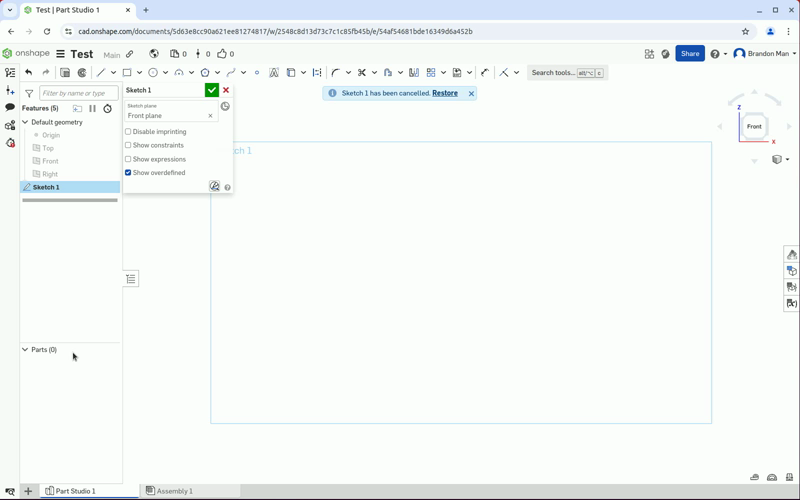
key(y)
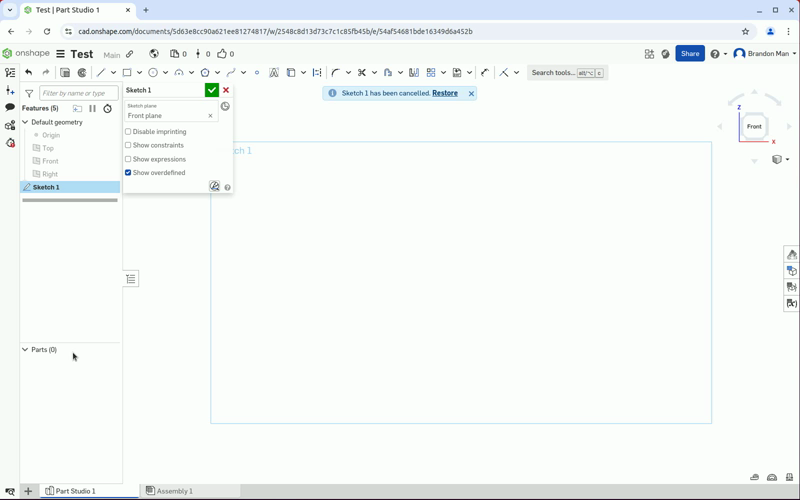
key(l)
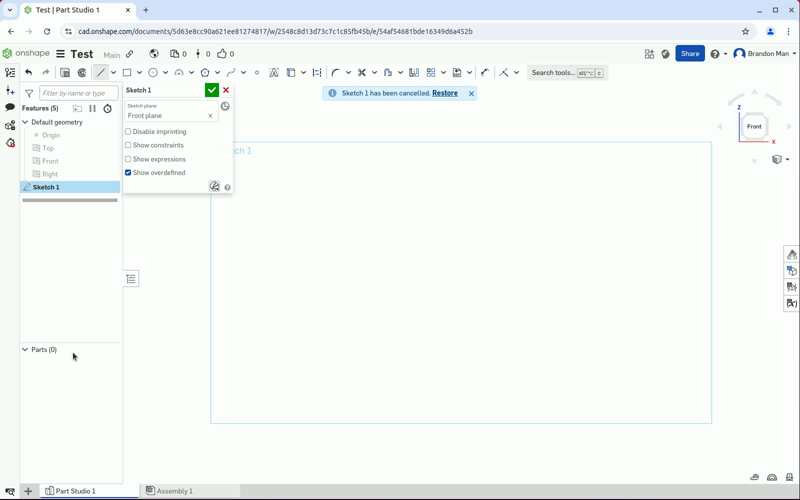
key_down(shift)
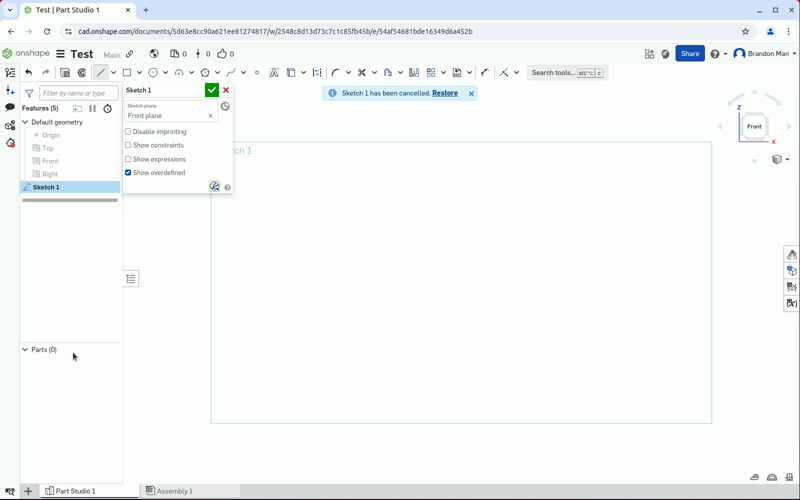
mouse_move(371, 333)
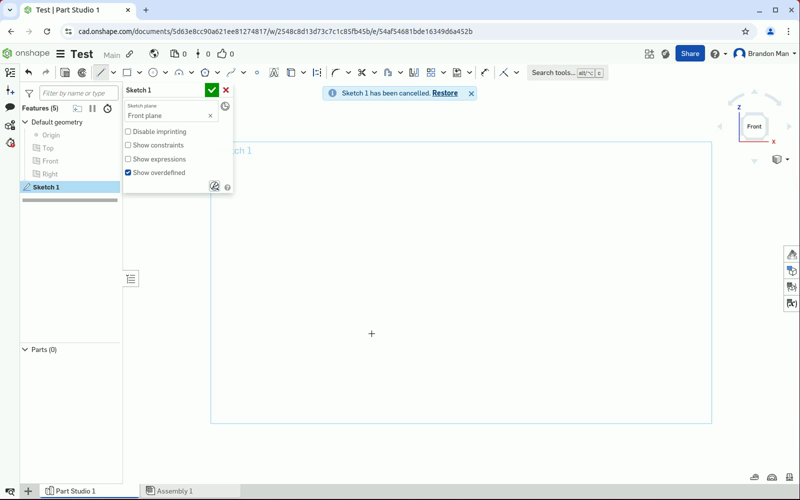
click(371, 333)
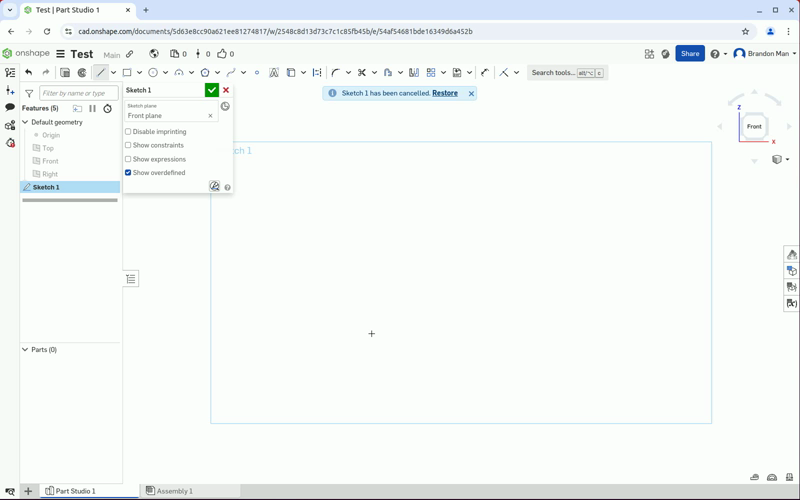
key_up(shift)
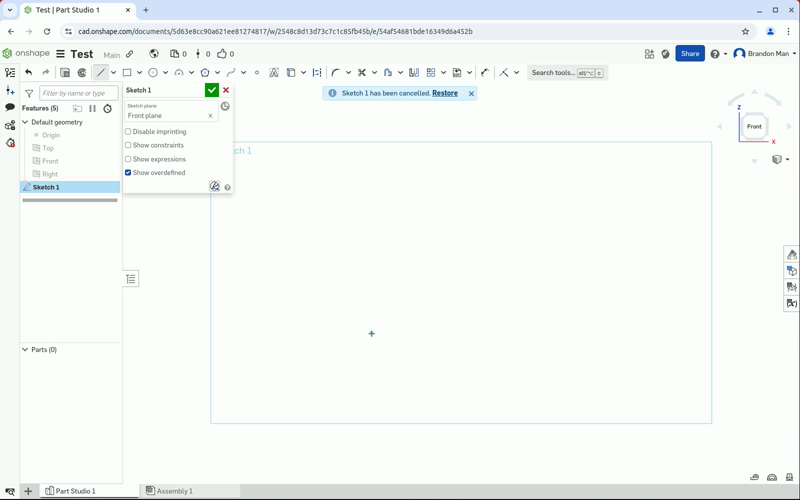
key_down(shift)
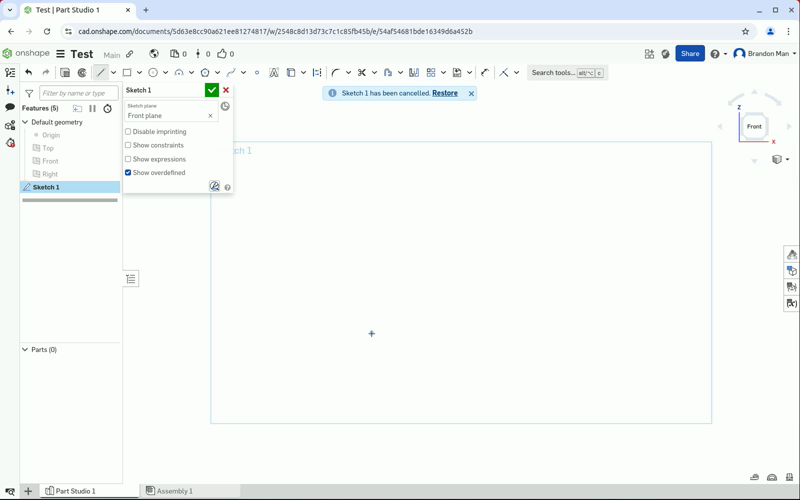
mouse_move(551, 333)
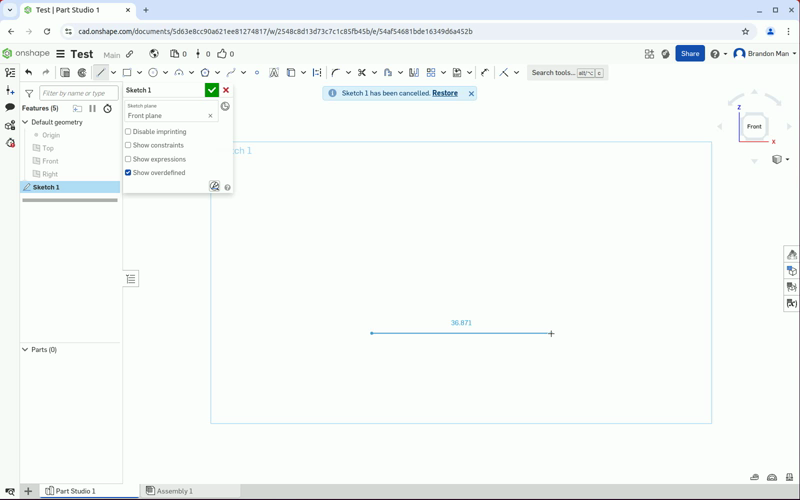
click(551, 333)
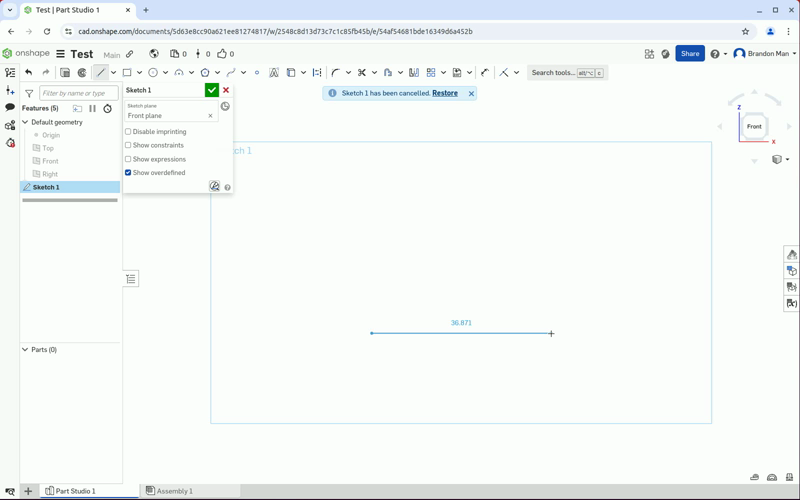
key_up(shift)
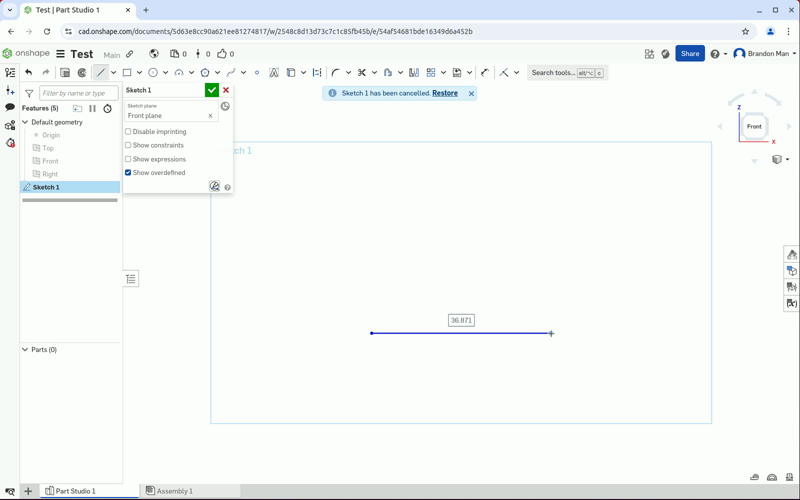
key_down(shift)
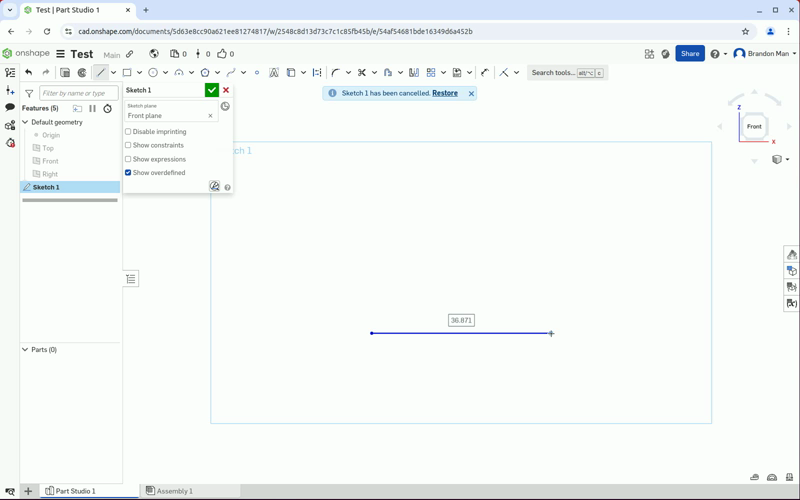
mouse_move(581, 333)
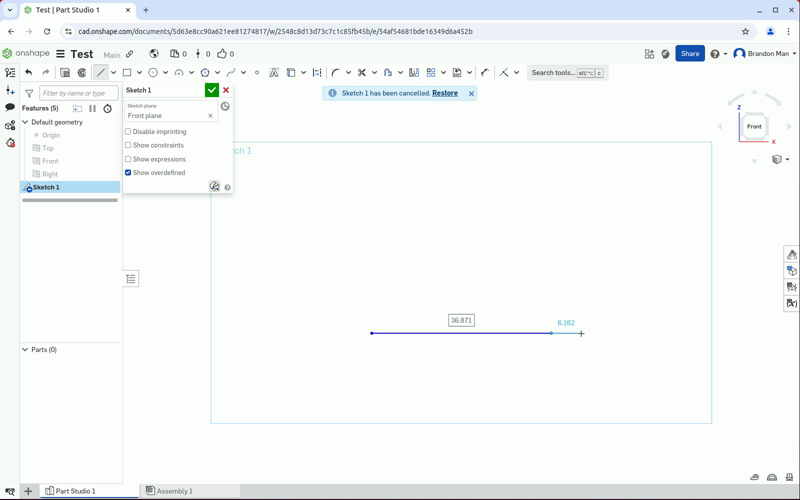
mouse_move(551, 288)
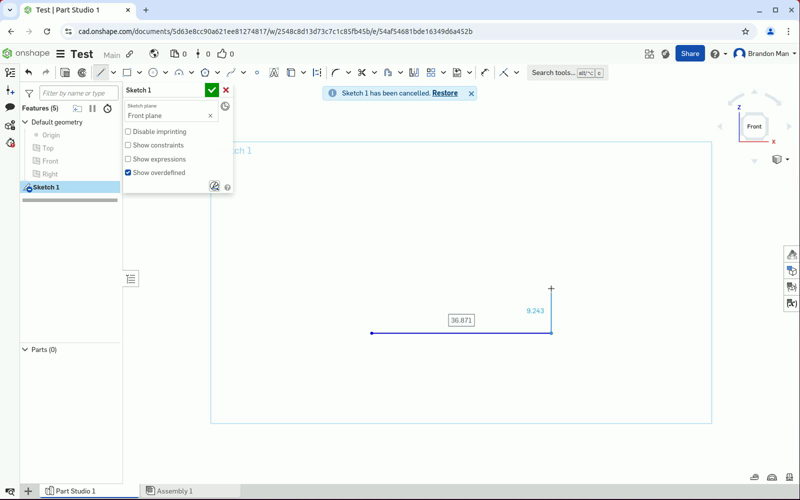
click(551, 288)
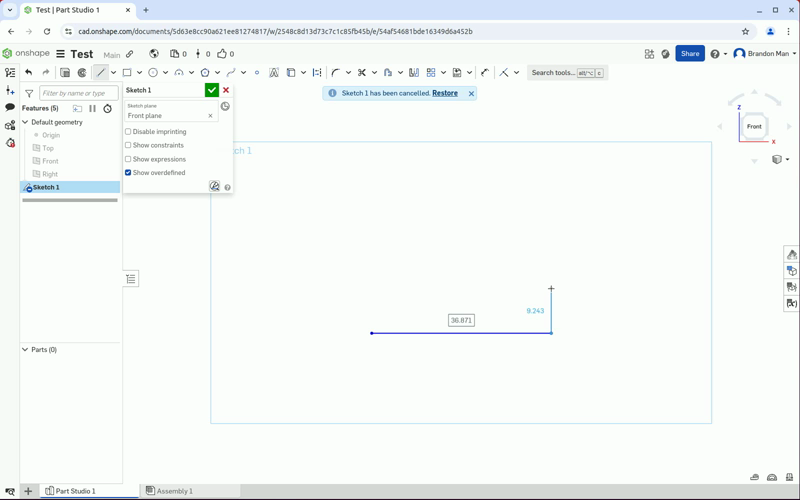
key_up(shift)
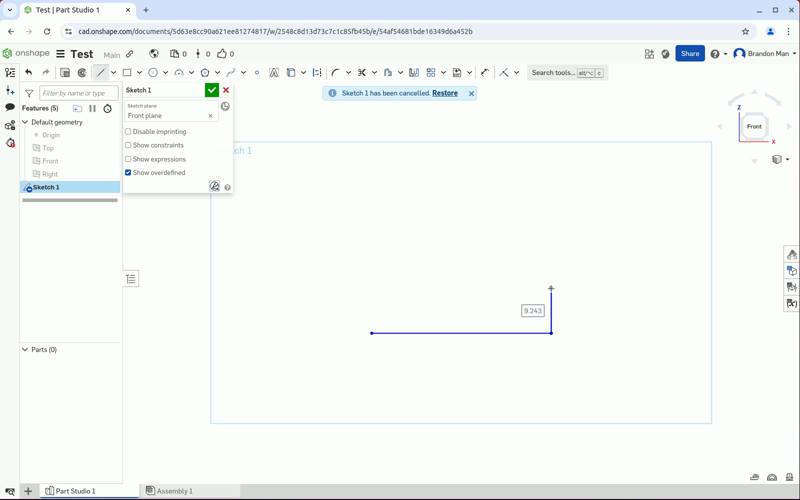
key_down(shift)
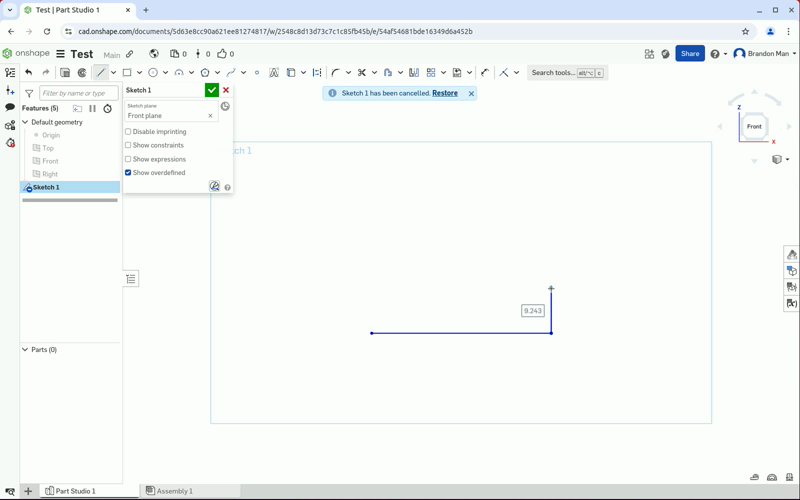
mouse_move(371, 288)
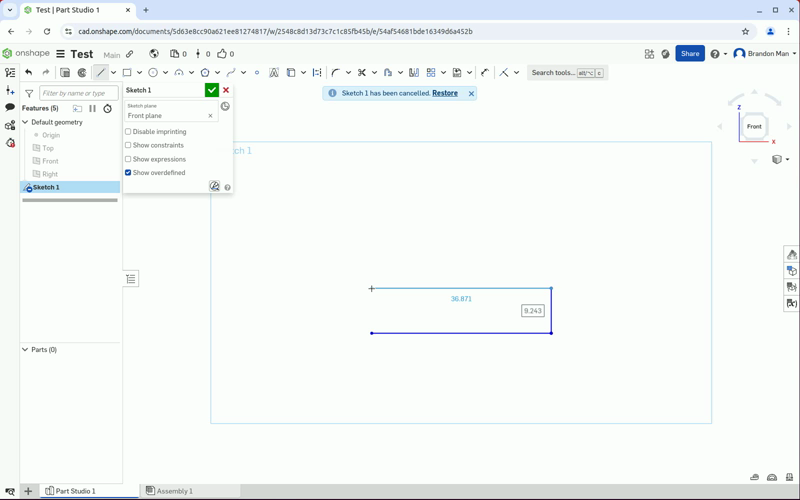
click(371, 288)
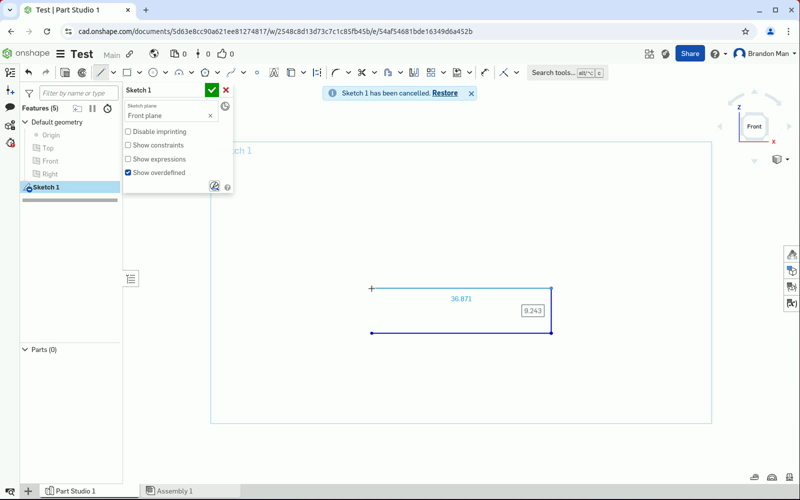
key_up(shift)
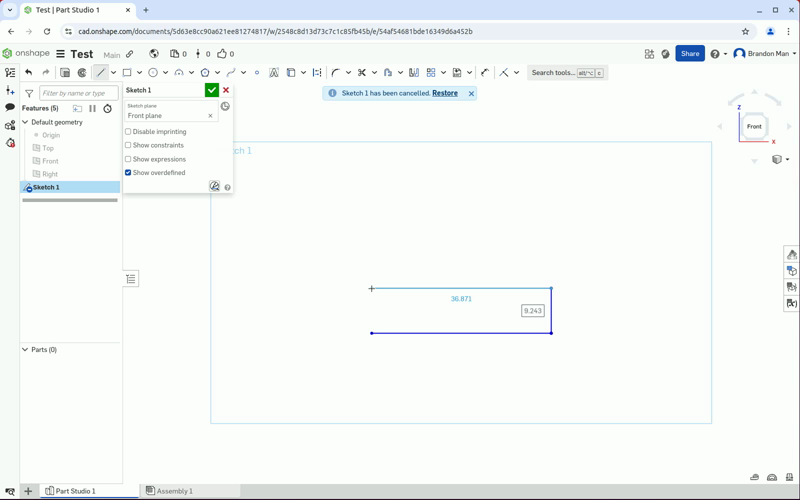
mouse_move(401, 288)
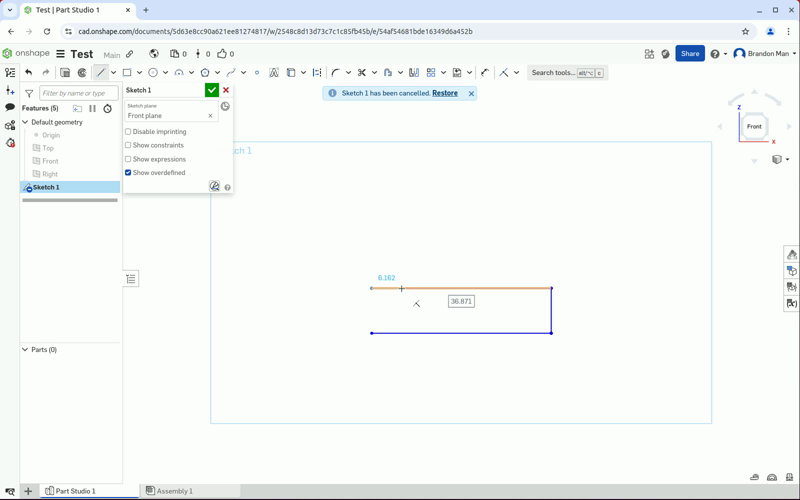
key_down(shift)
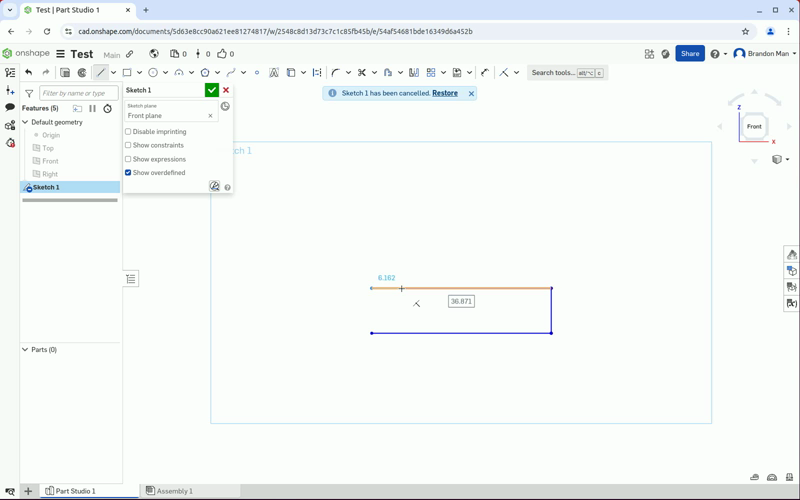
mouse_move(371, 333)
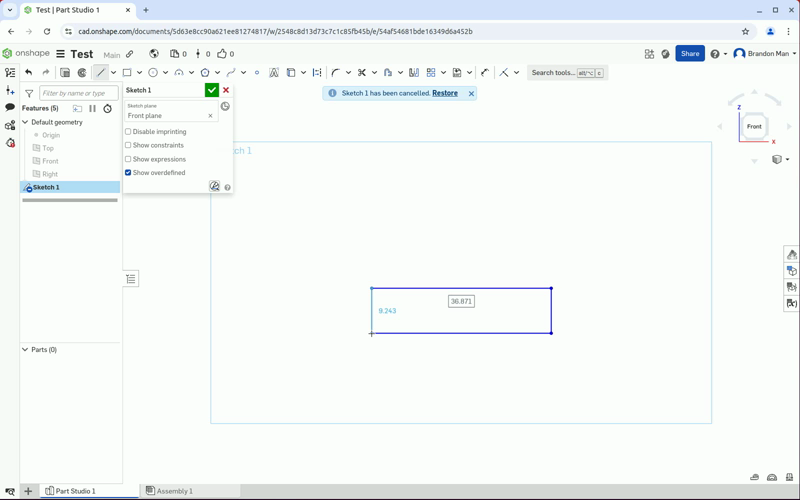
key_up(shift)
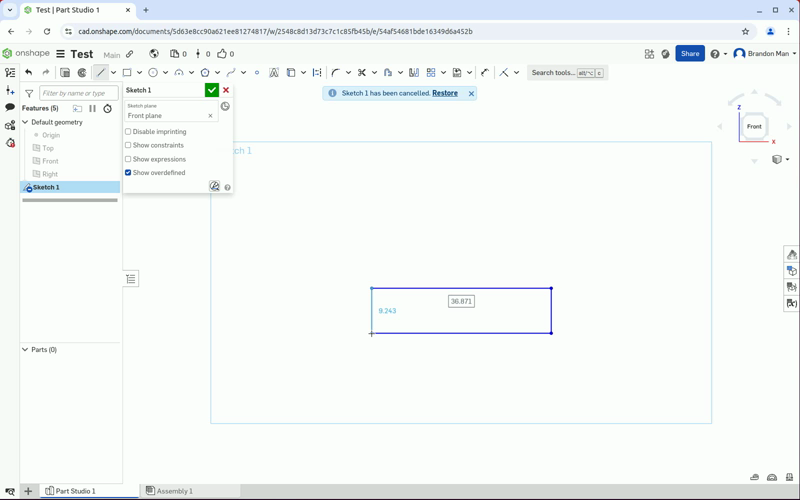
click(371, 333)
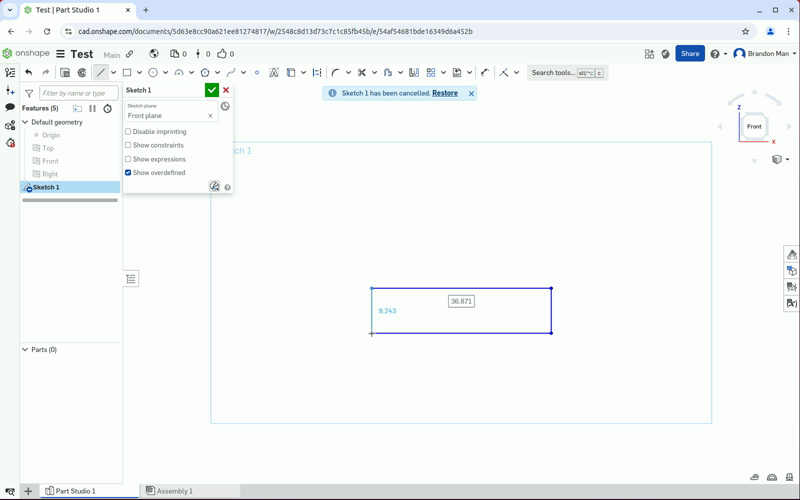
key(esc)
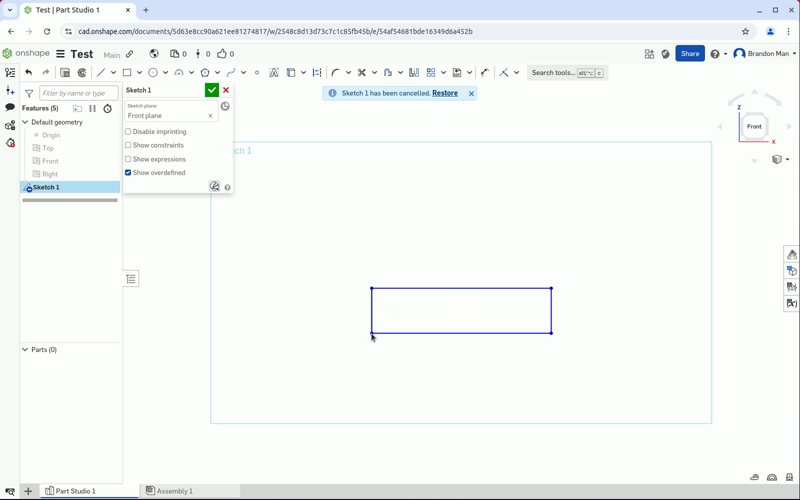
mouse_move(519, 295)
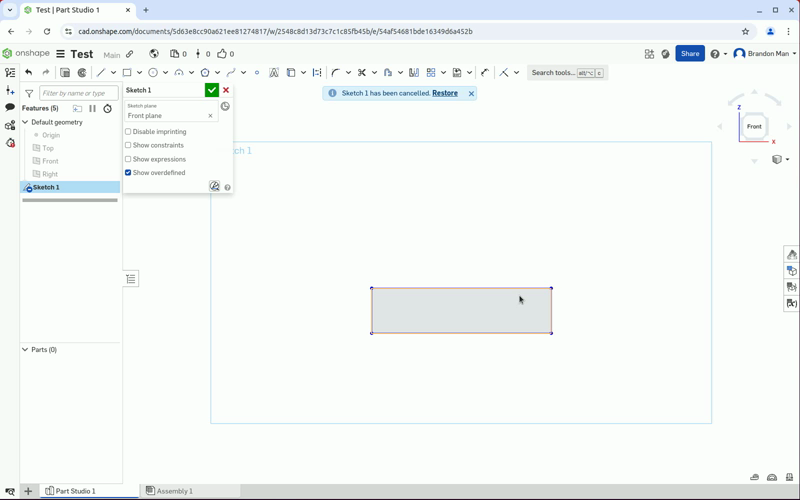
click(519, 295)
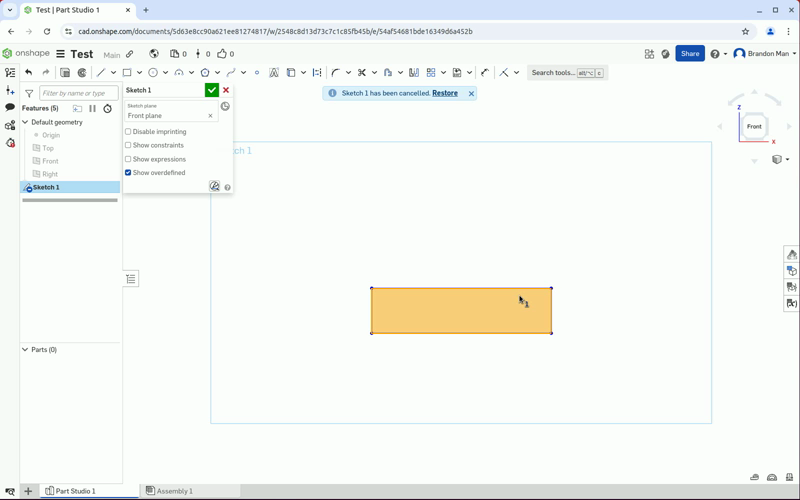
mouse_move(73, 352)
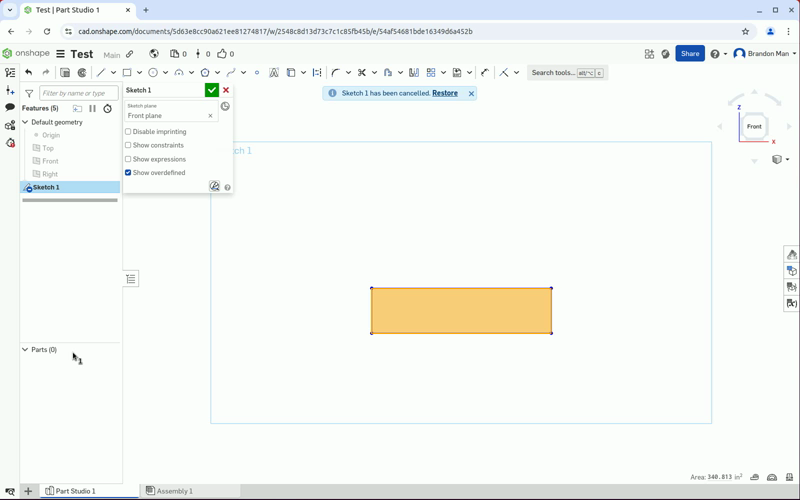
key(shift+y)
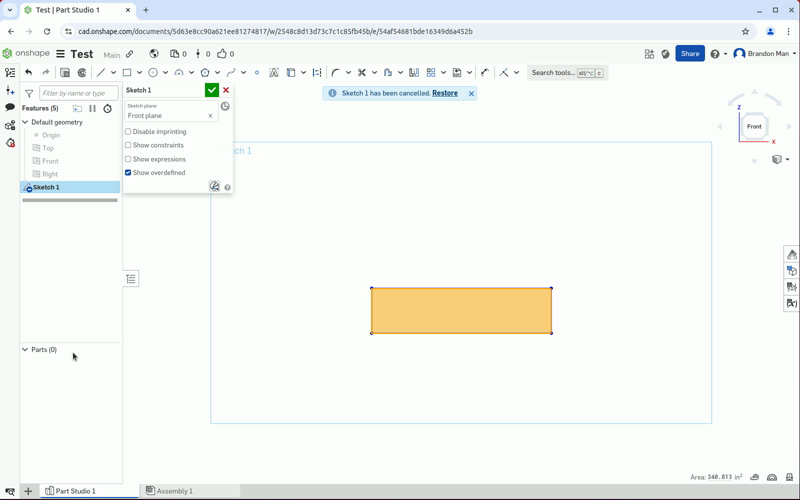
key(shift+e)
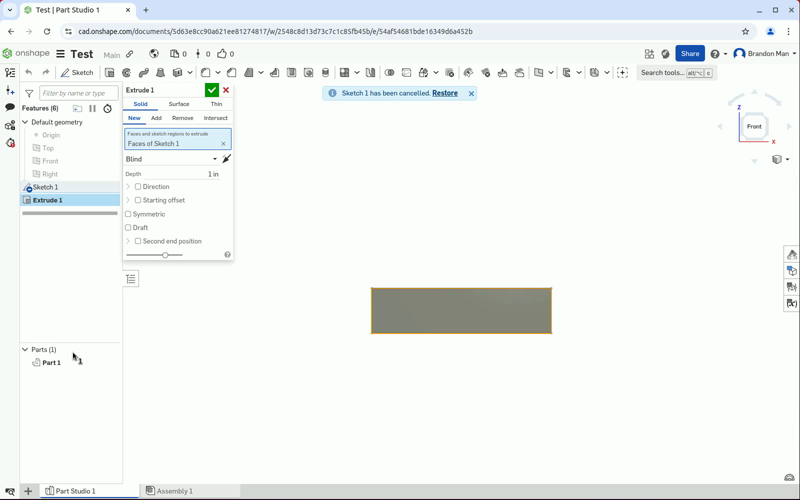
mouse_move(143, 106)
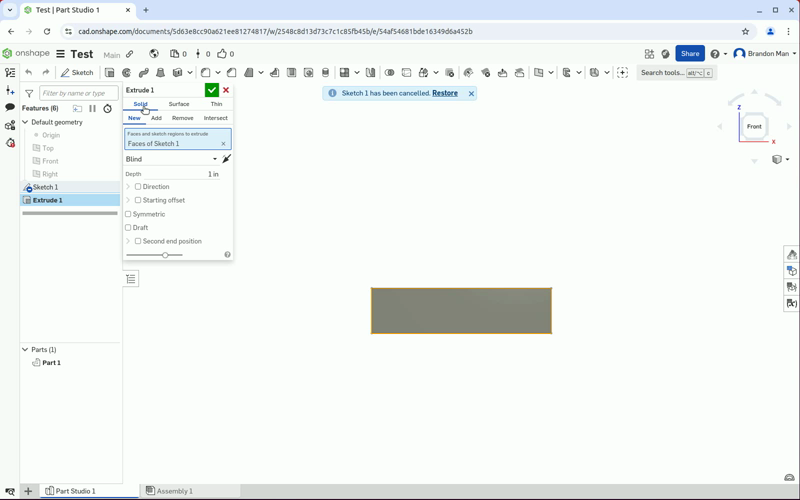
click(143, 106)
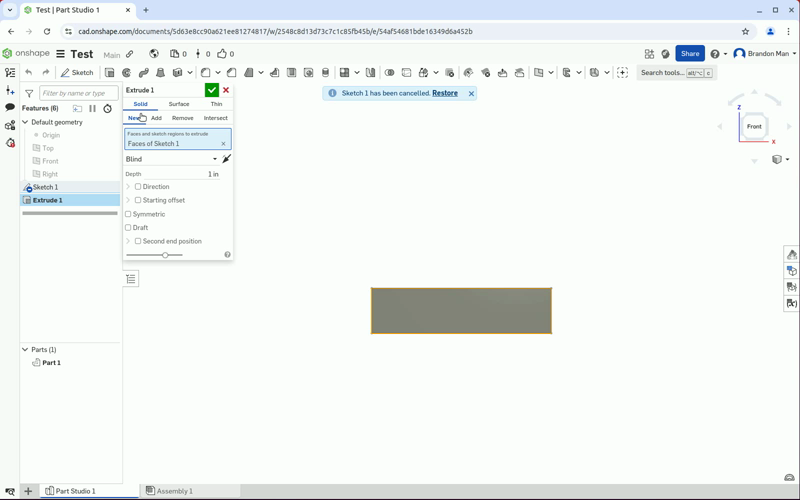
mouse_move(137, 120)
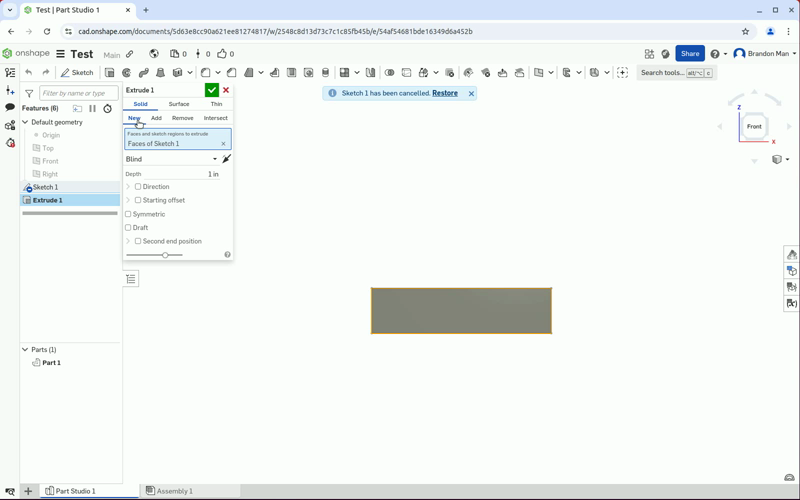
click(137, 120)
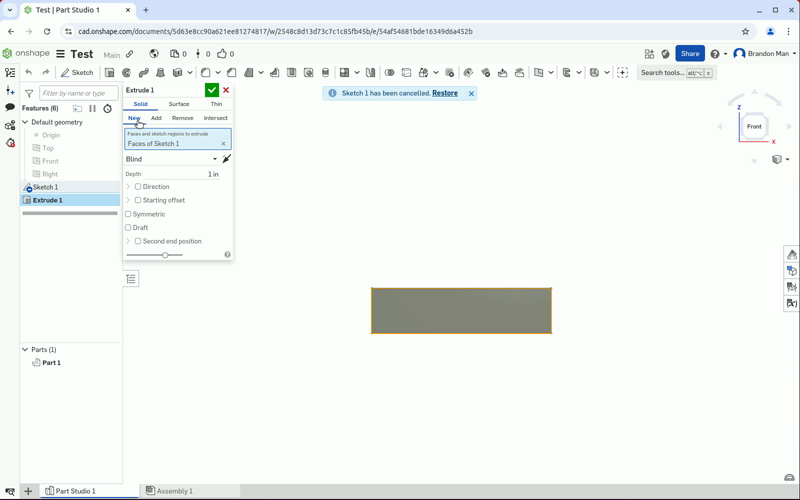
key(tab, 4)
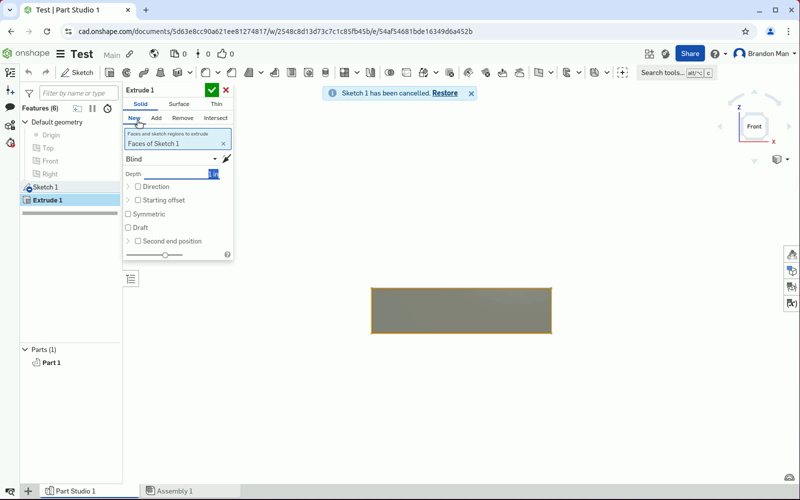
text(23.108)
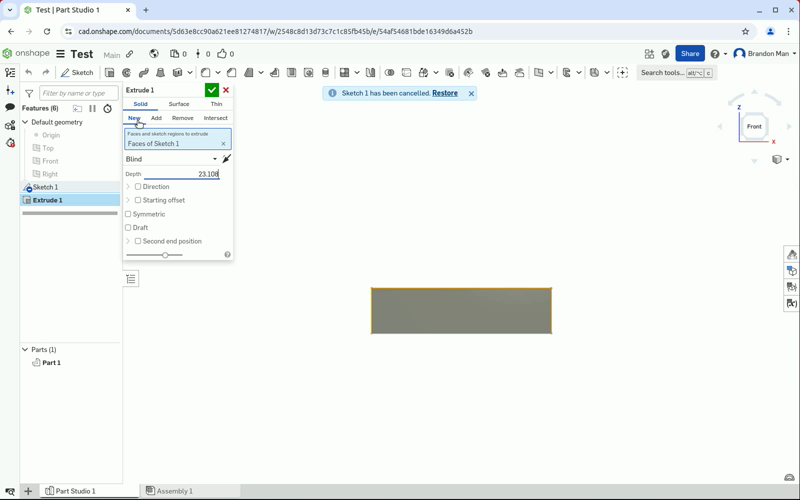
key(enter)
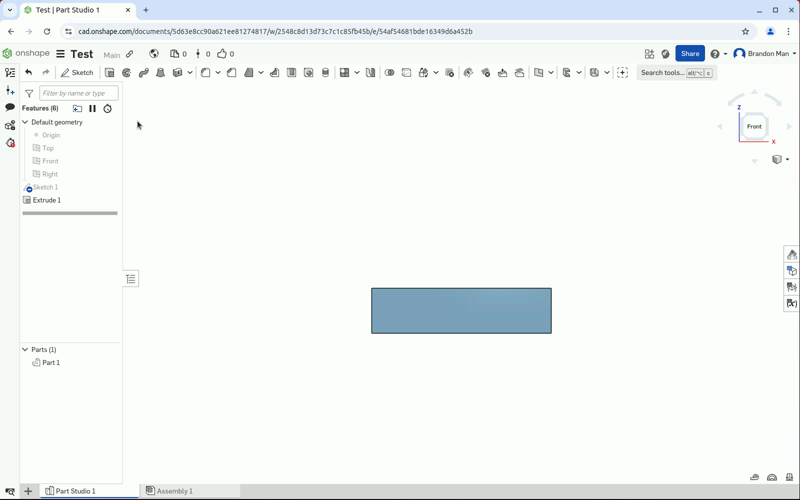
key(shift+h)
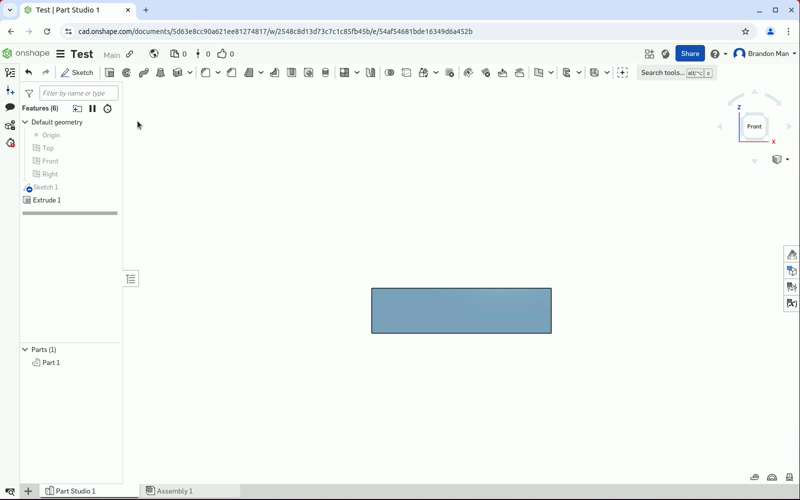
key(shift+h)
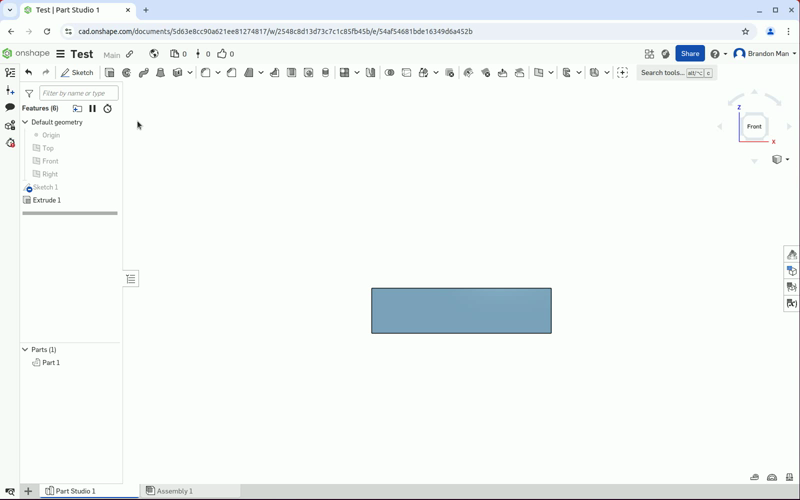
mouse_move(73, 189)
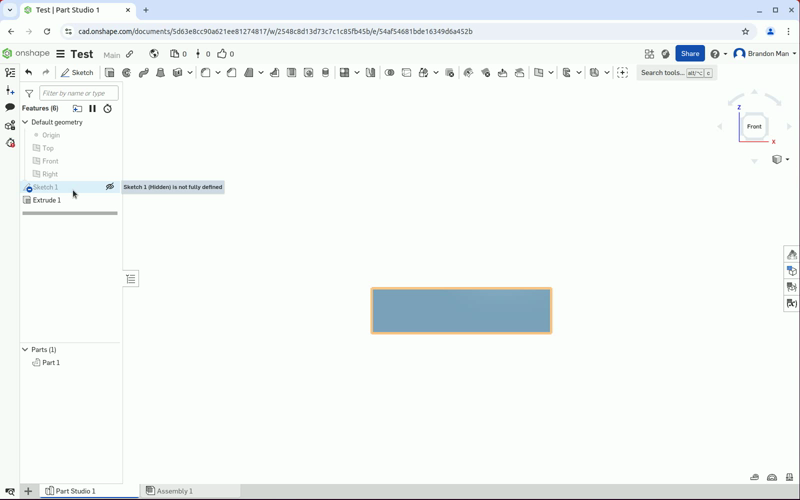
click(73, 189)
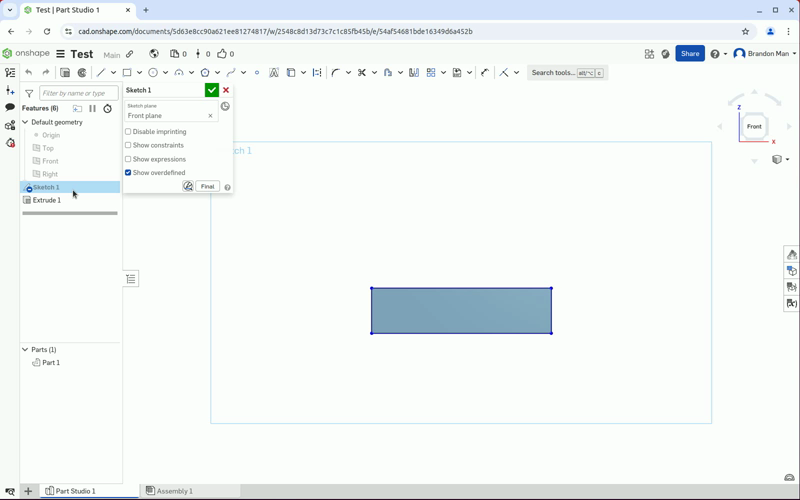
mouse_move(229, 92)
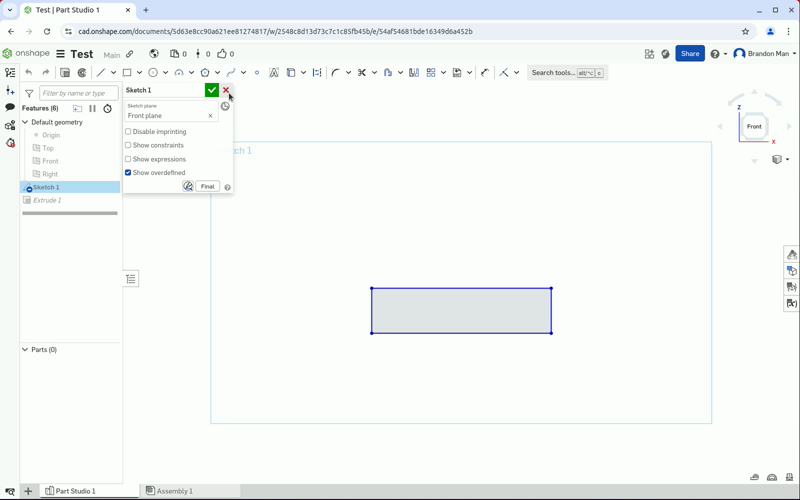
click(229, 92)
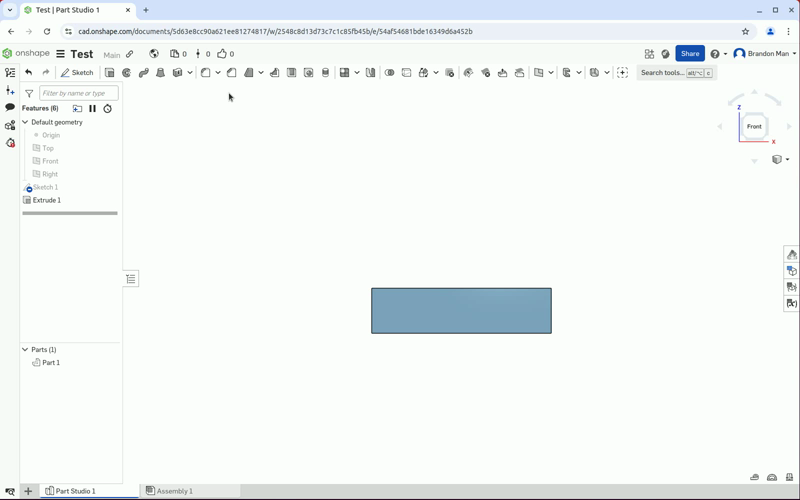
mouse_move(73, 352)
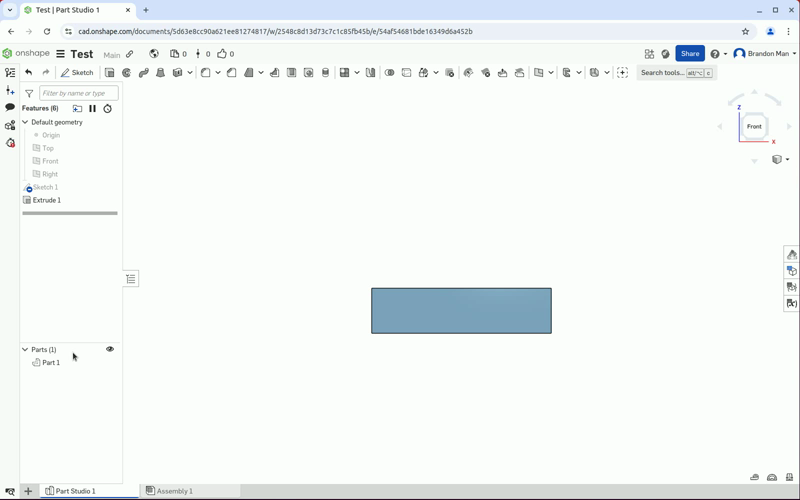
key(y)
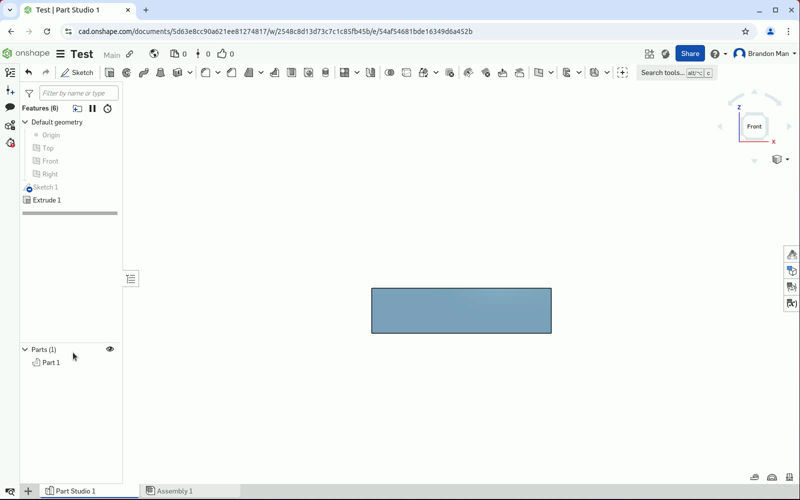
key(shift+p)
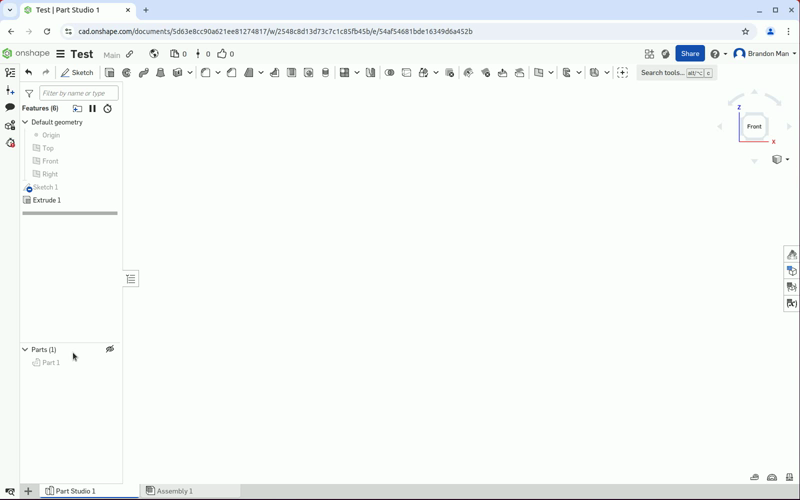
key(space)
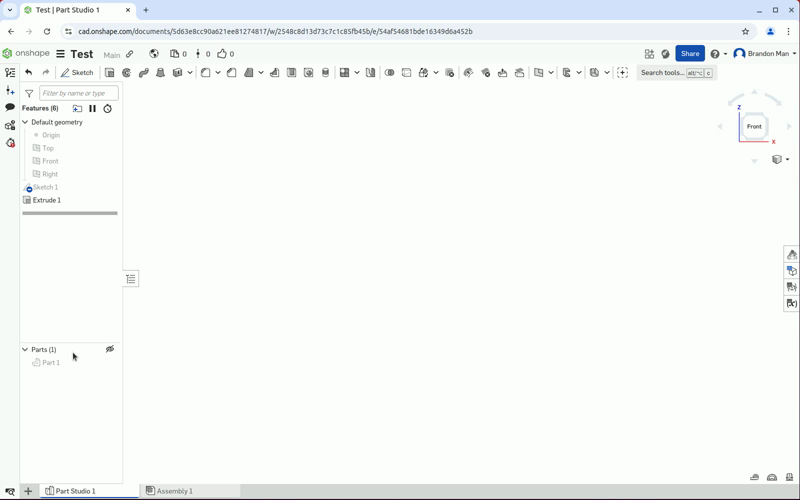
key_down(shift)
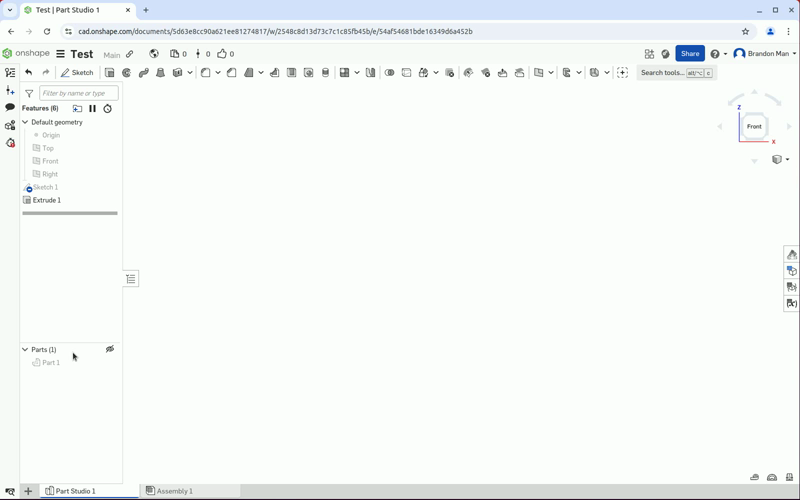
key(down)
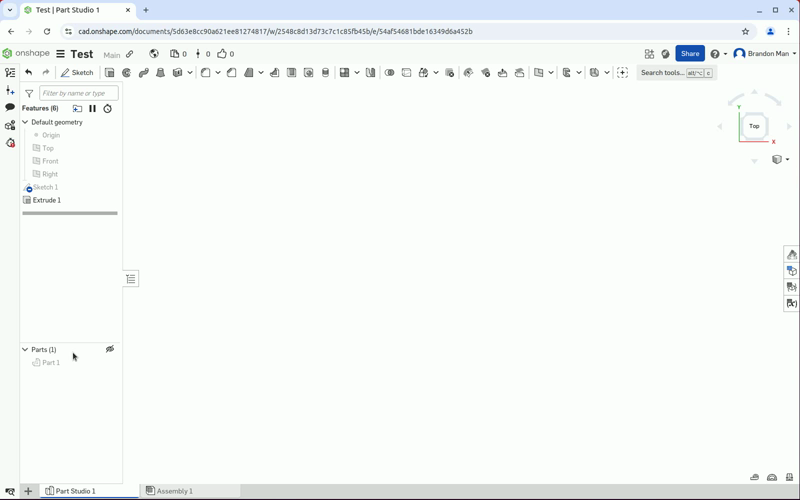
key_up(shift)
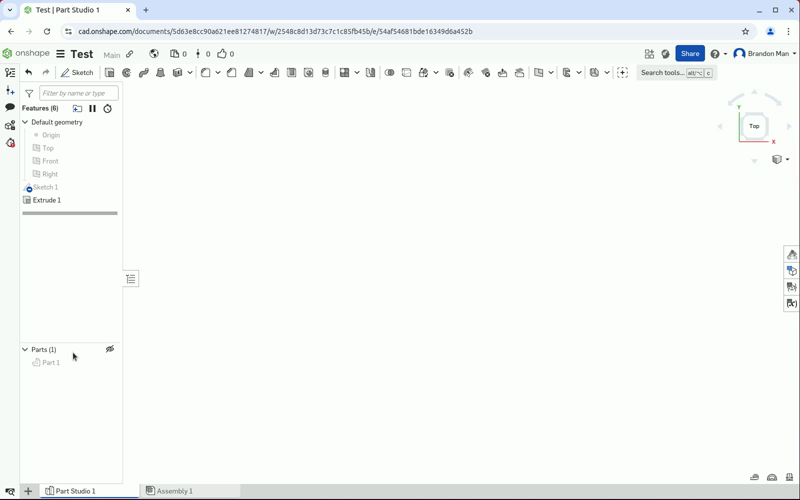
mouse_move(73, 352)
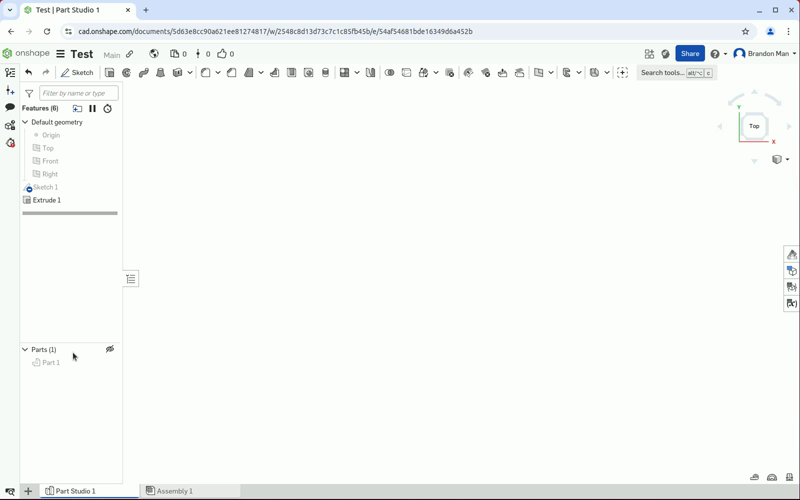
key(shift+y)
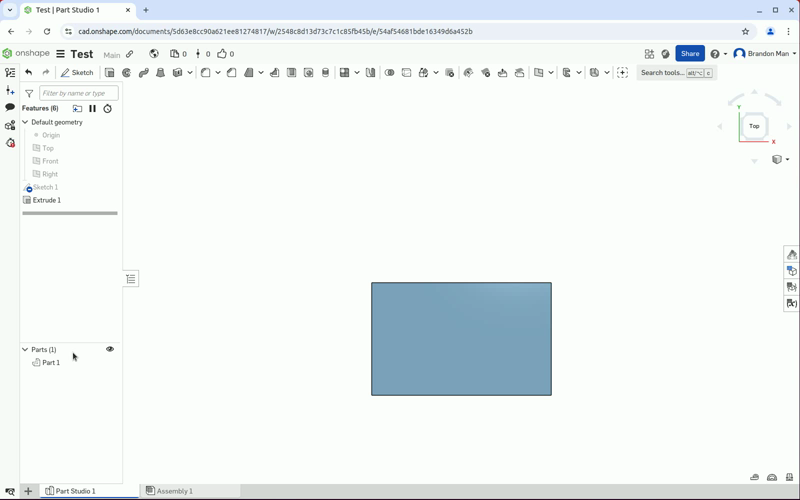
mouse_move(541, 75)
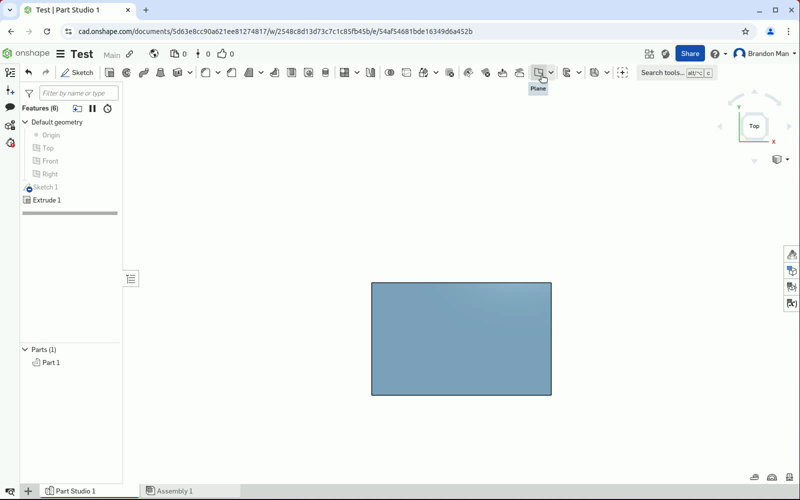
click(541, 75)
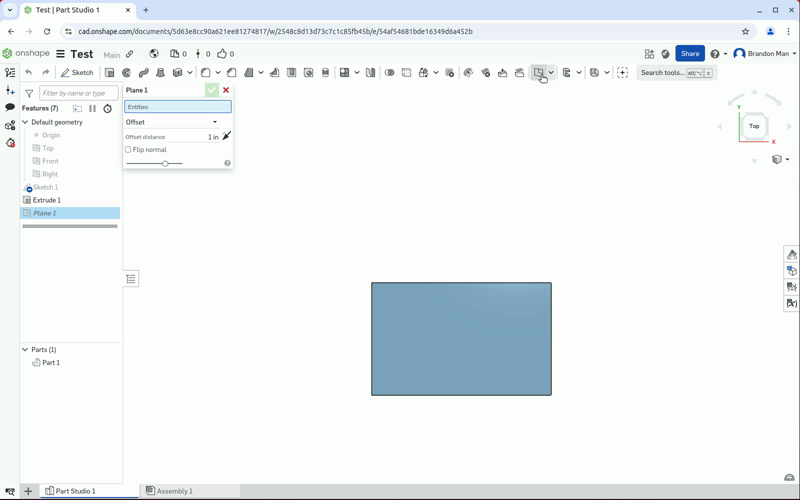
mouse_move(73, 150)
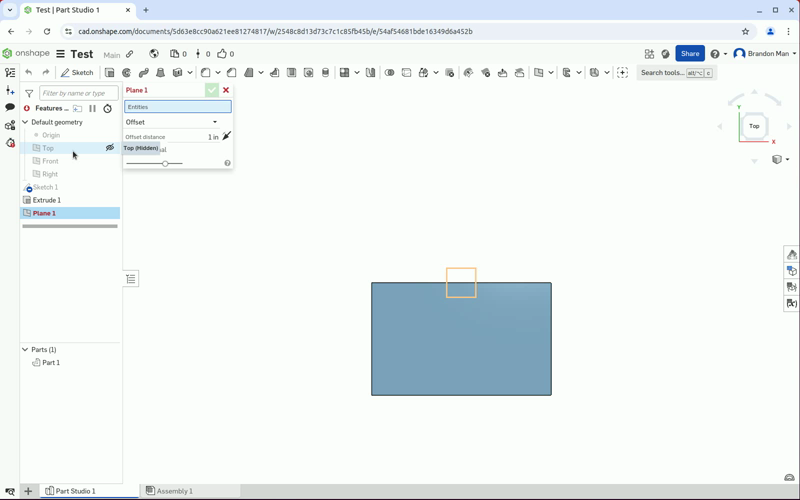
click(73, 150)
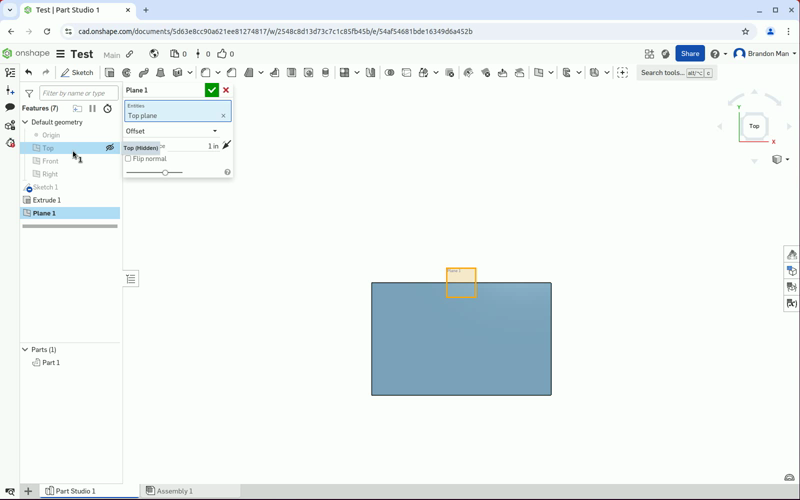
key(tab, 2)
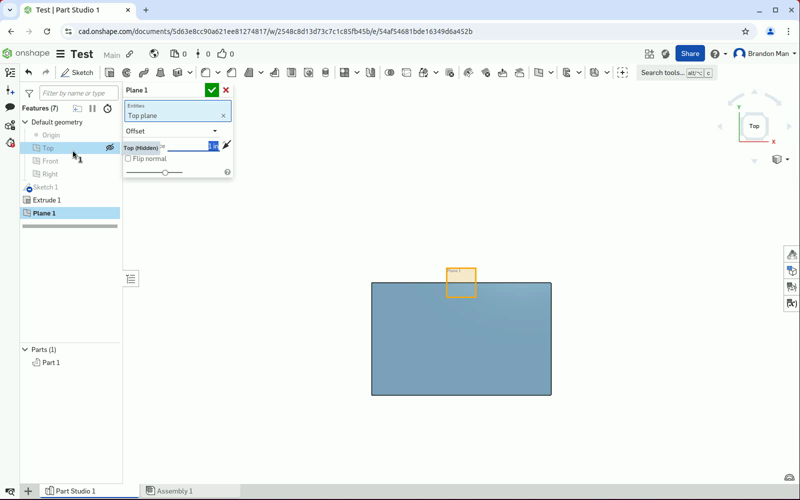
text(0.955)
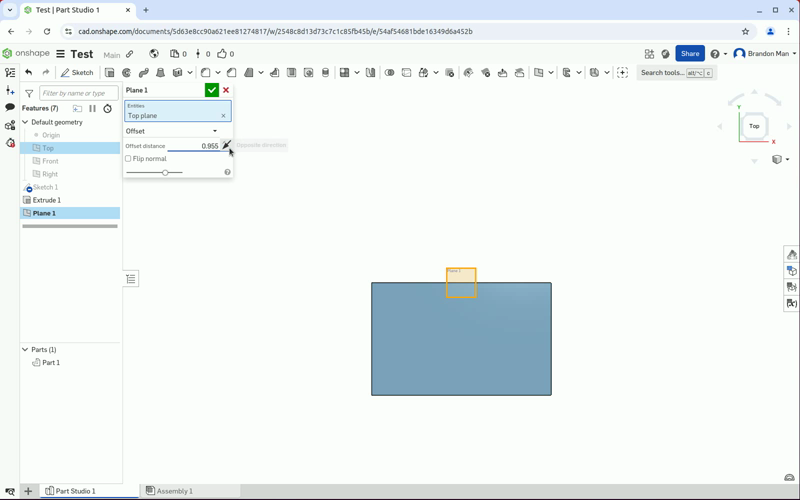
mouse_move(229, 147)
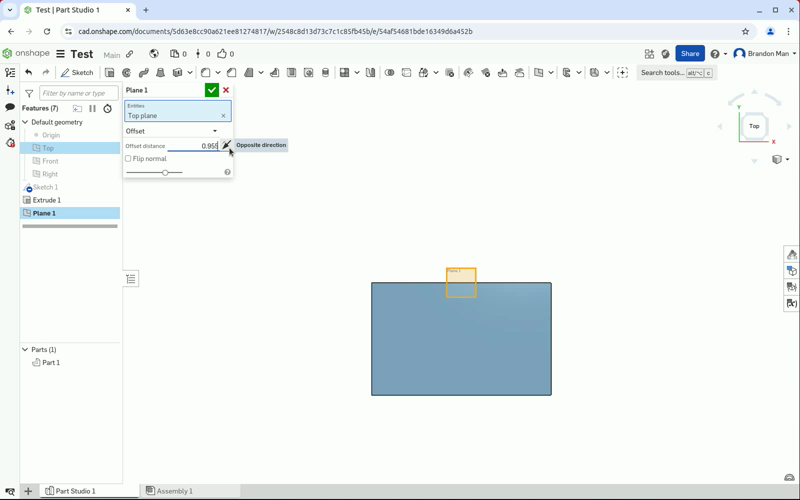
click(229, 147)
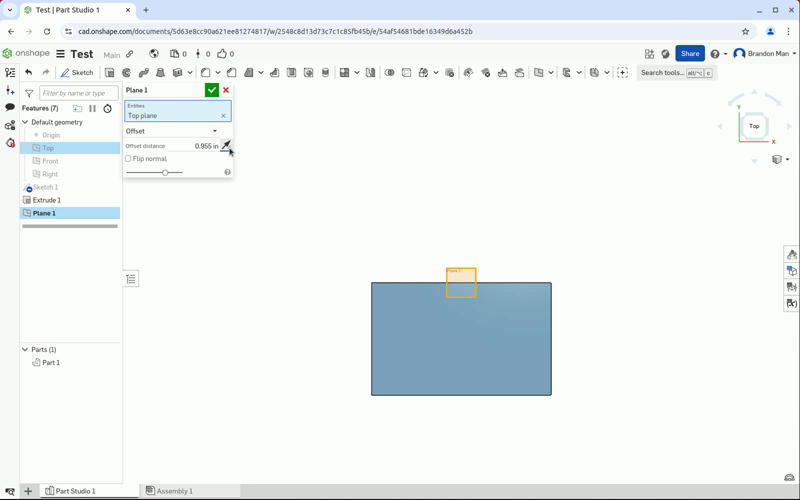
key(enter, 2)
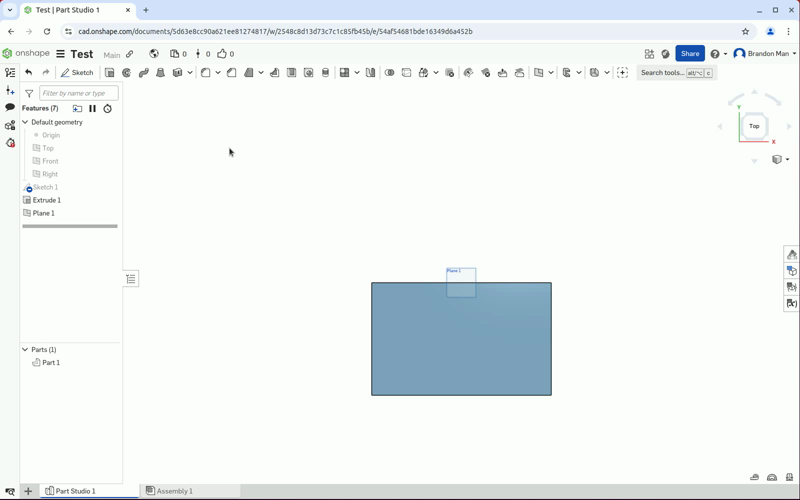
key(shift+s)
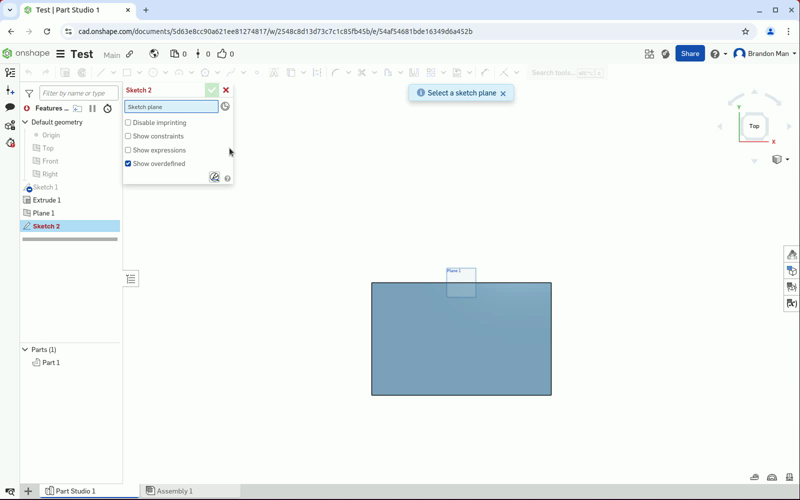
mouse_move(73, 215)
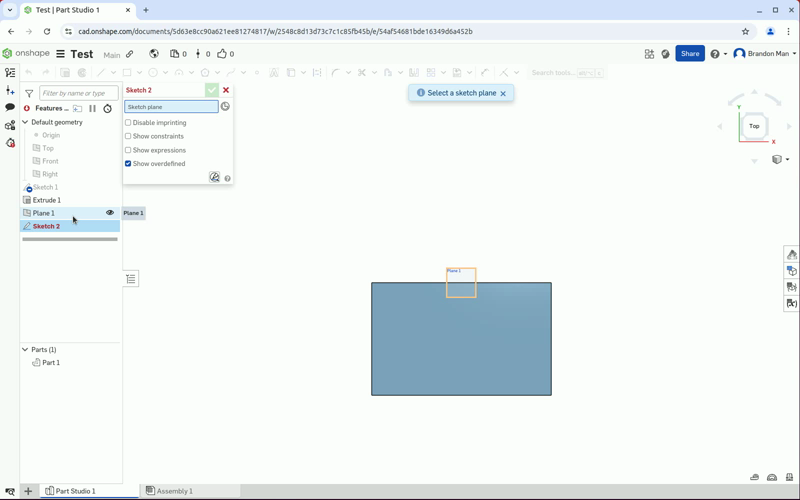
click(73, 215)
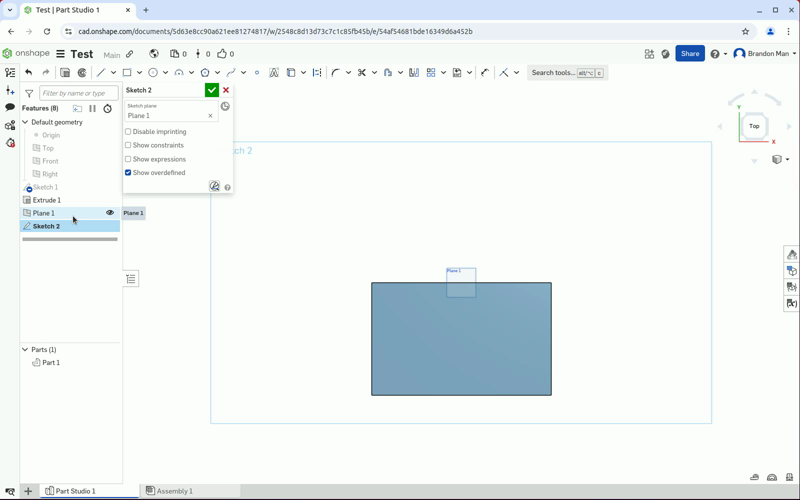
mouse_move(73, 352)
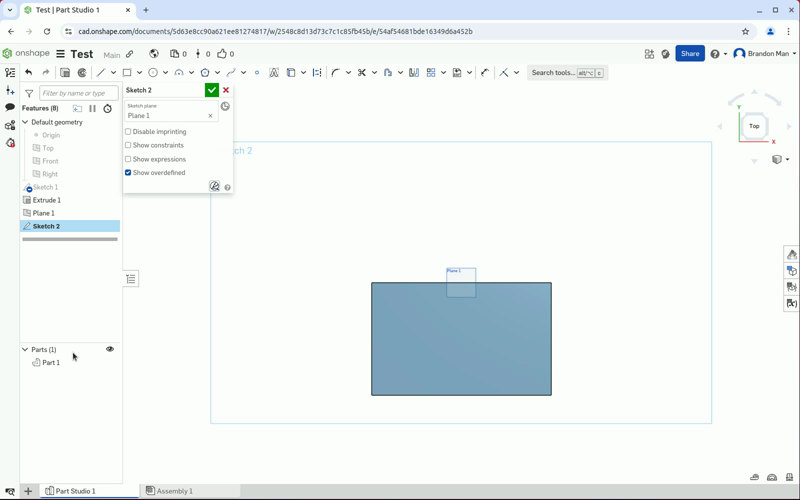
key(y)
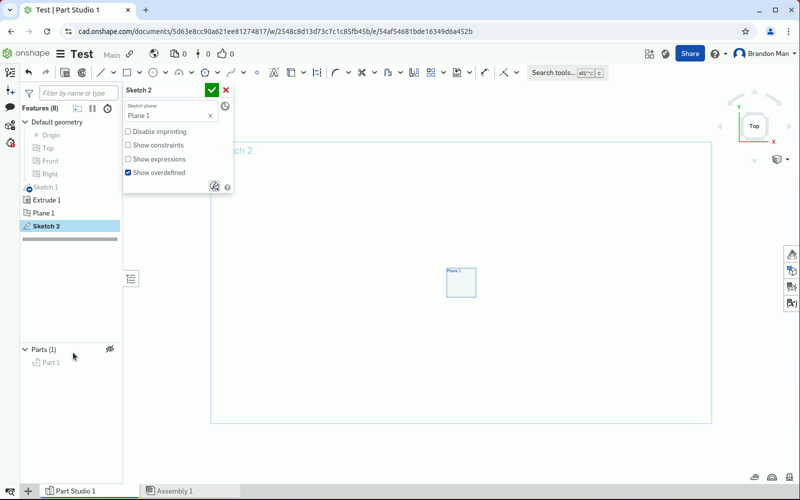
key(l)
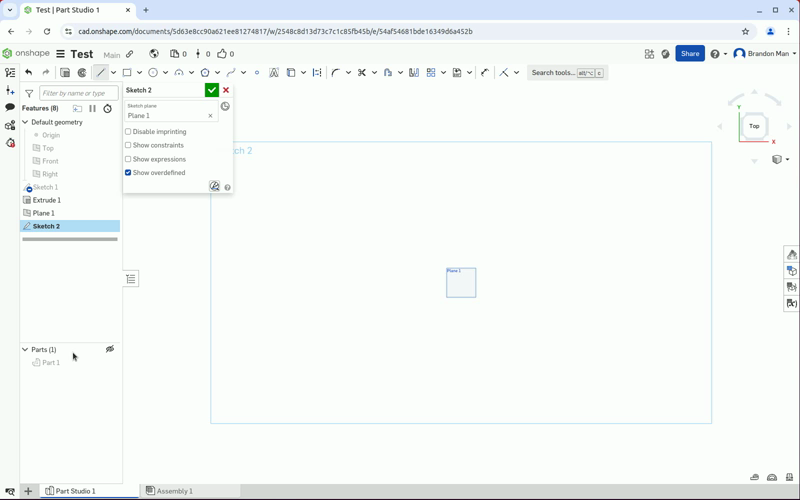
key_down(shift)
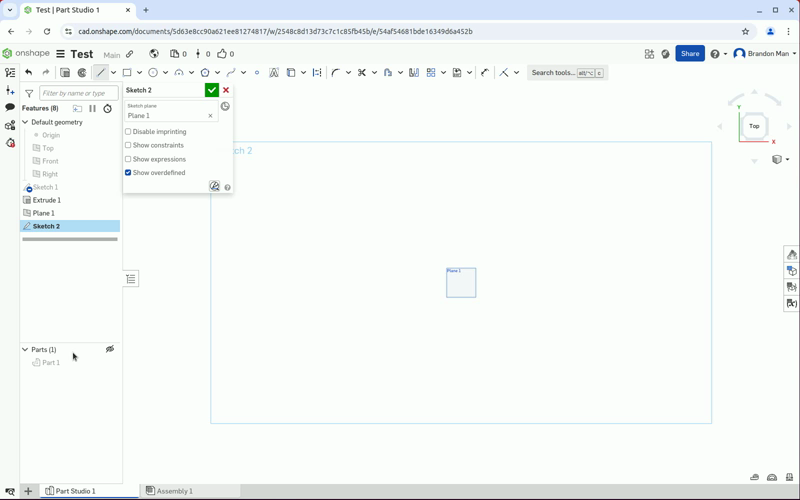
mouse_move(371, 351)
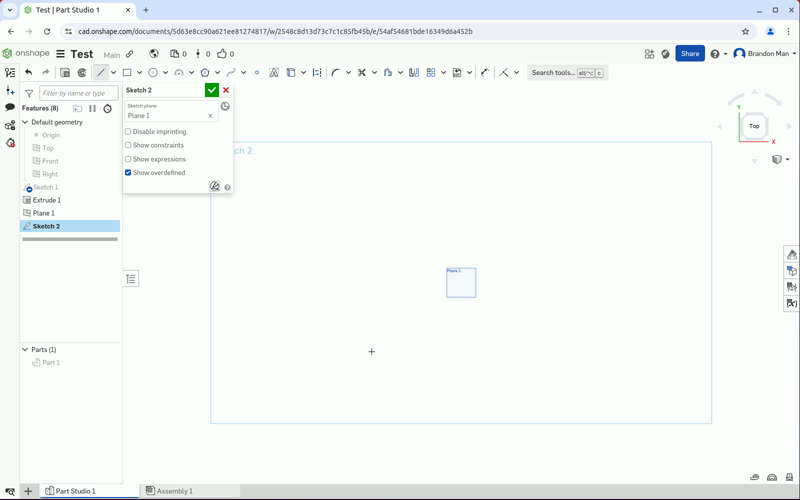
click(371, 351)
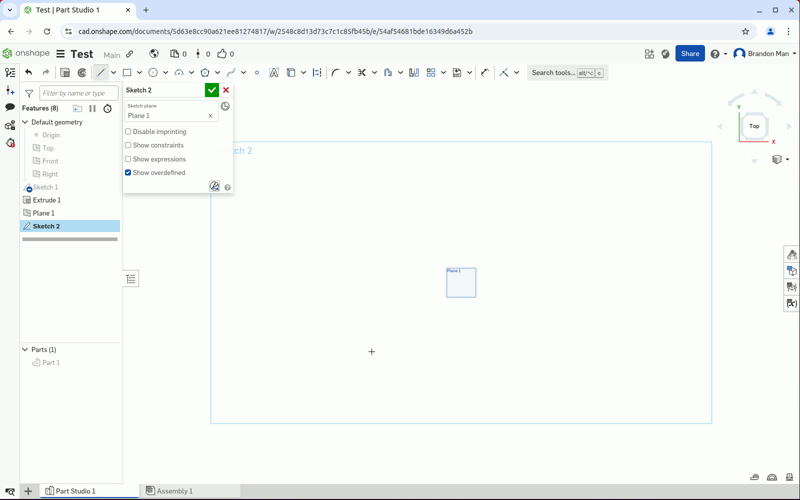
key_up(shift)
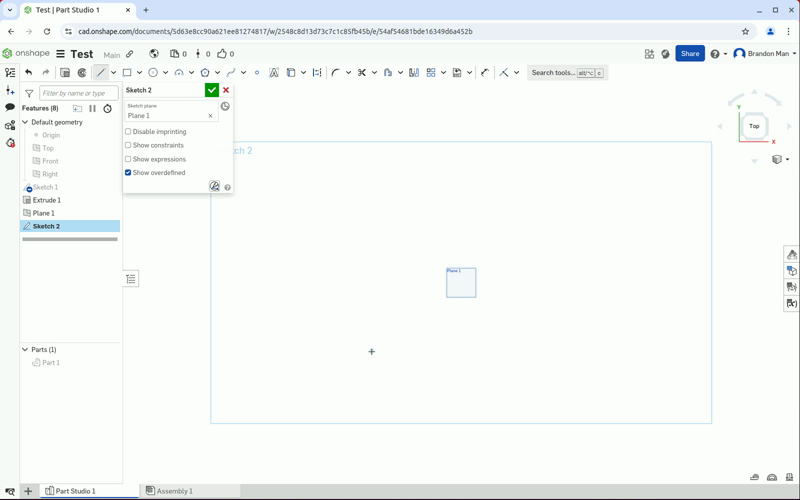
key_down(shift)
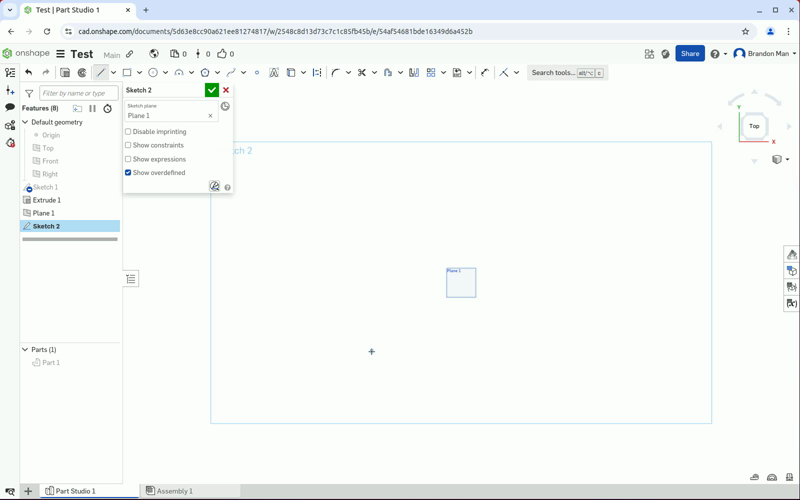
mouse_move(401, 351)
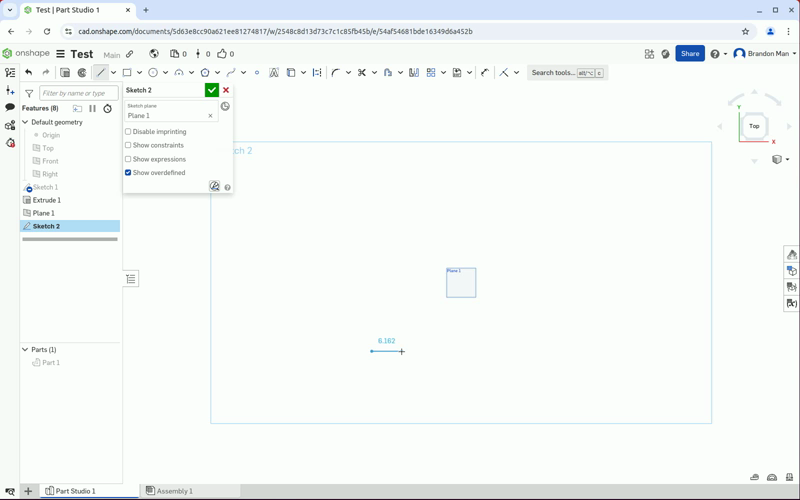
mouse_move(416, 351)
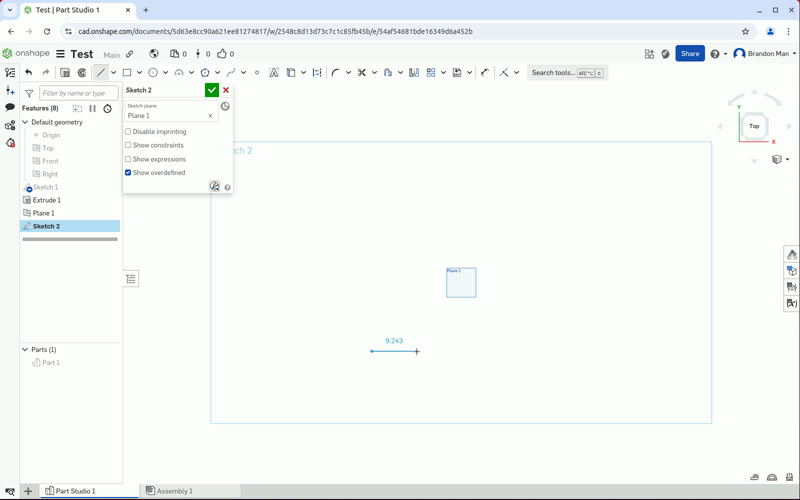
click(416, 351)
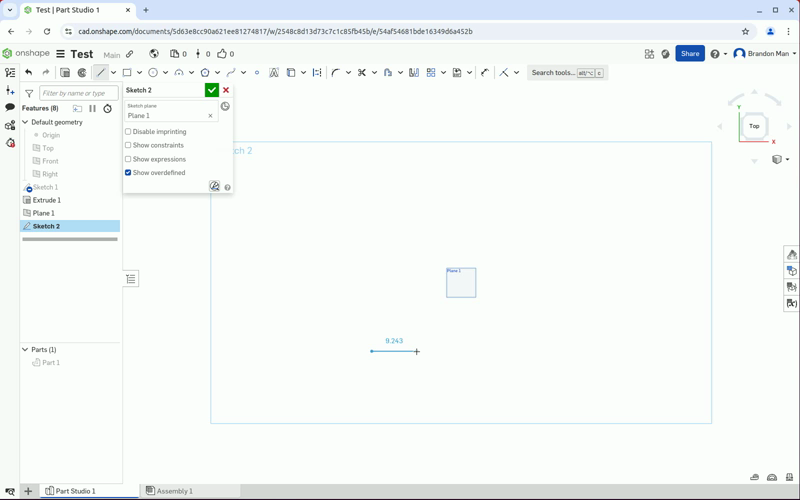
key_up(shift)
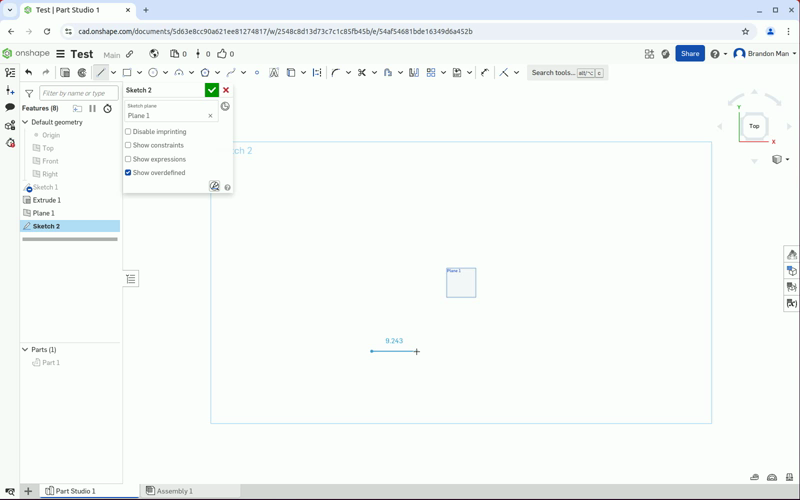
key_down(shift)
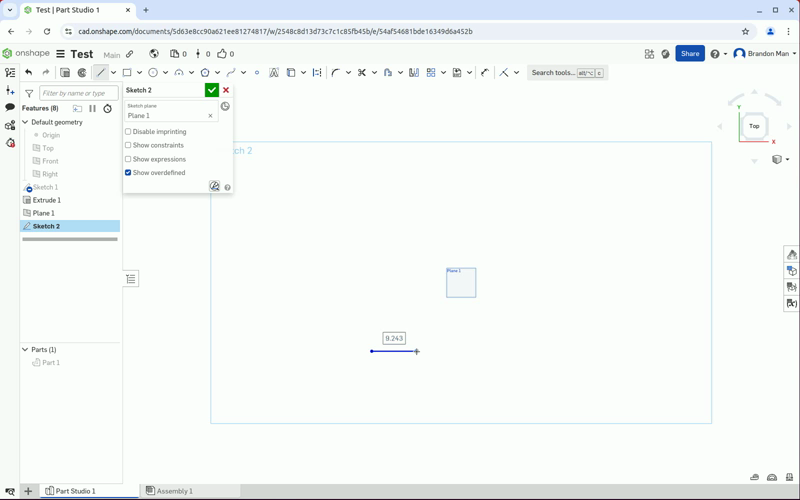
mouse_move(416, 282)
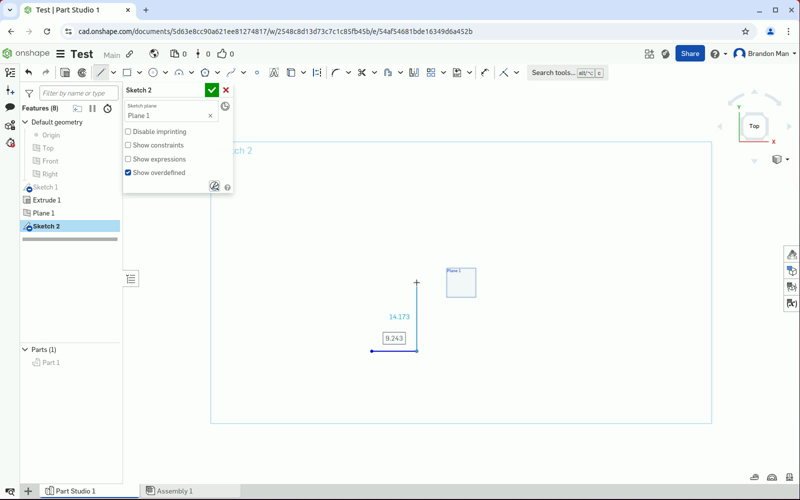
click(416, 282)
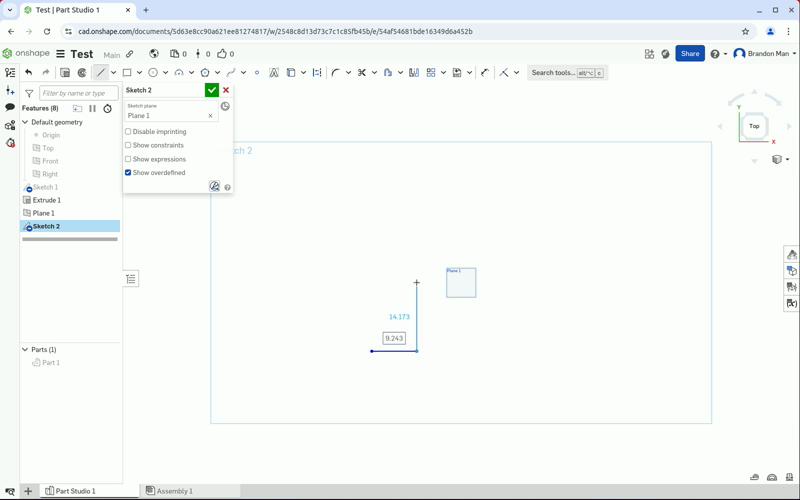
key_up(shift)
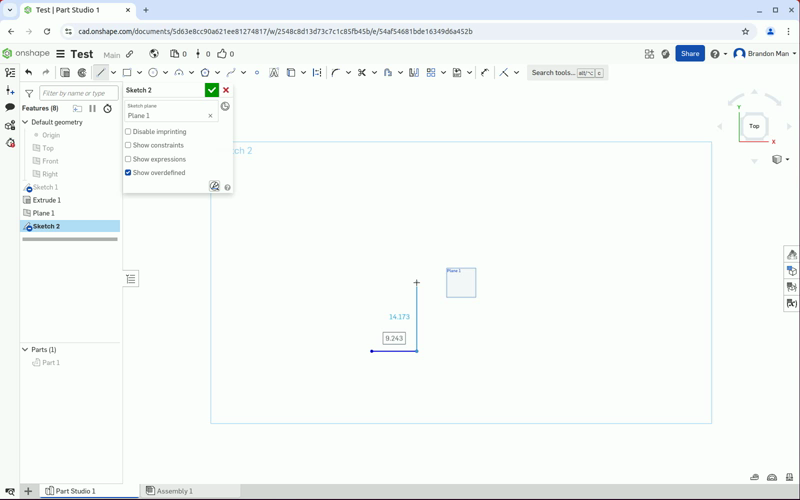
key_down(shift)
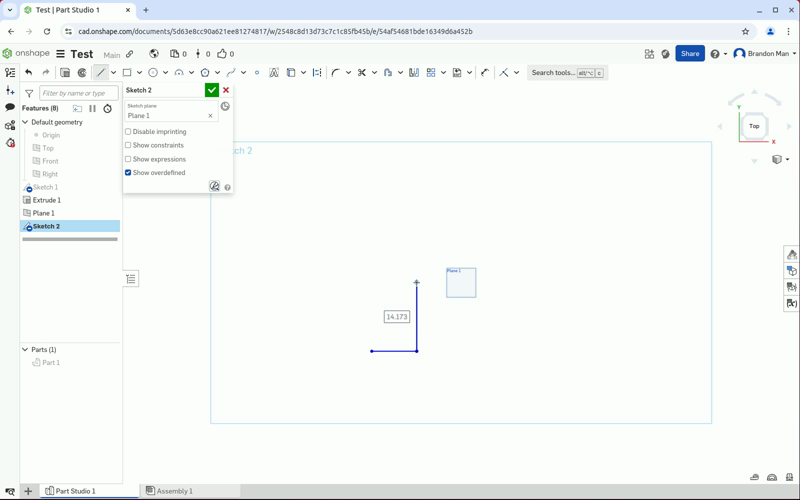
mouse_move(447, 282)
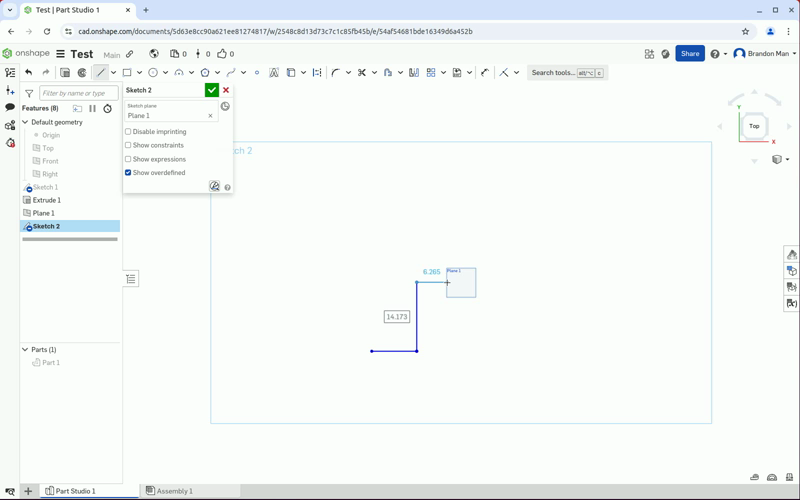
mouse_move(371, 282)
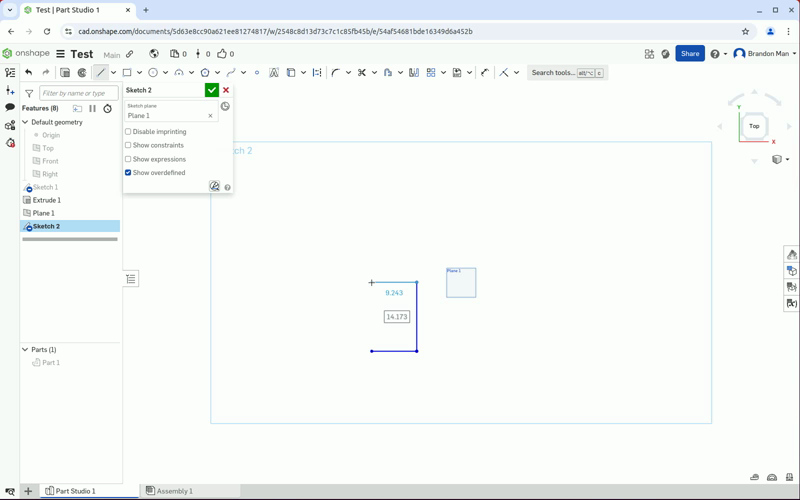
click(371, 282)
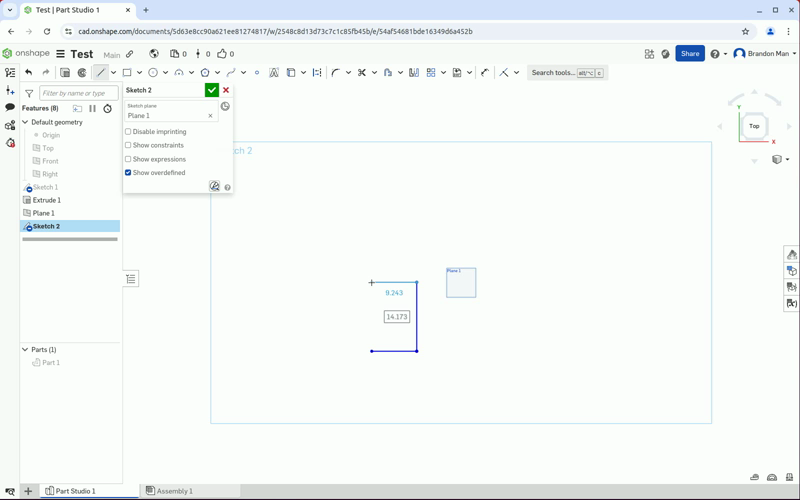
key_up(shift)
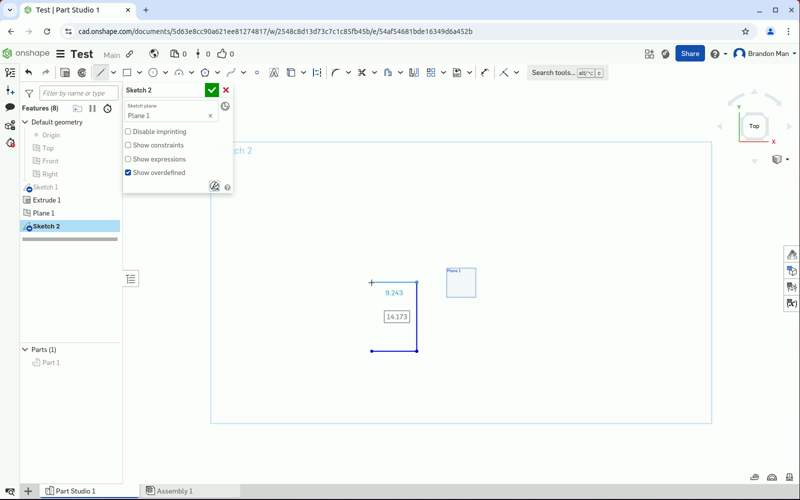
key_down(shift)
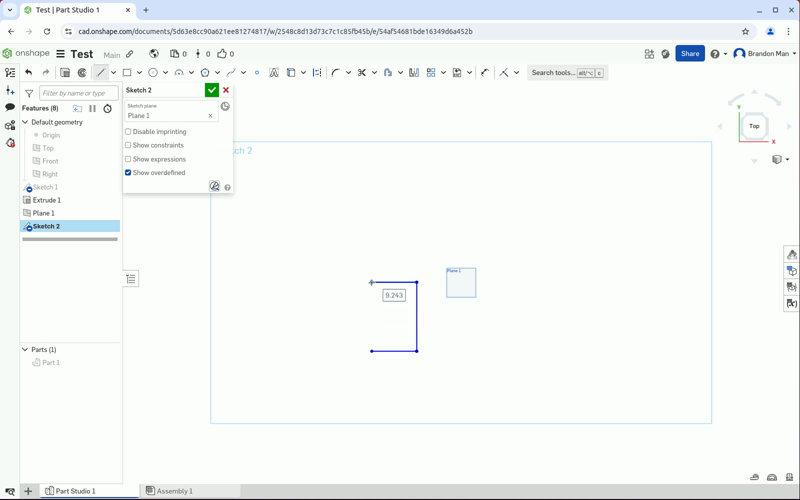
mouse_move(371, 351)
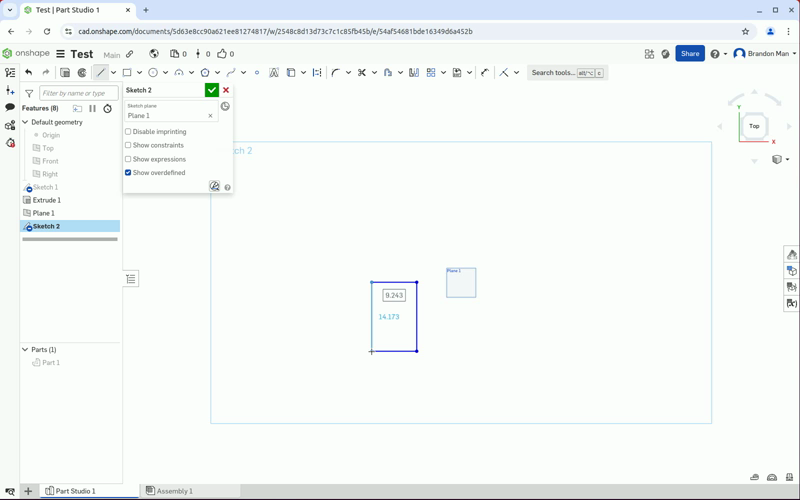
key_up(shift)
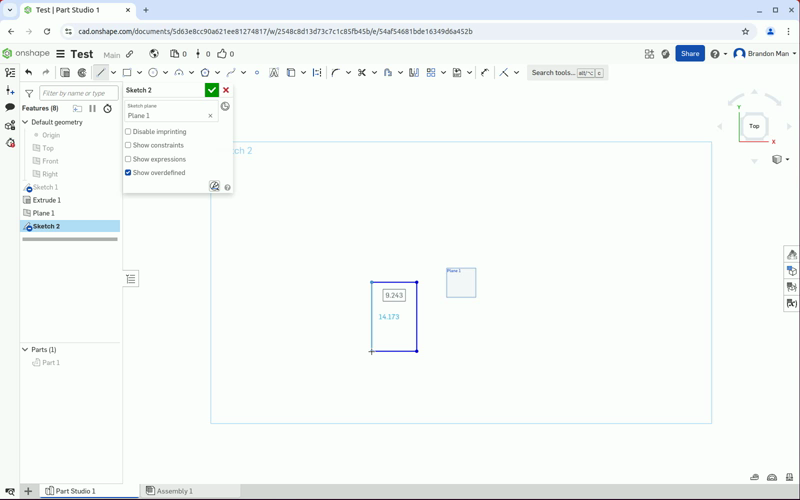
click(371, 351)
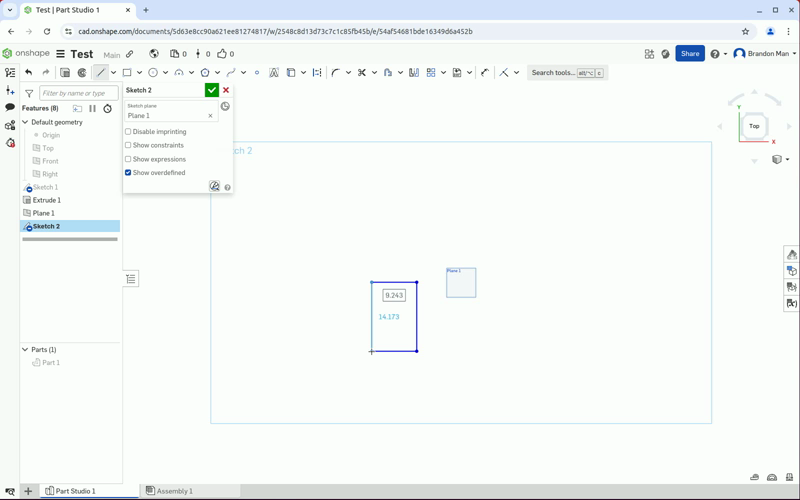
key(esc)
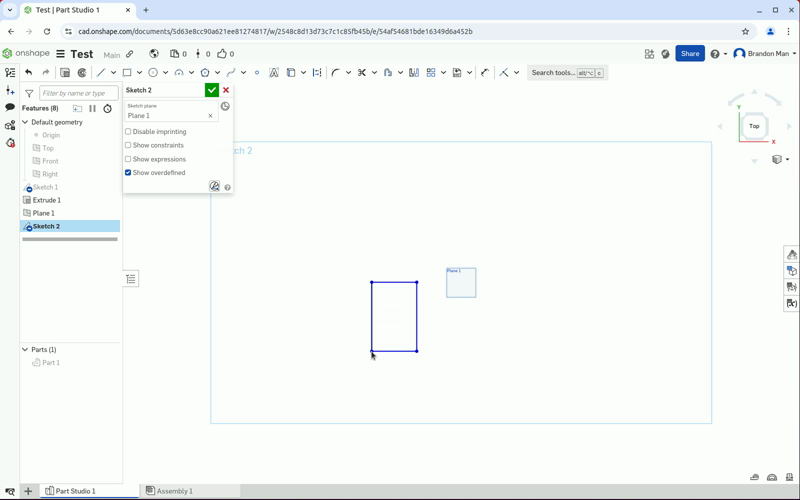
mouse_move(377, 289)
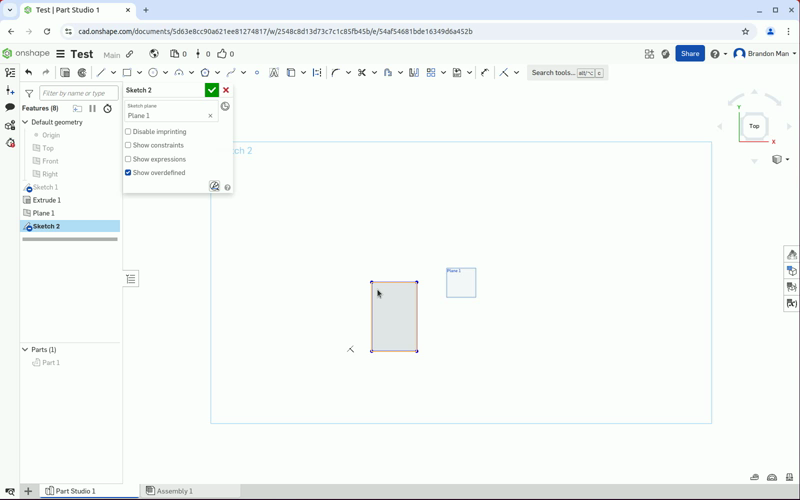
click(377, 289)
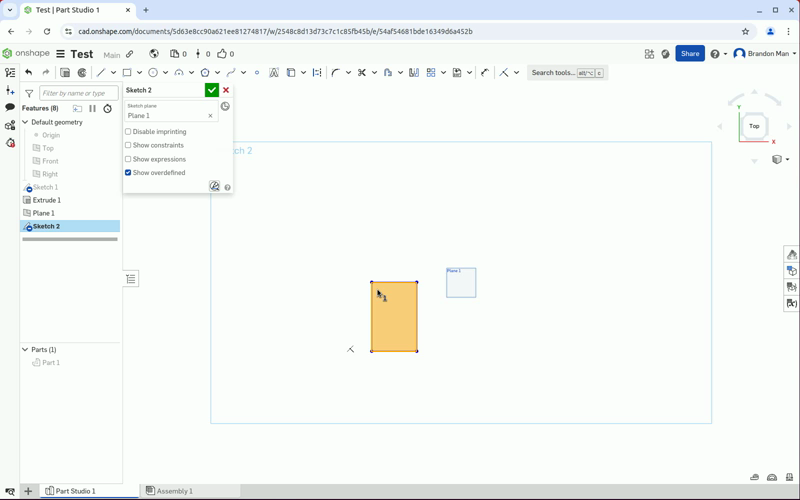
mouse_move(73, 352)
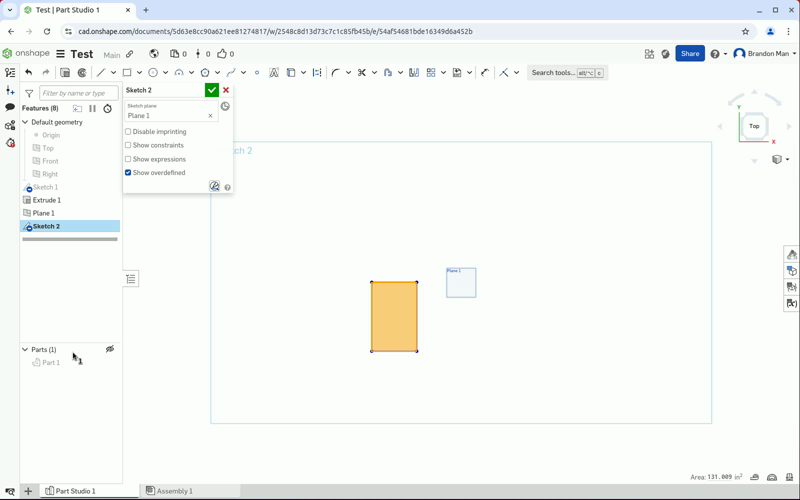
key(shift+y)
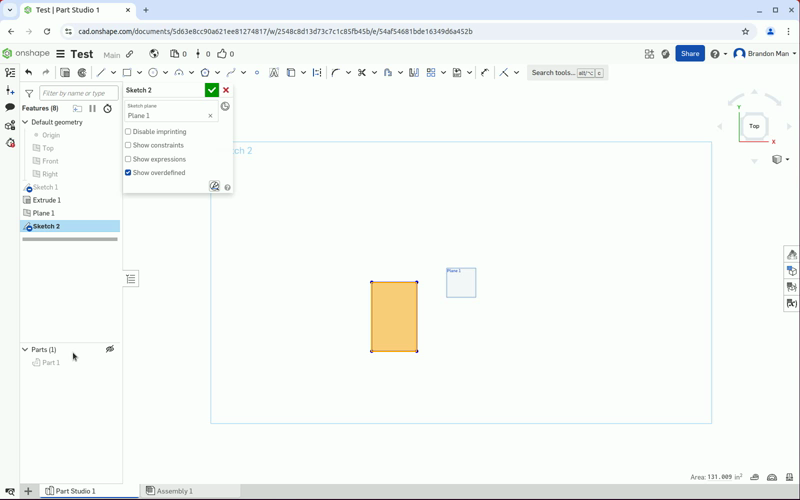
key(shift+e)
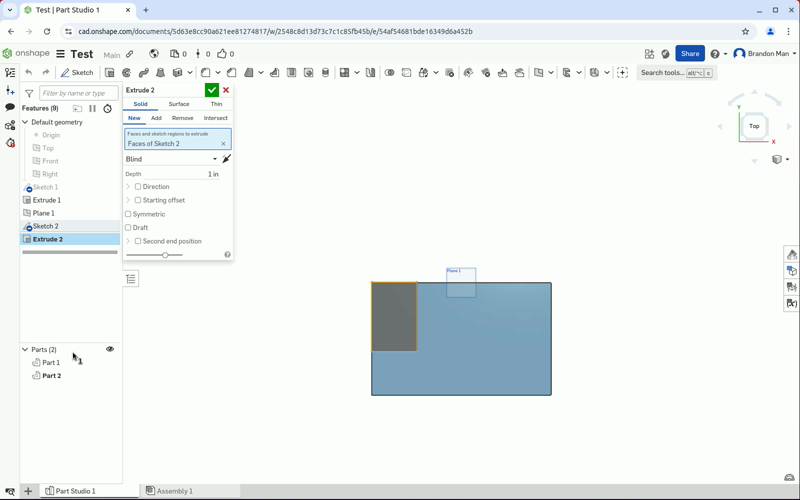
mouse_move(143, 106)
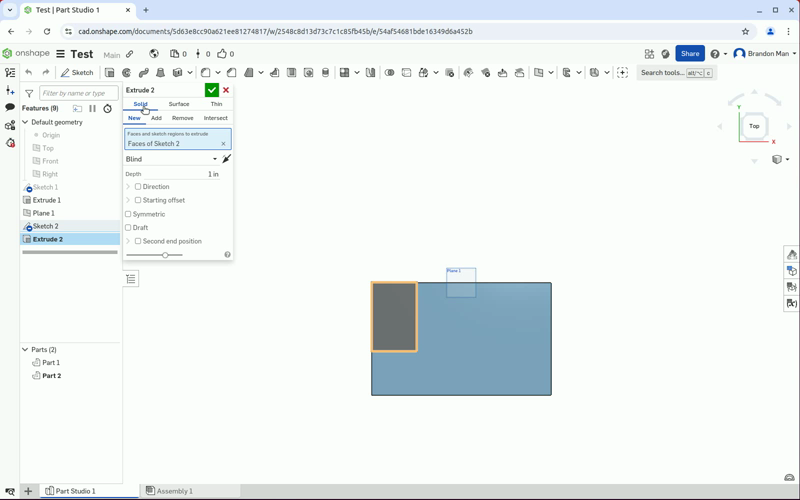
click(143, 106)
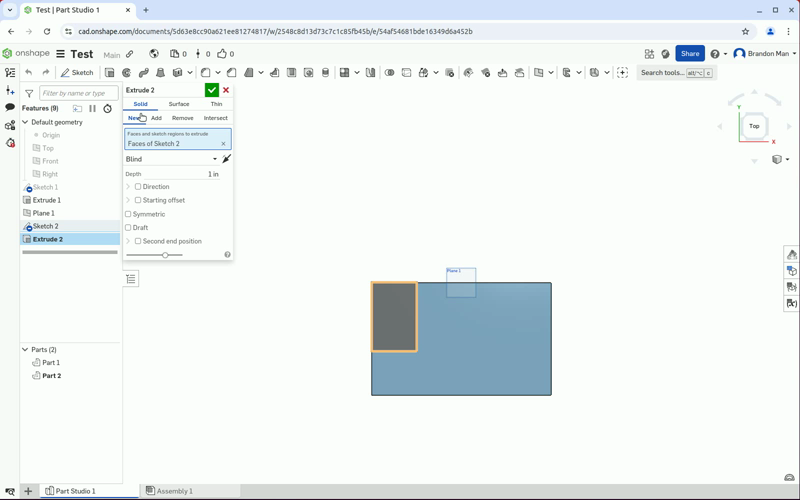
mouse_move(137, 120)
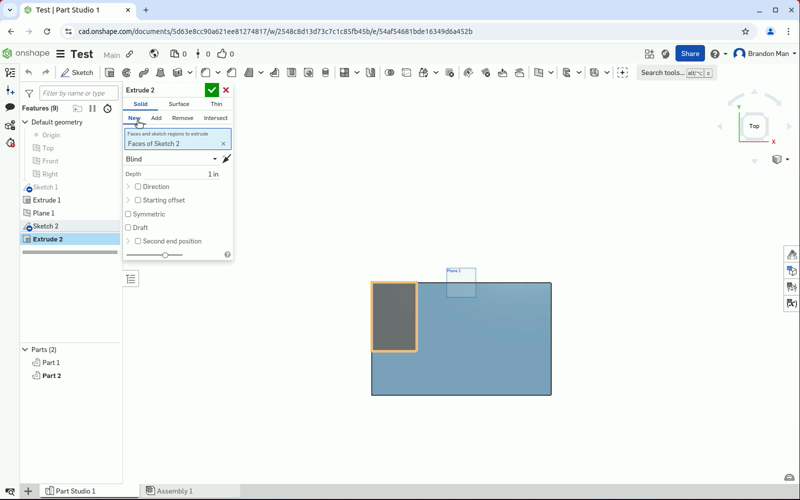
click(137, 120)
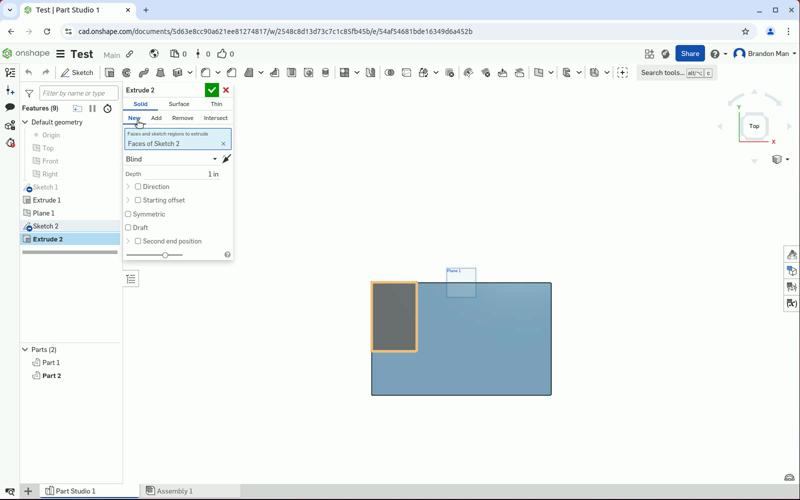
key(tab, 4)
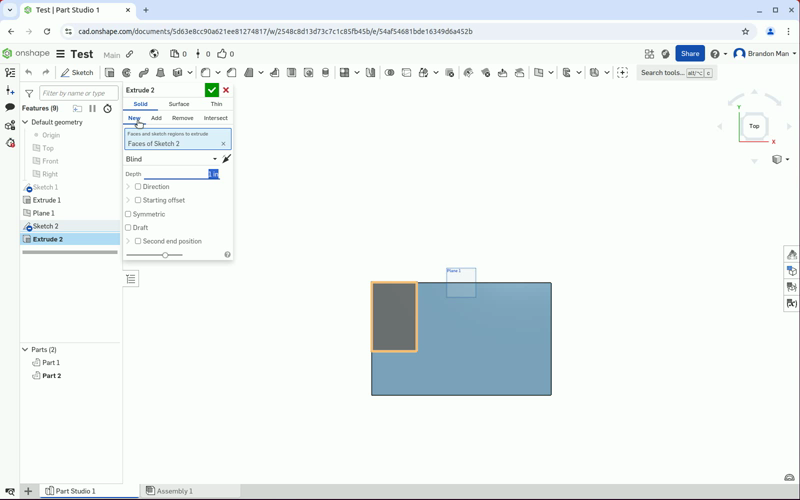
text(18.535)
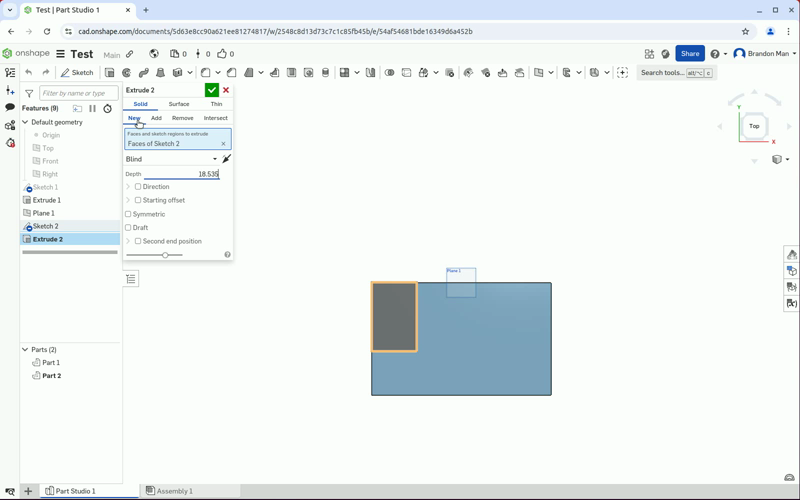
key(enter)
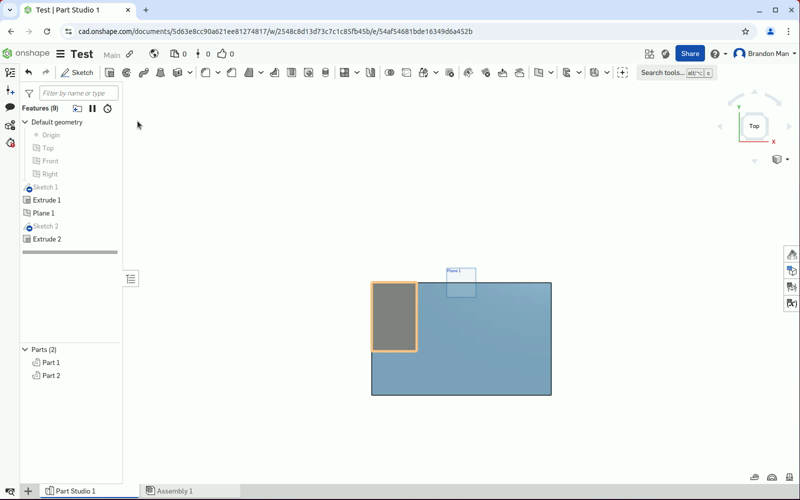
key(shift+h)
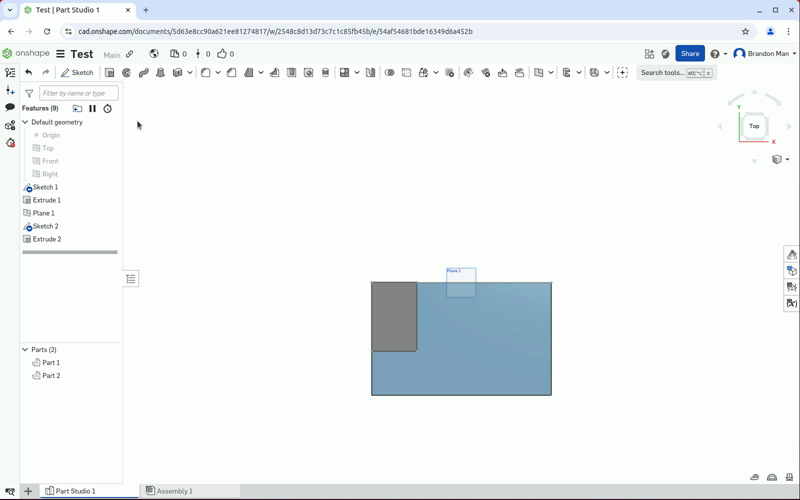
key(shift+h)
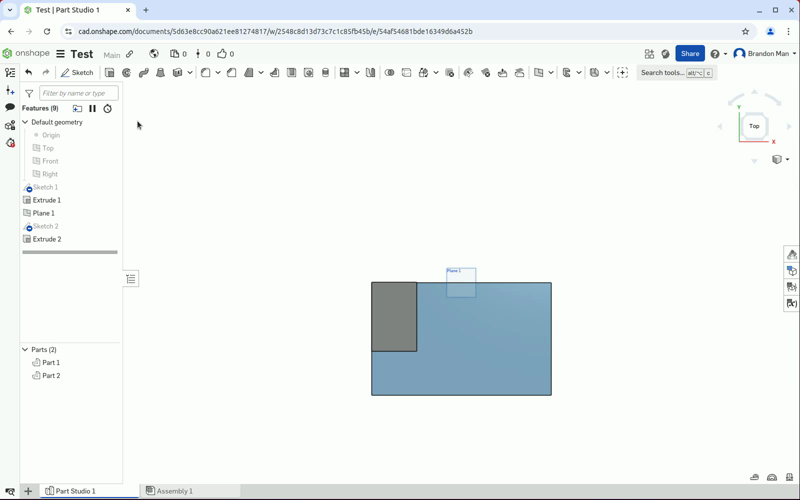
mouse_move(73, 189)
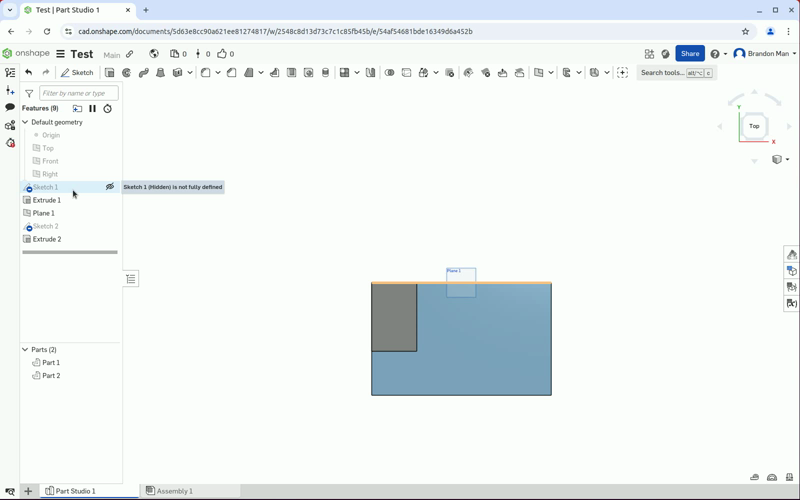
click(73, 189)
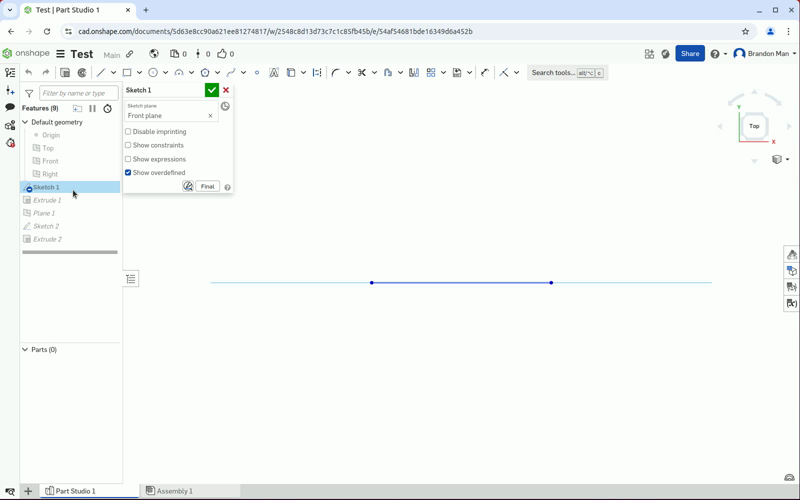
mouse_move(229, 92)
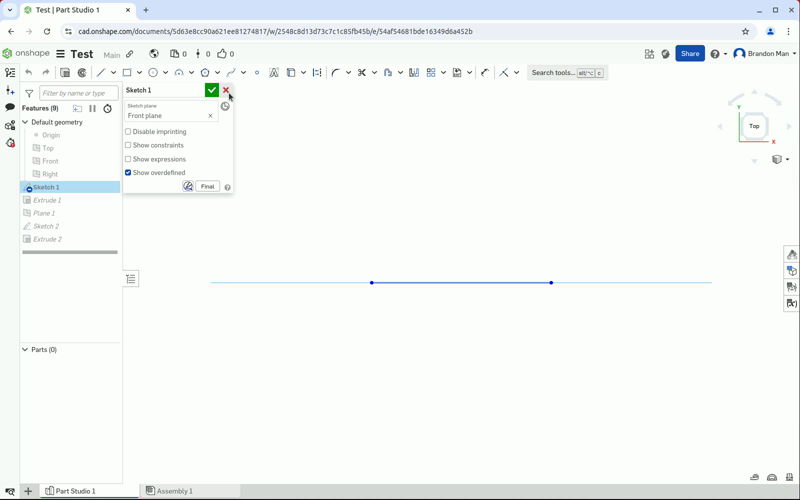
click(229, 92)
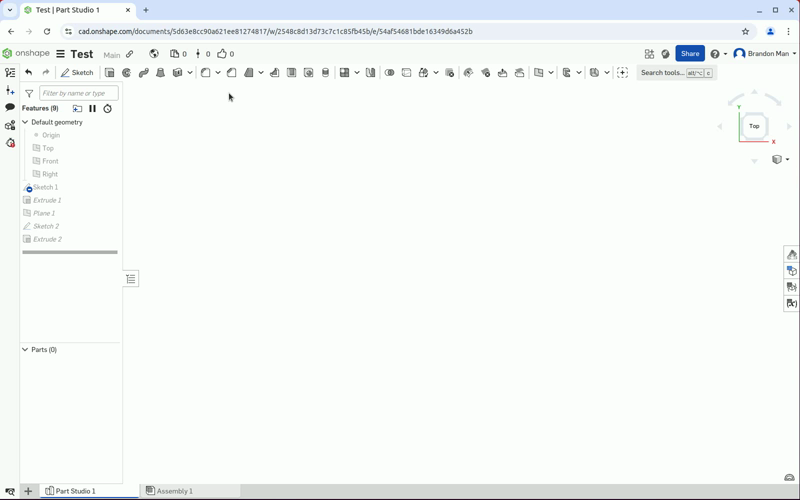
key(shift+s)
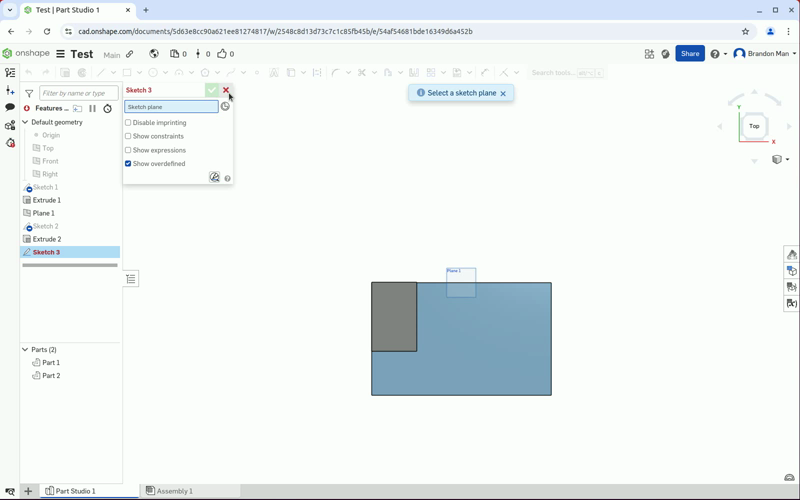
mouse_move(73, 215)
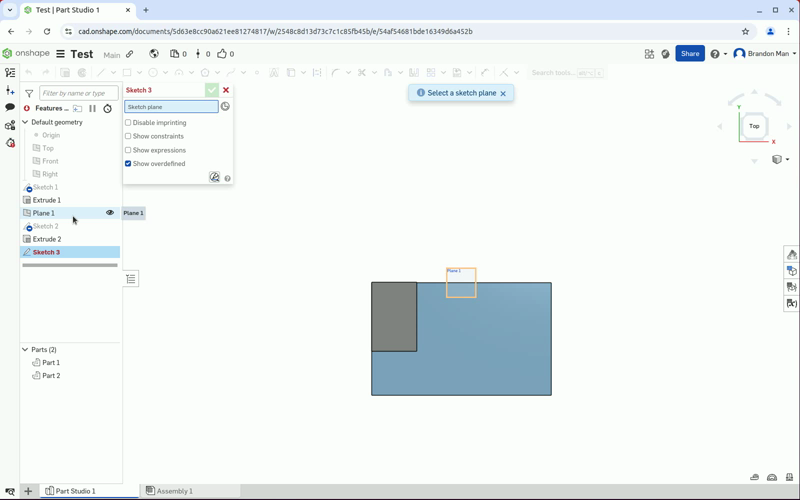
click(73, 215)
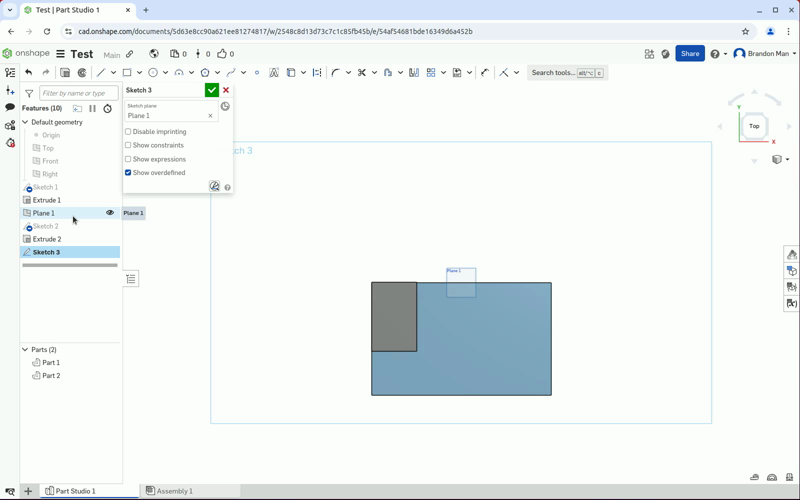
mouse_move(73, 352)
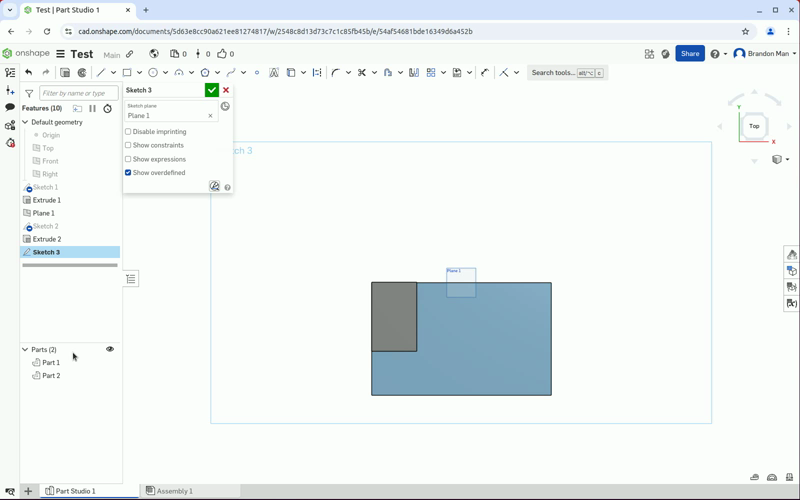
key(y)
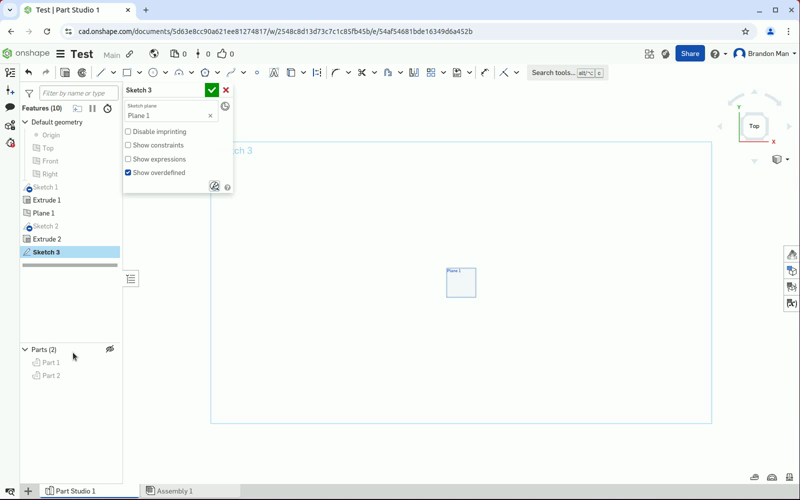
key(l)
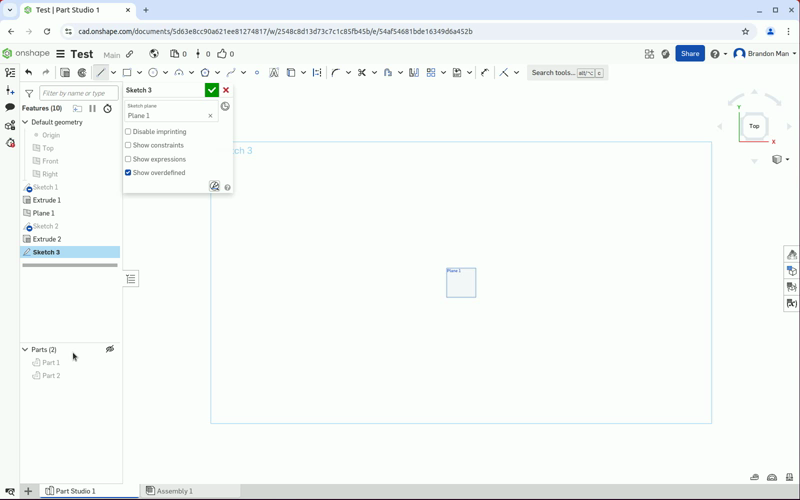
key_down(shift)
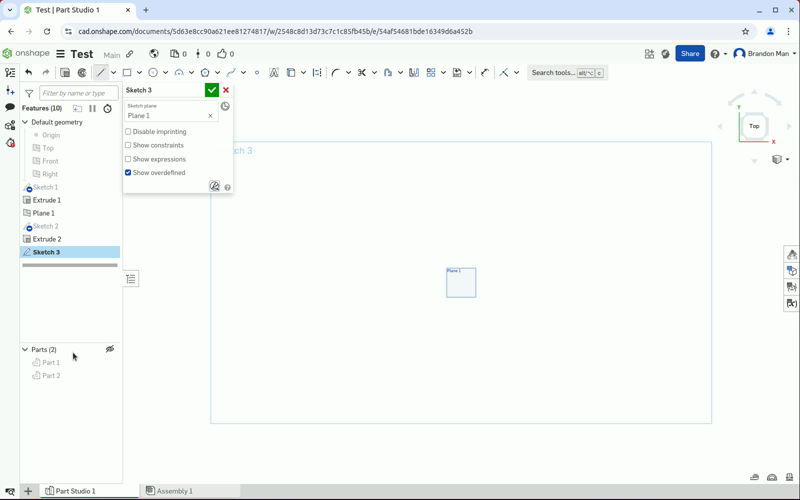
mouse_move(506, 351)
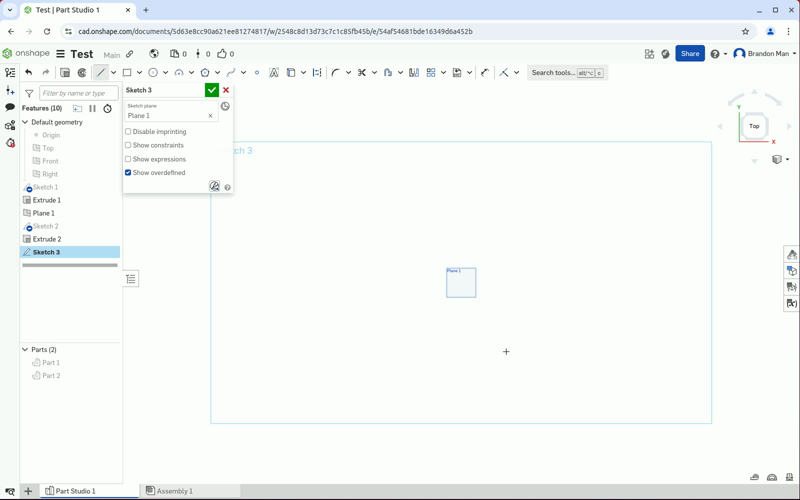
click(506, 351)
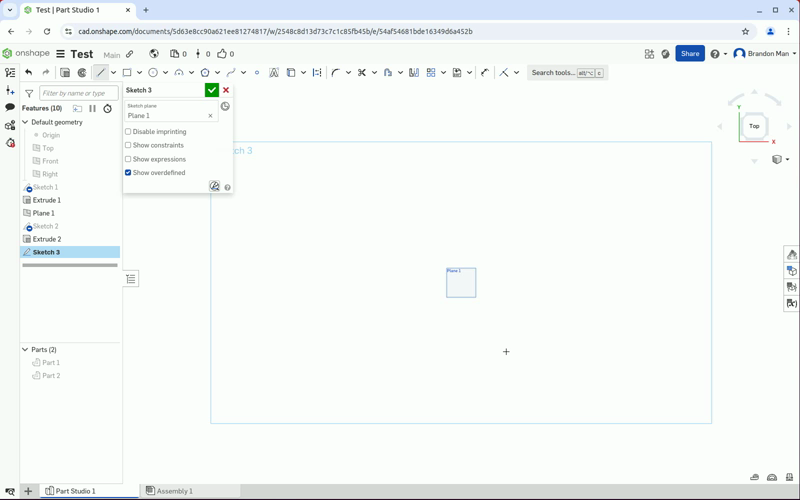
key_up(shift)
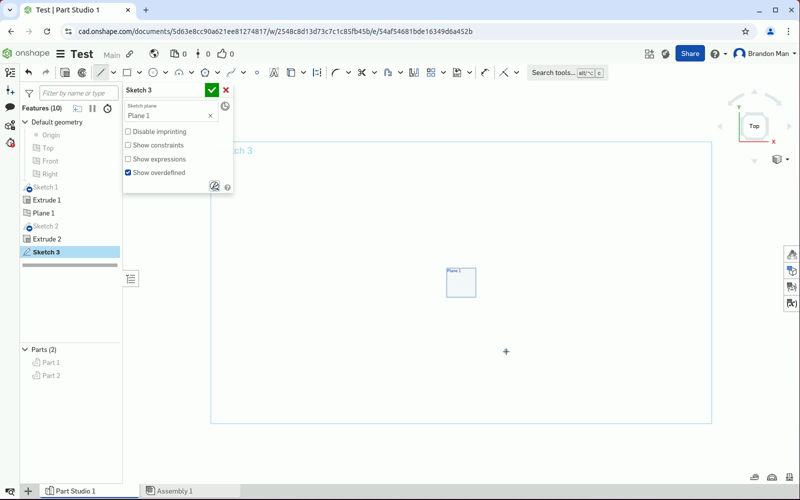
key_down(shift)
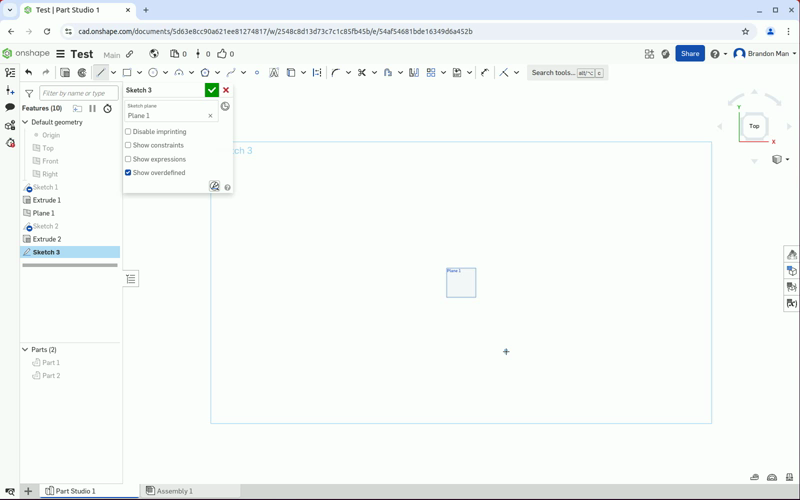
mouse_move(536, 351)
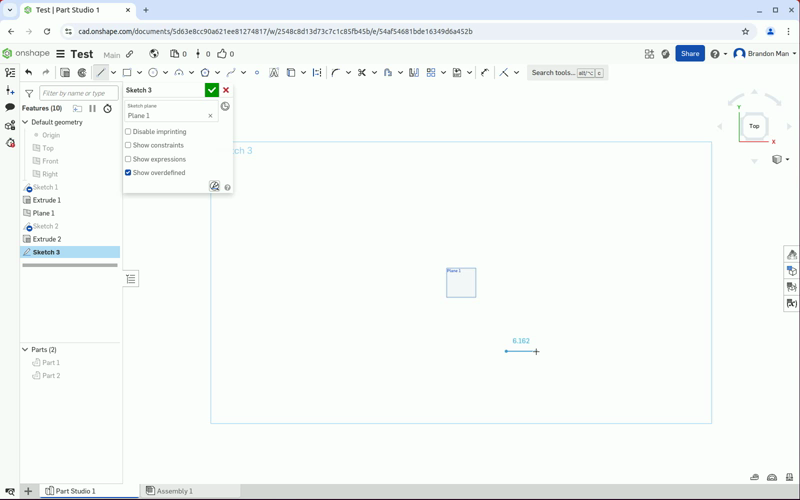
mouse_move(552, 351)
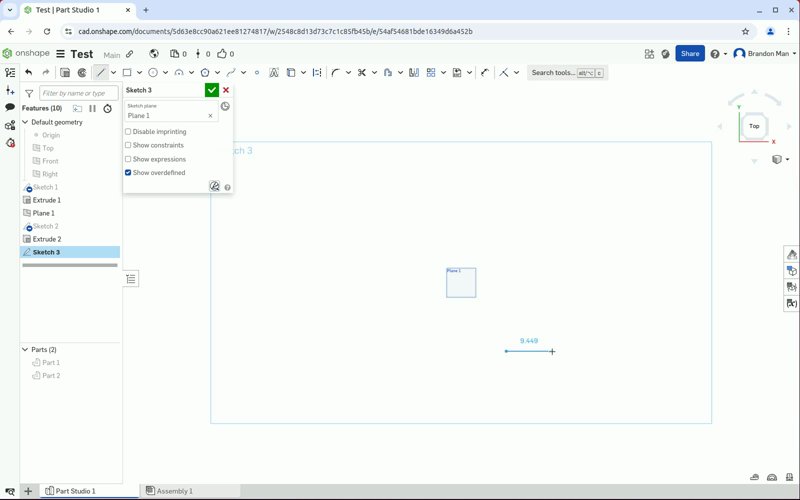
click(552, 351)
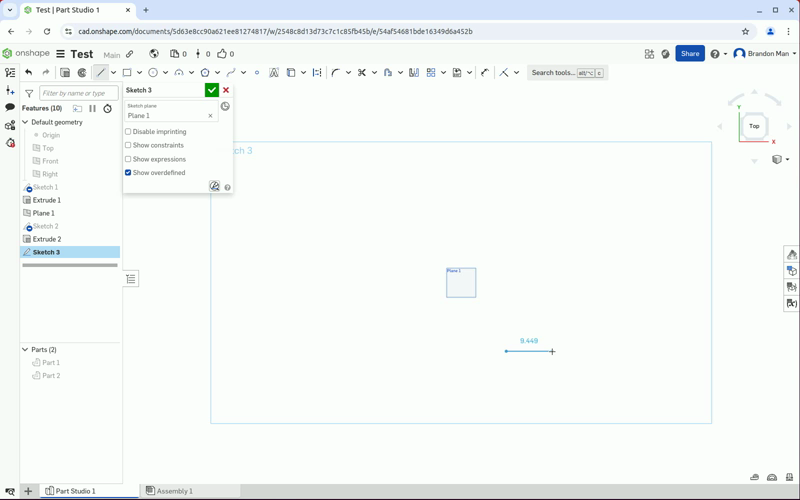
key_up(shift)
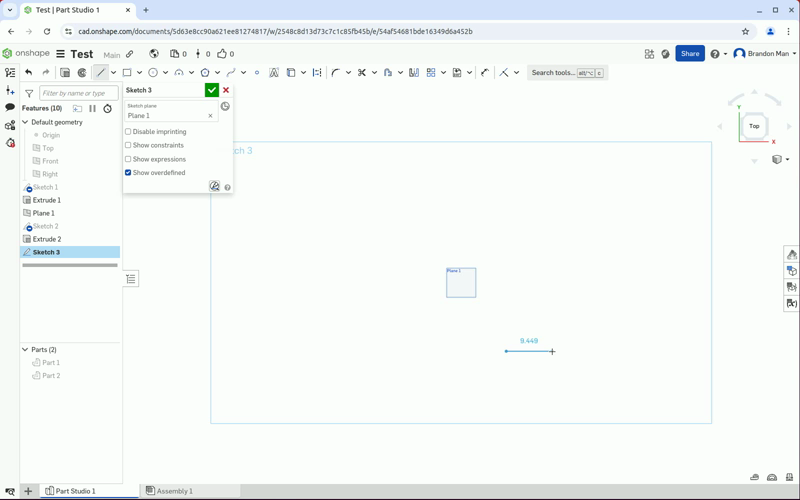
key_down(shift)
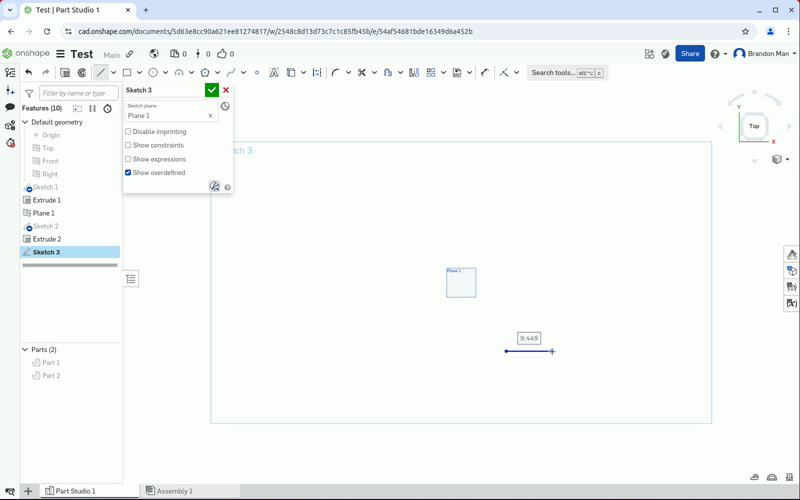
mouse_move(552, 282)
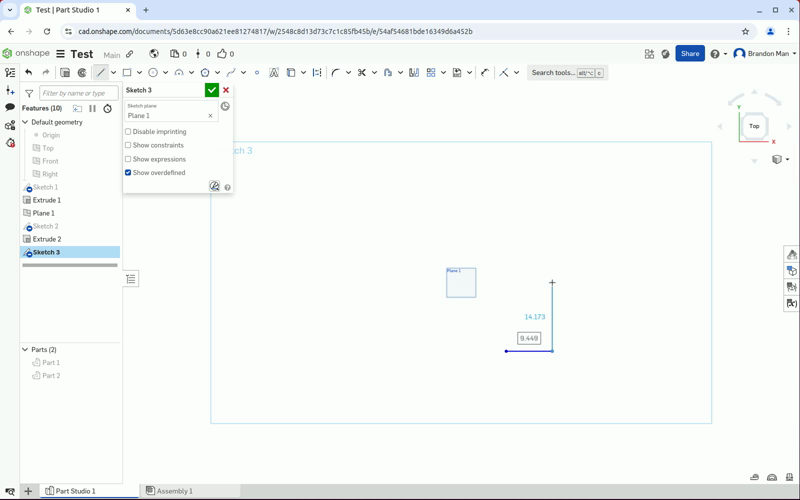
click(552, 282)
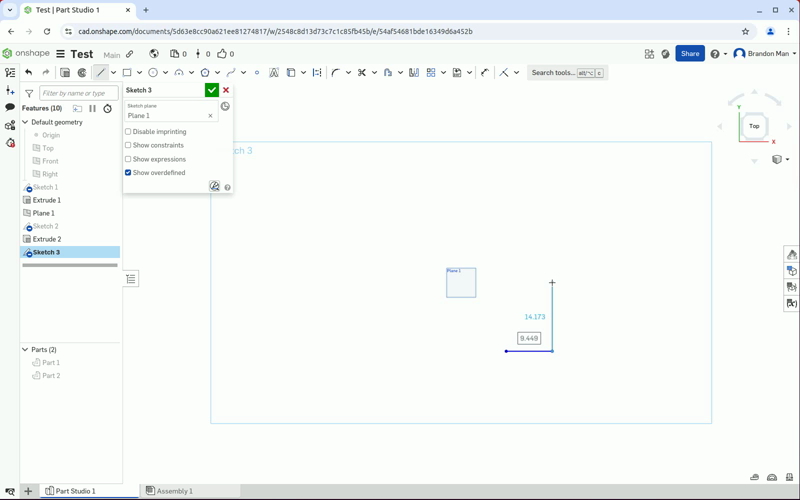
key_up(shift)
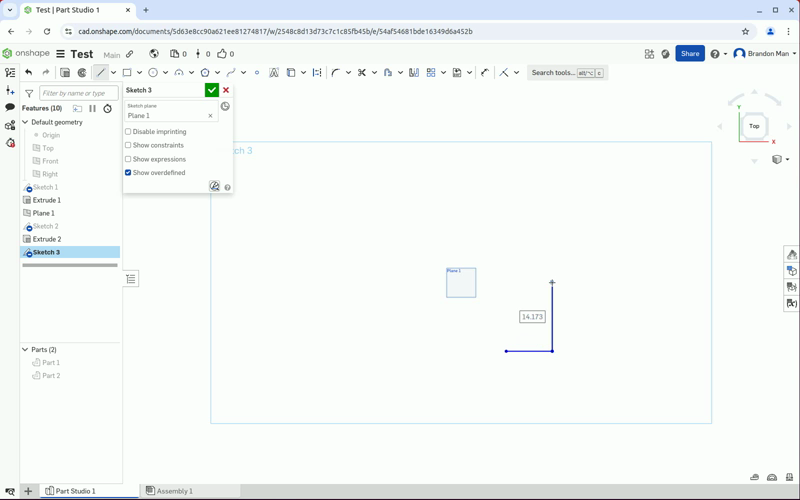
key_down(shift)
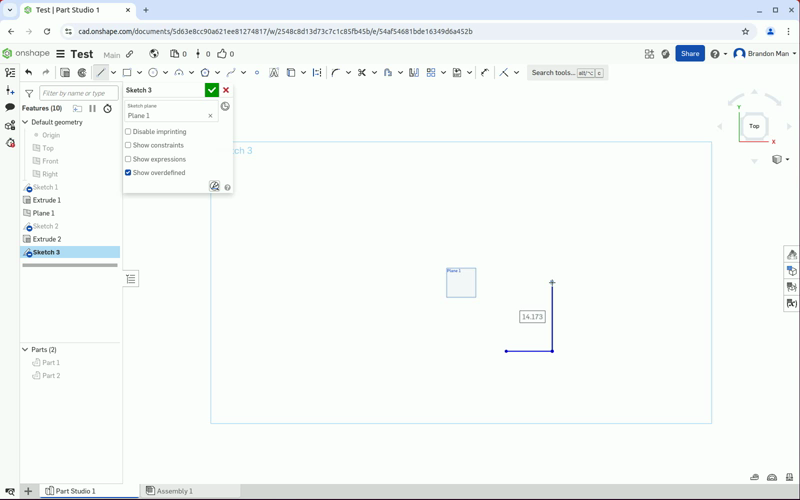
mouse_move(582, 282)
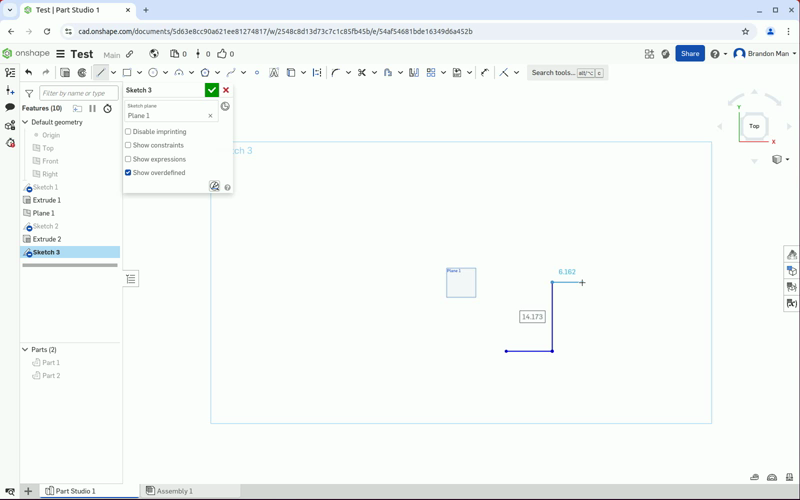
mouse_move(506, 282)
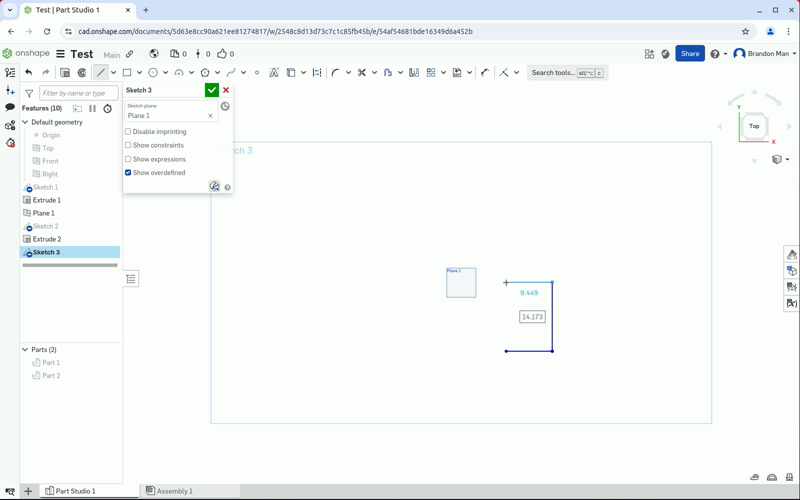
click(506, 282)
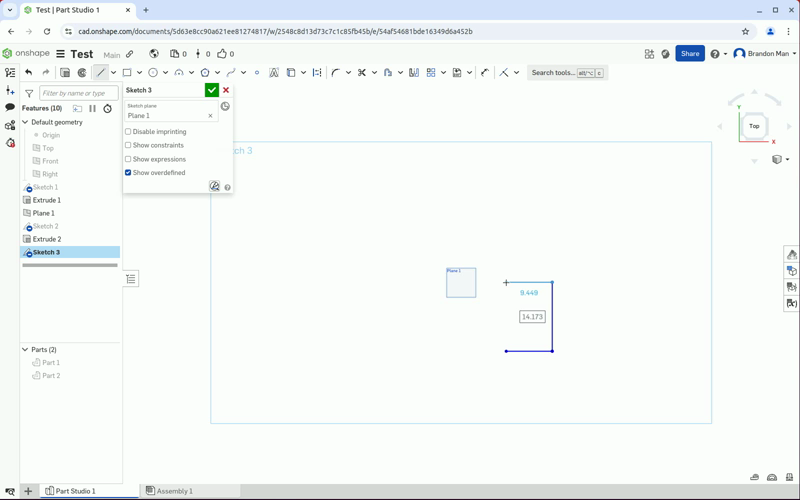
key_up(shift)
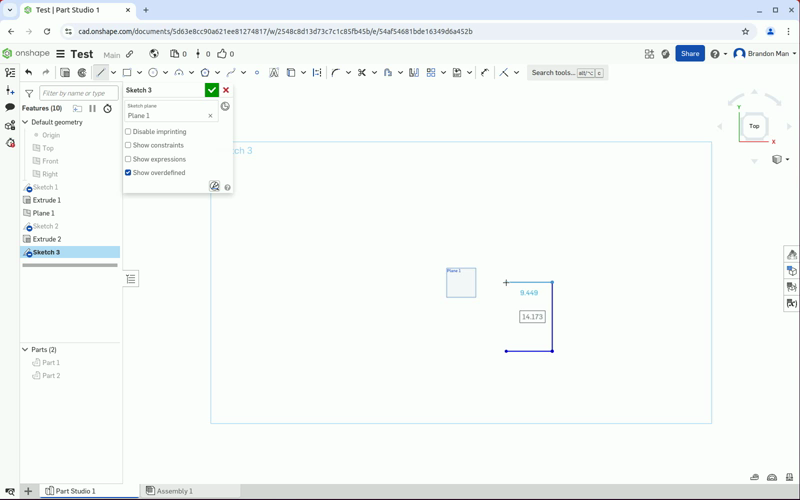
key_down(shift)
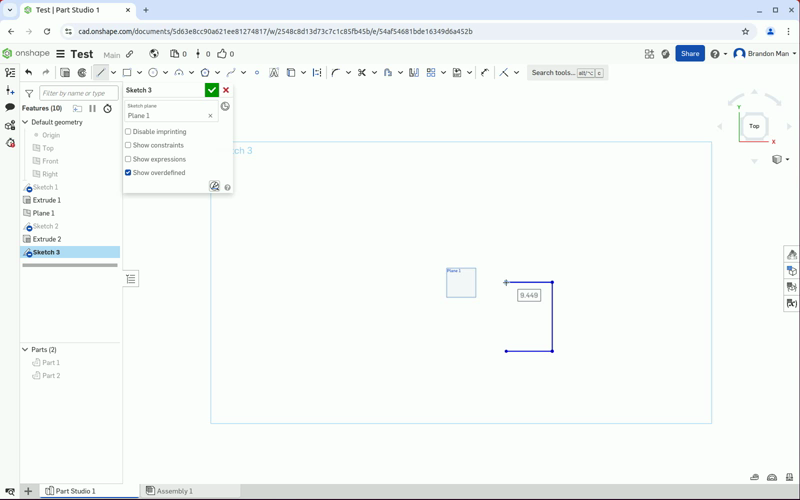
mouse_move(506, 351)
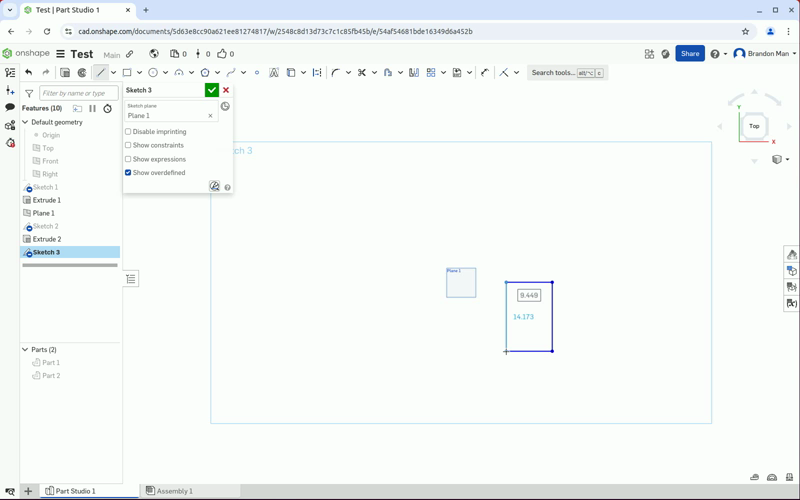
key_up(shift)
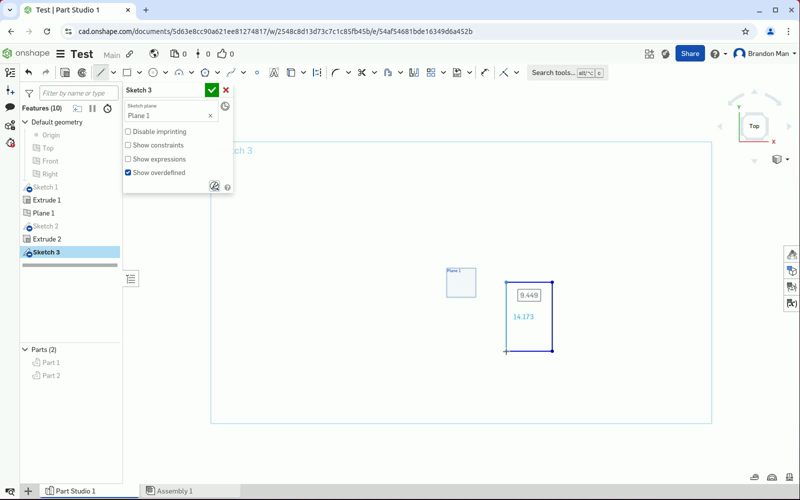
click(506, 351)
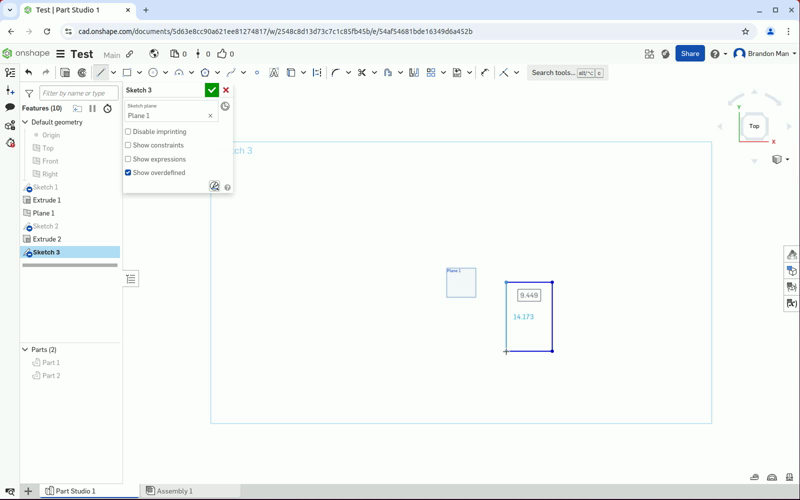
key(esc)
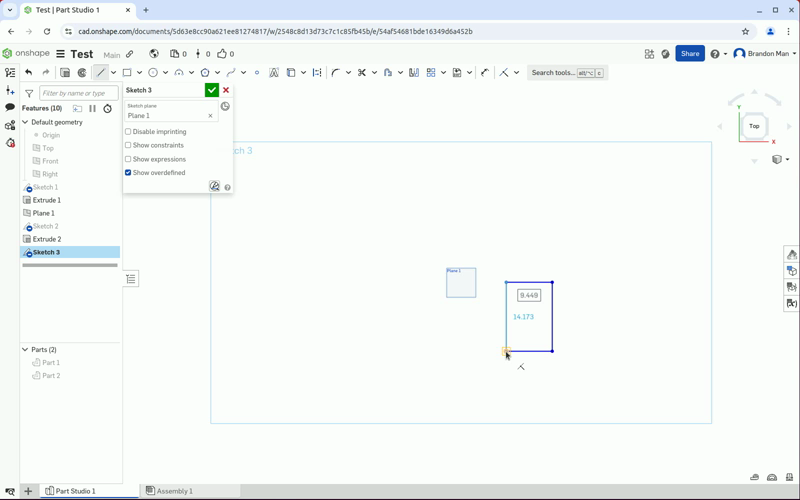
mouse_move(526, 304)
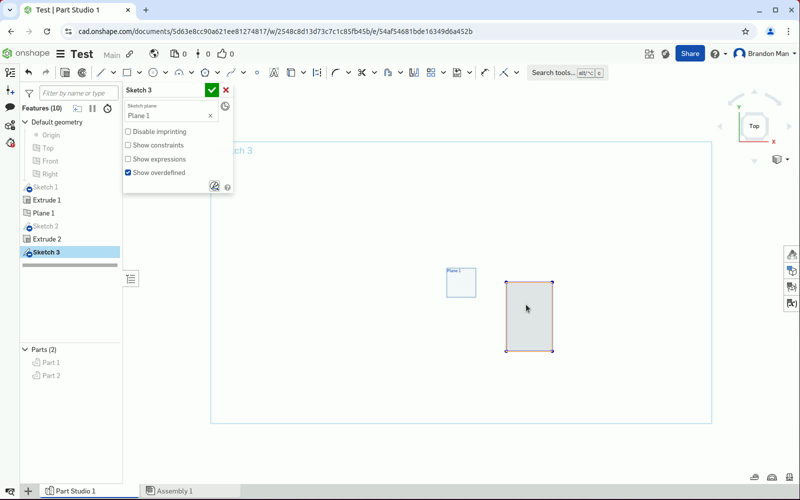
click(526, 304)
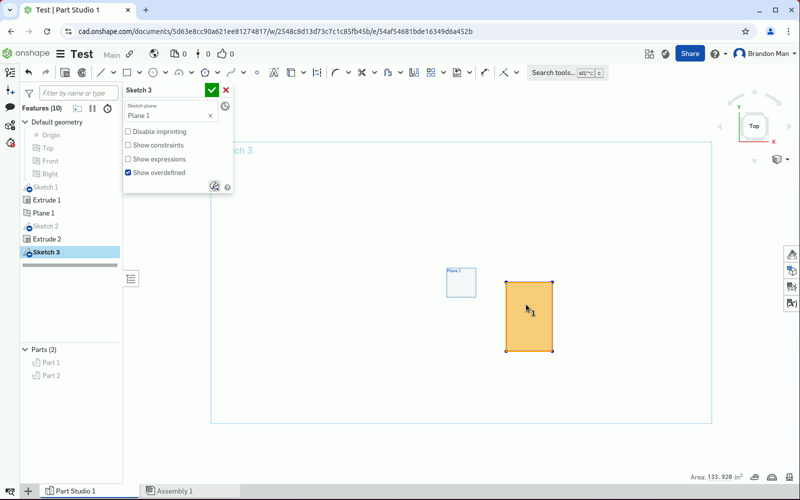
mouse_move(73, 352)
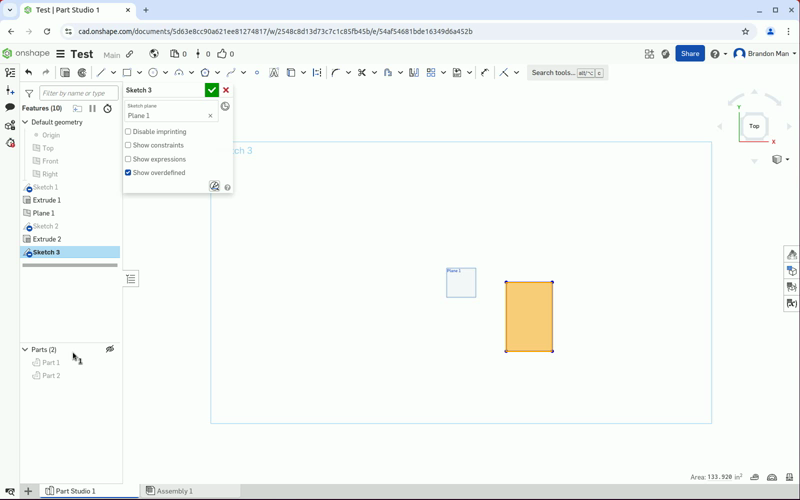
key(shift+y)
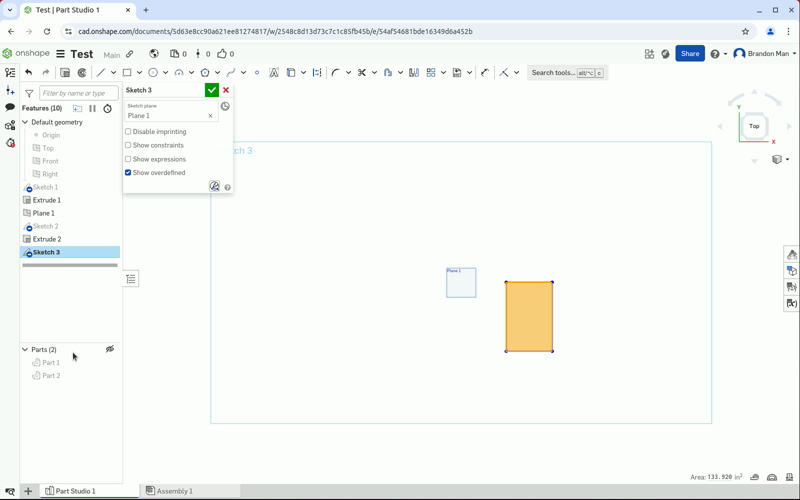
key(shift+e)
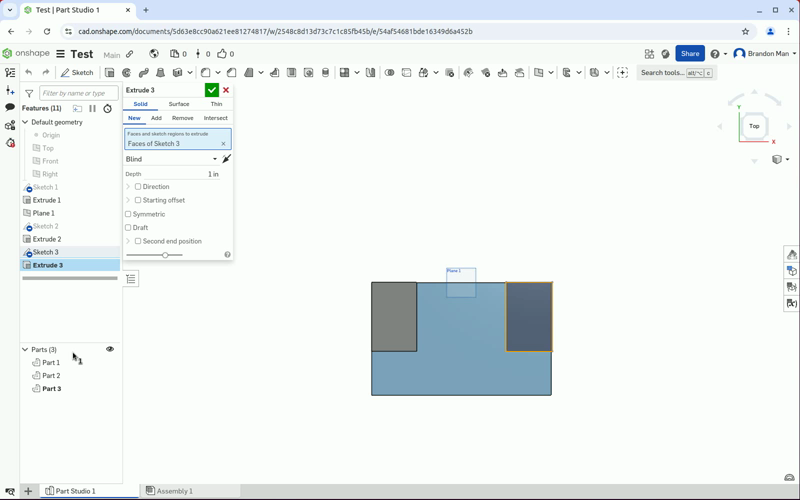
mouse_move(143, 106)
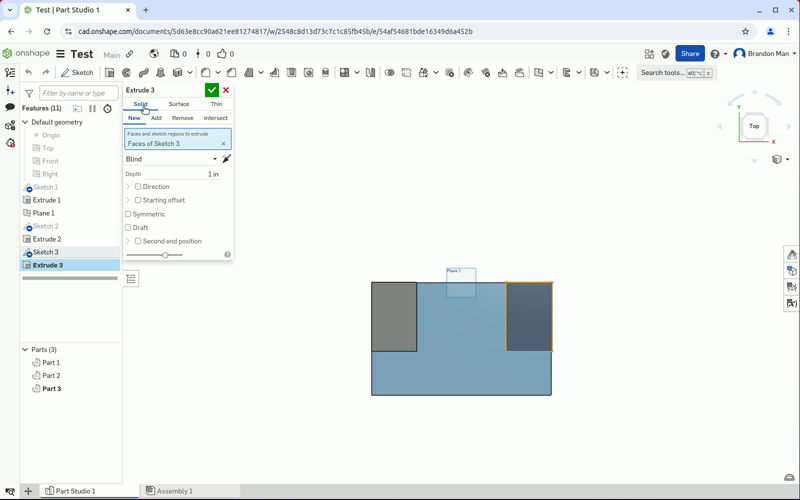
click(143, 106)
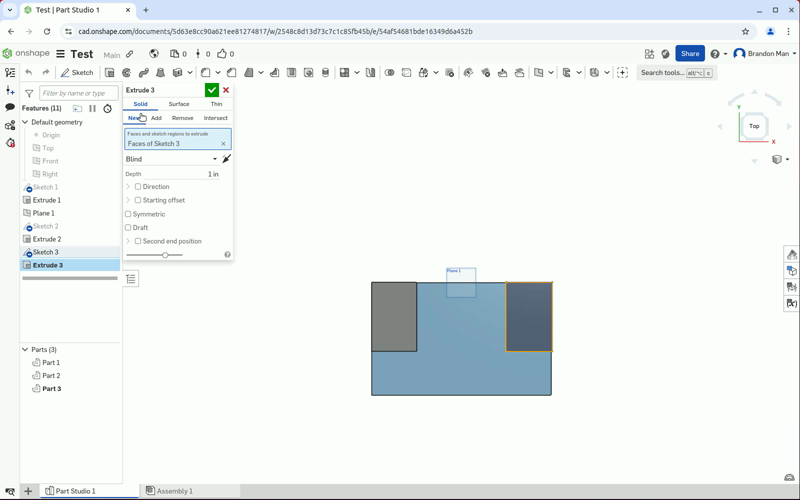
mouse_move(137, 120)
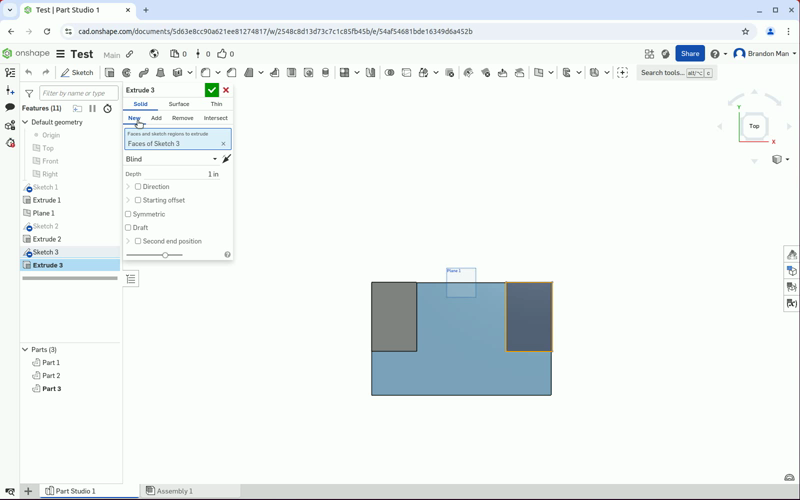
click(137, 120)
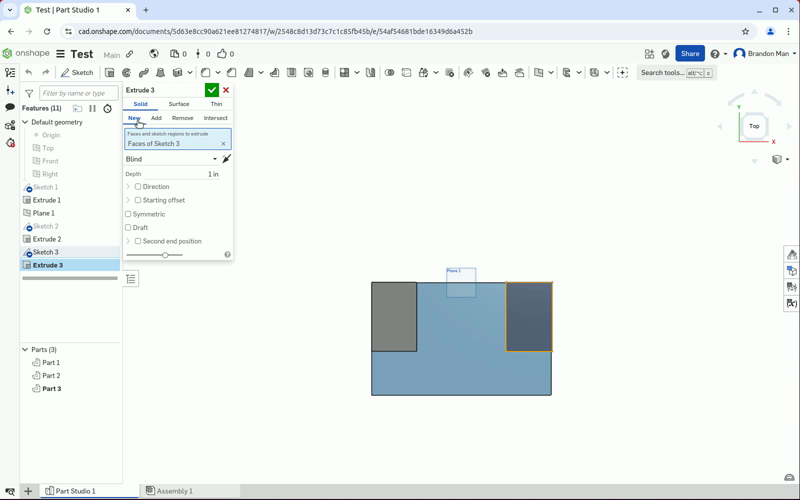
key(tab, 4)
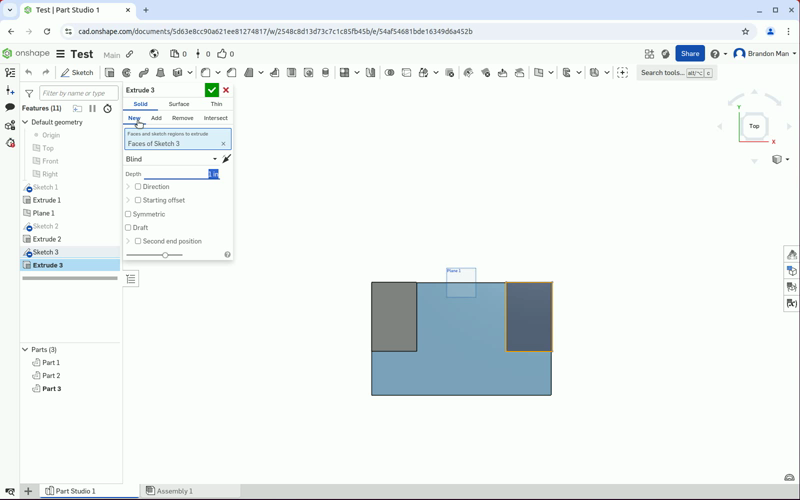
text(18.535)
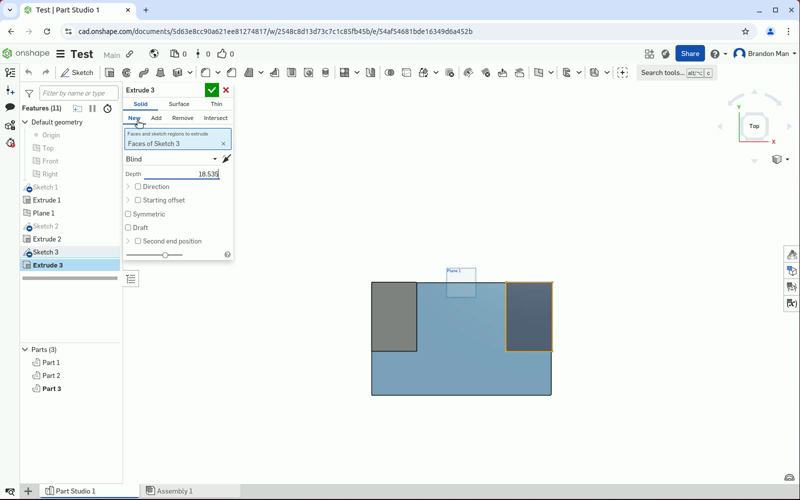
key(enter)
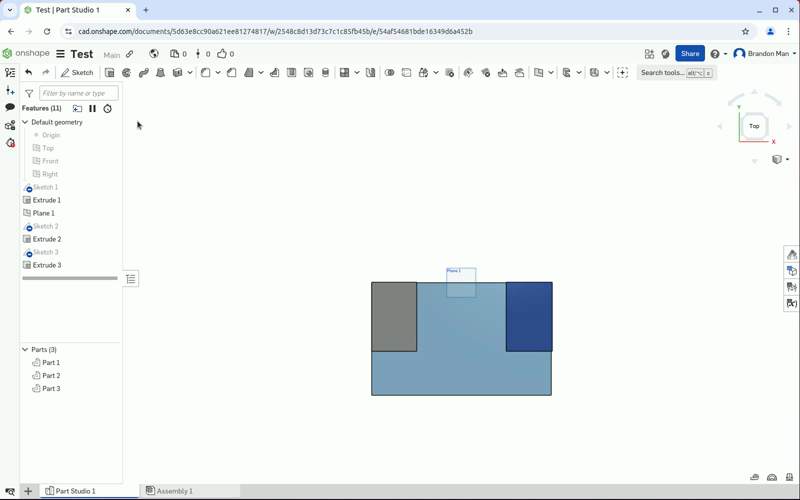
key(shift+h)
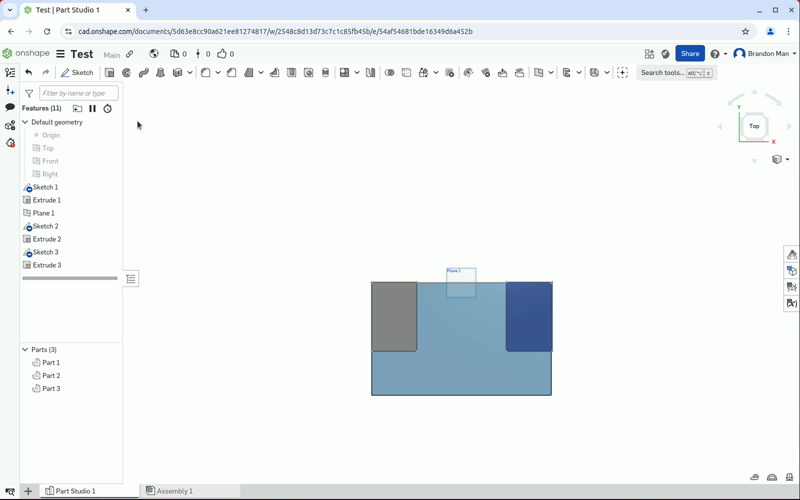
key(shift+h)
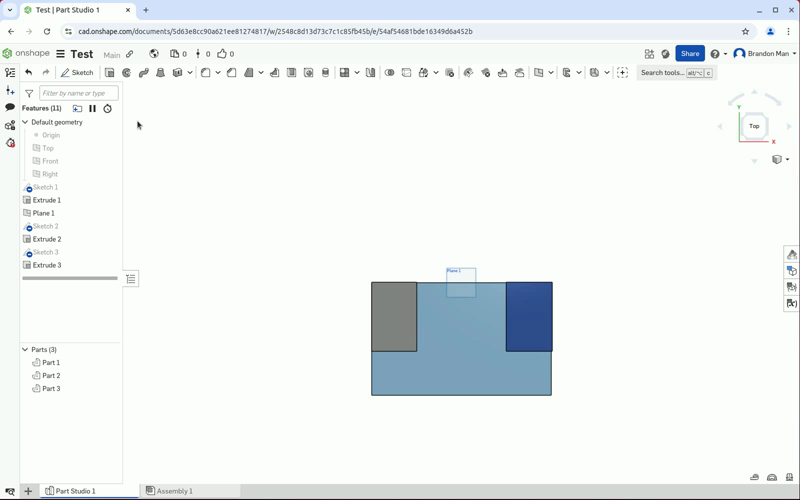
mouse_move(73, 189)
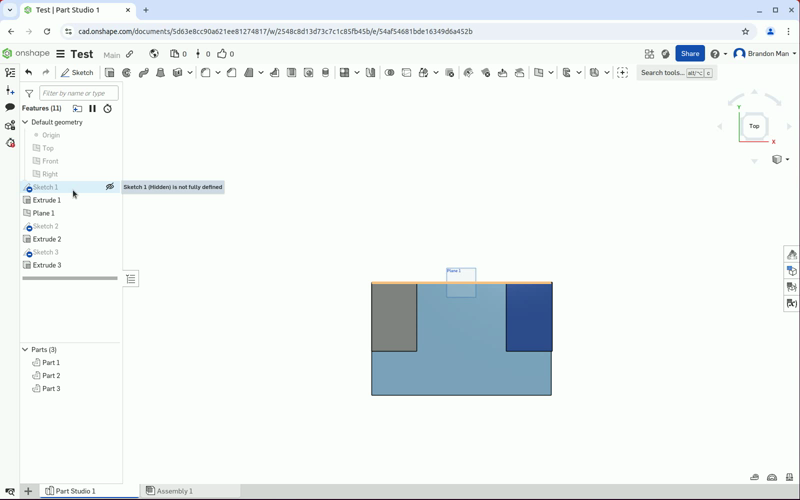
click(73, 189)
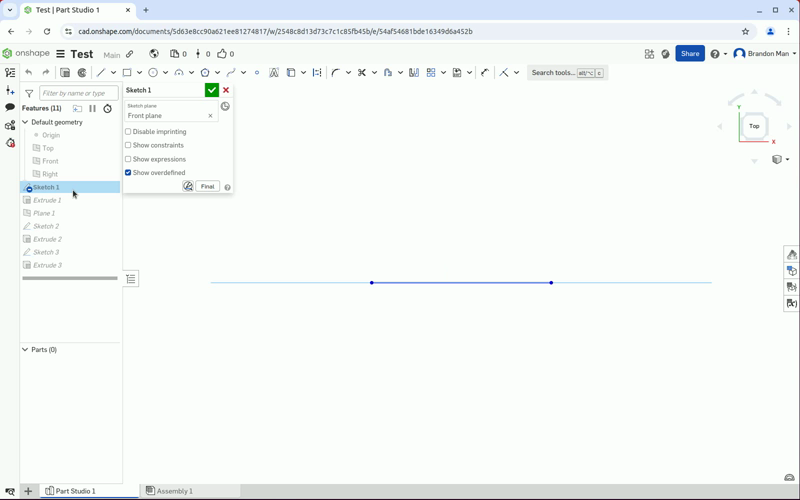
mouse_move(229, 92)
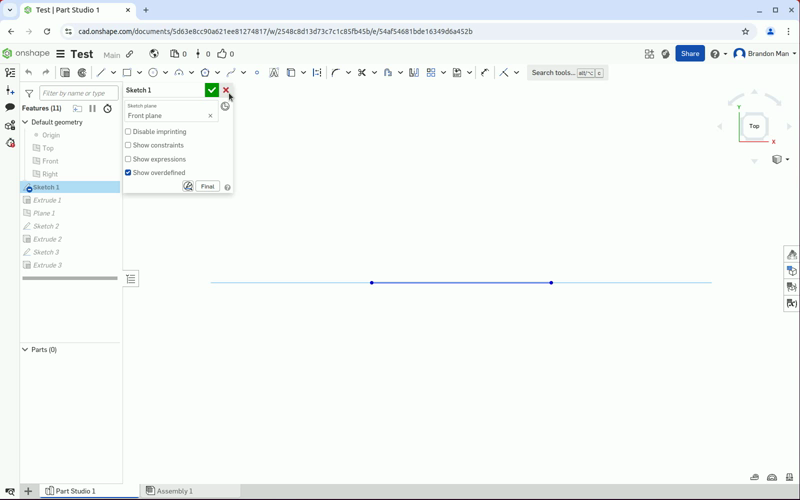
click(229, 92)
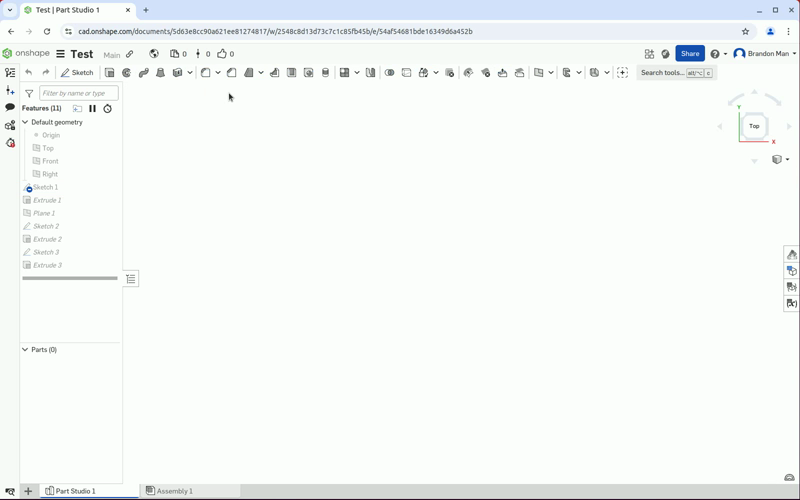
key(shift+s)
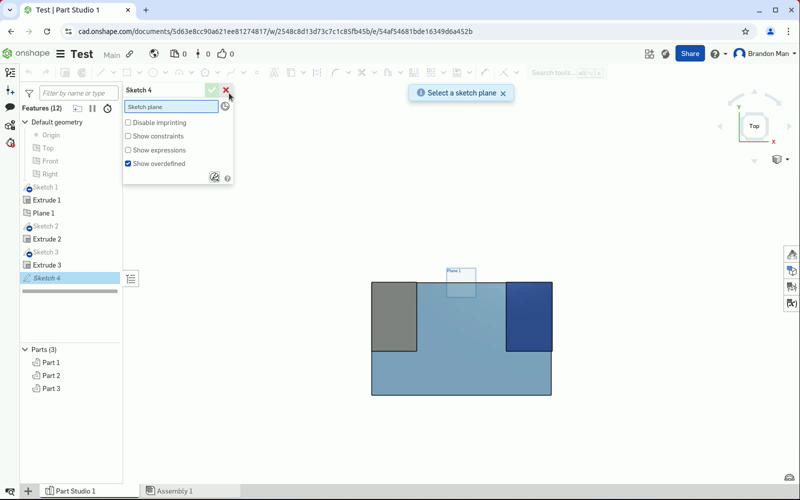
mouse_move(73, 215)
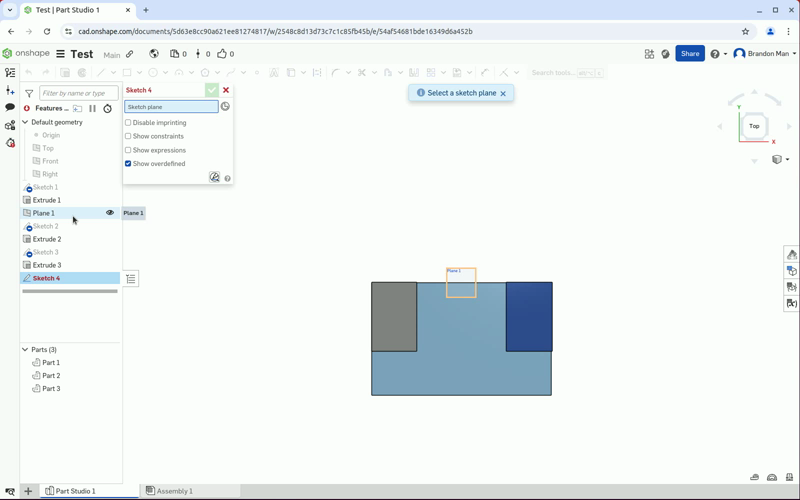
click(73, 215)
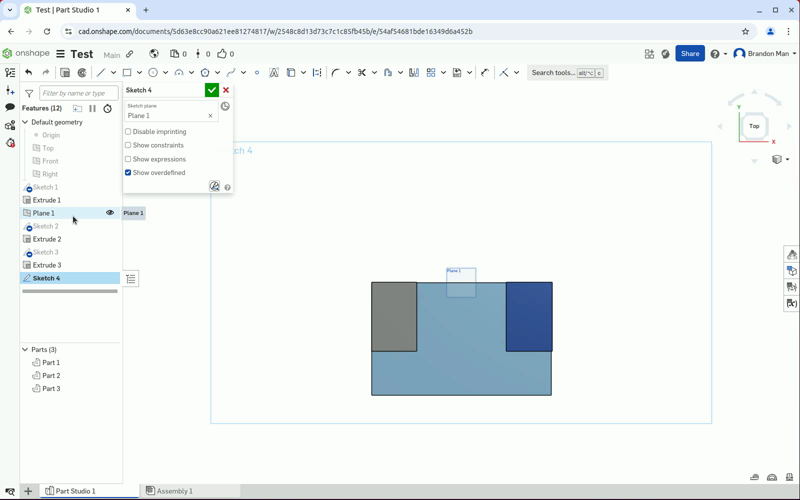
mouse_move(73, 352)
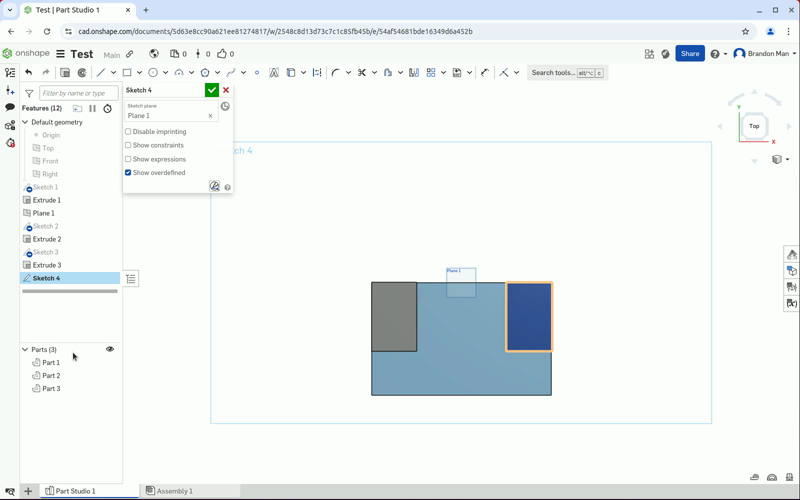
key(y)
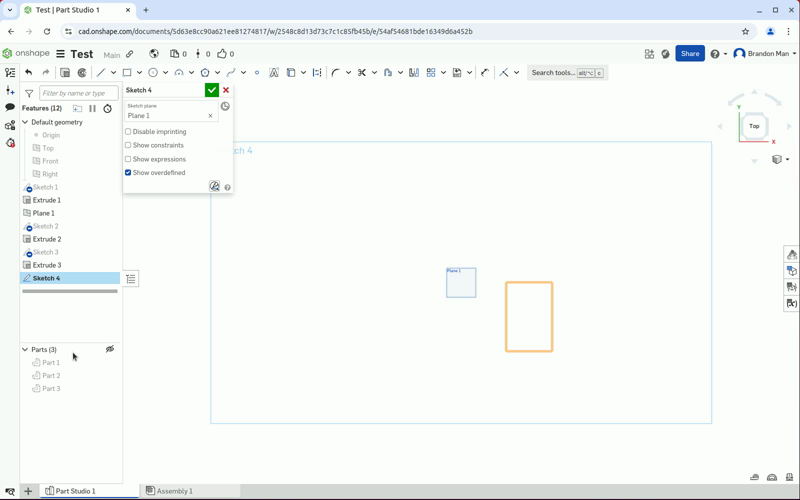
key(l)
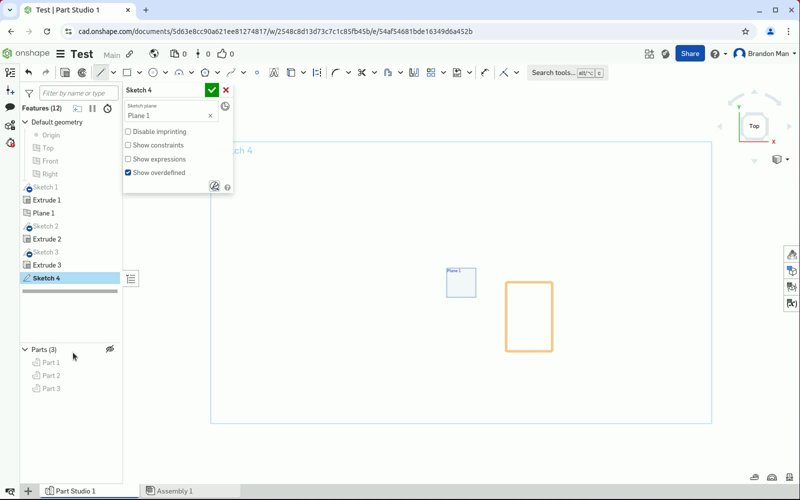
key_down(shift)
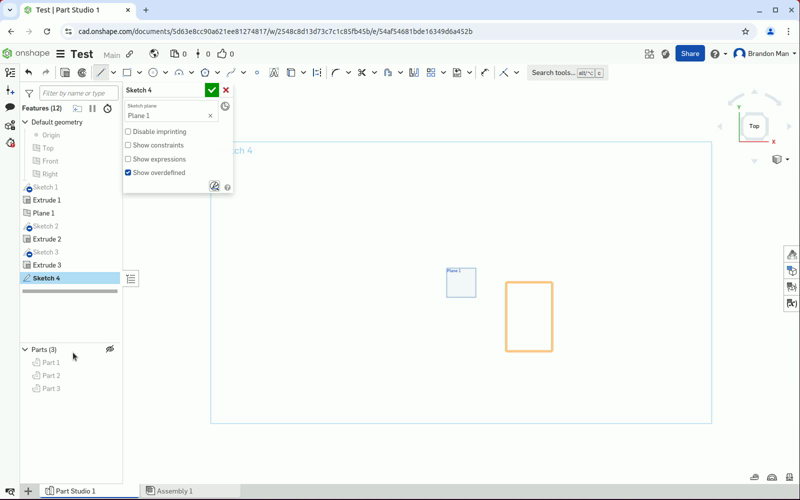
mouse_move(416, 351)
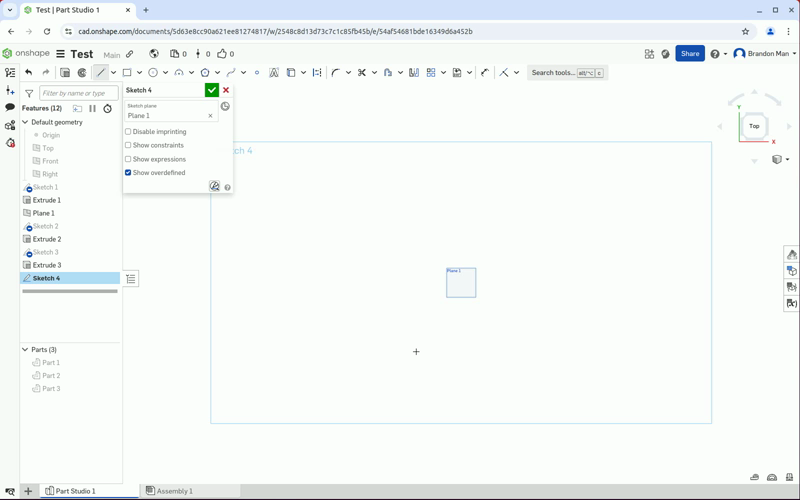
click(416, 351)
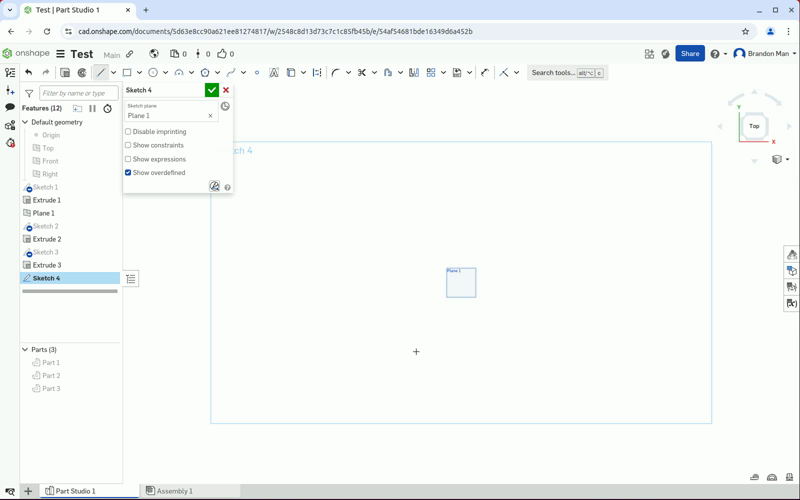
key_up(shift)
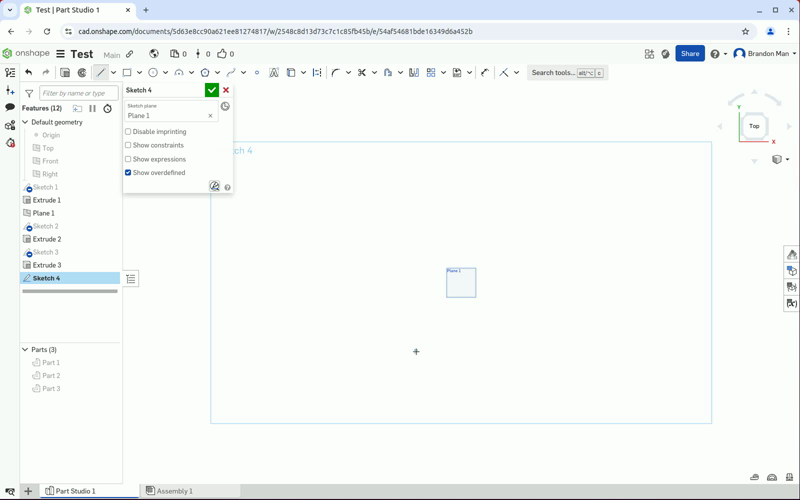
key_down(shift)
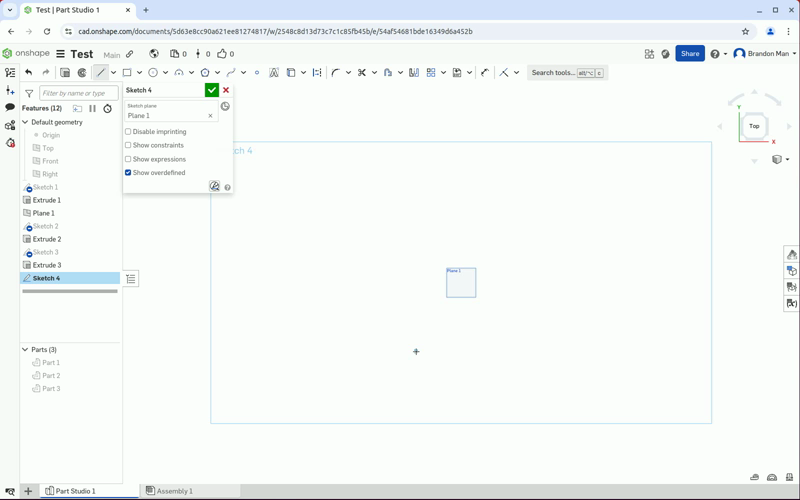
mouse_move(506, 351)
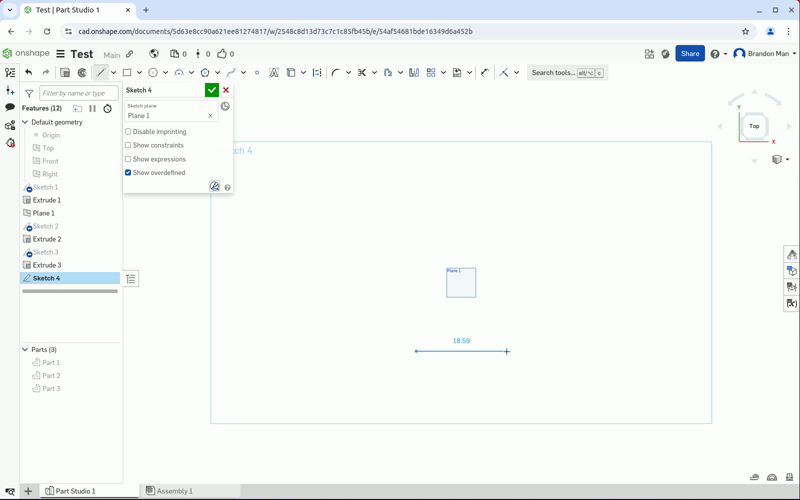
click(506, 351)
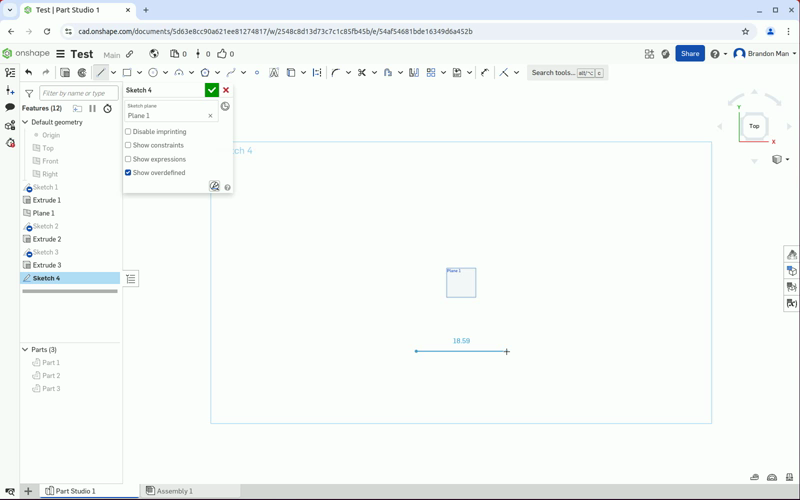
key_up(shift)
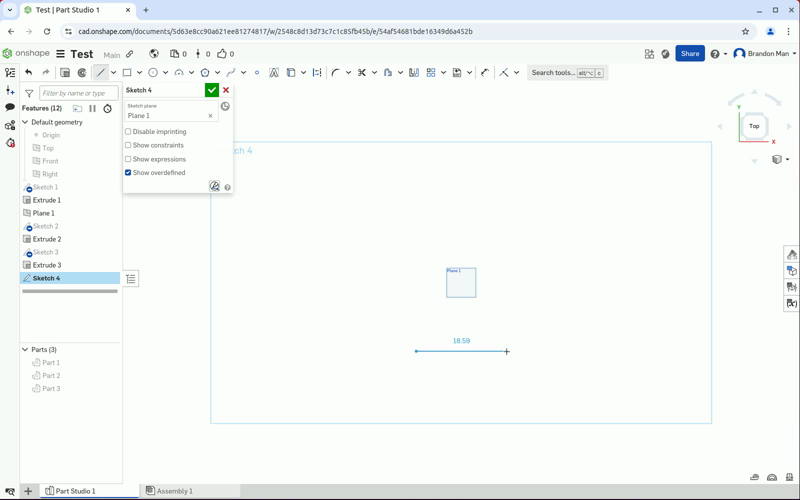
key_down(shift)
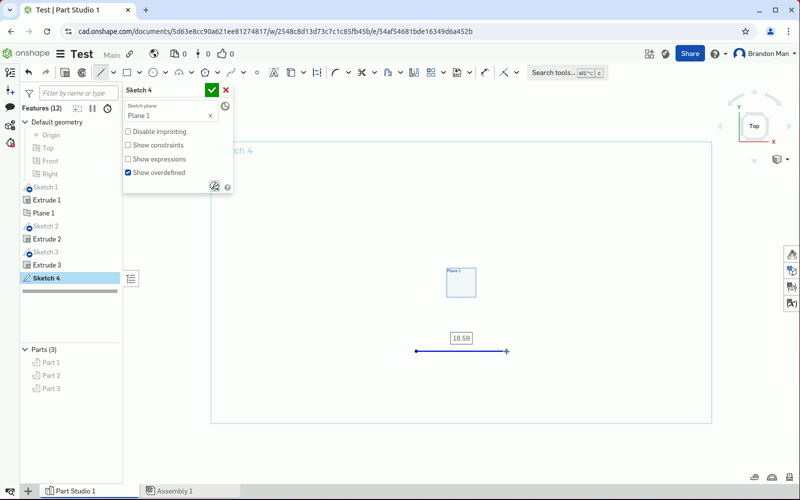
mouse_move(536, 351)
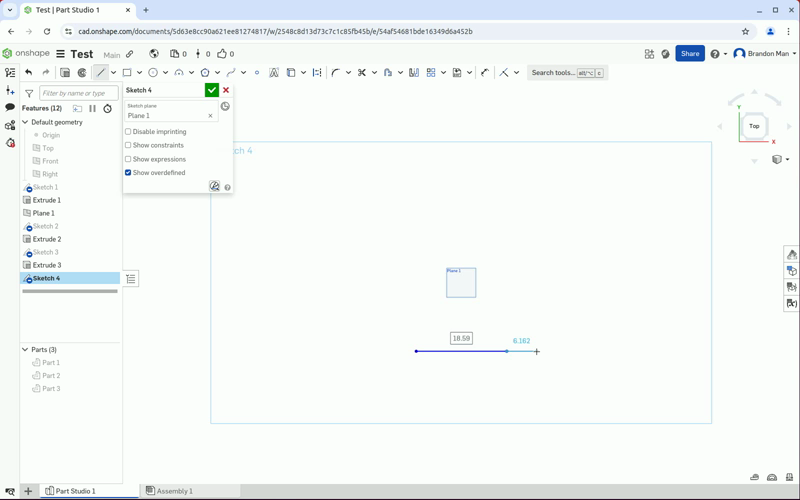
mouse_move(506, 305)
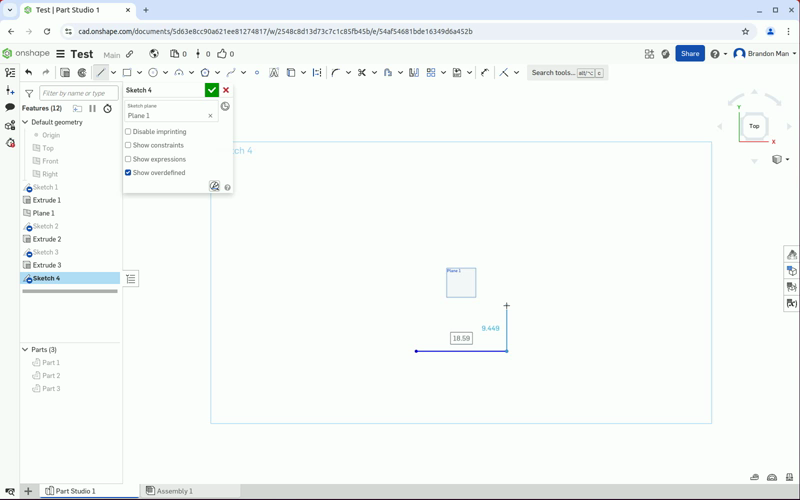
click(506, 305)
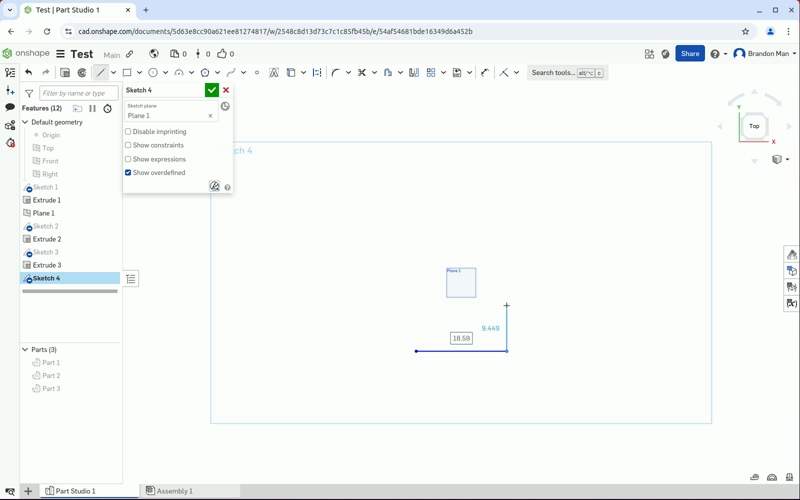
key_up(shift)
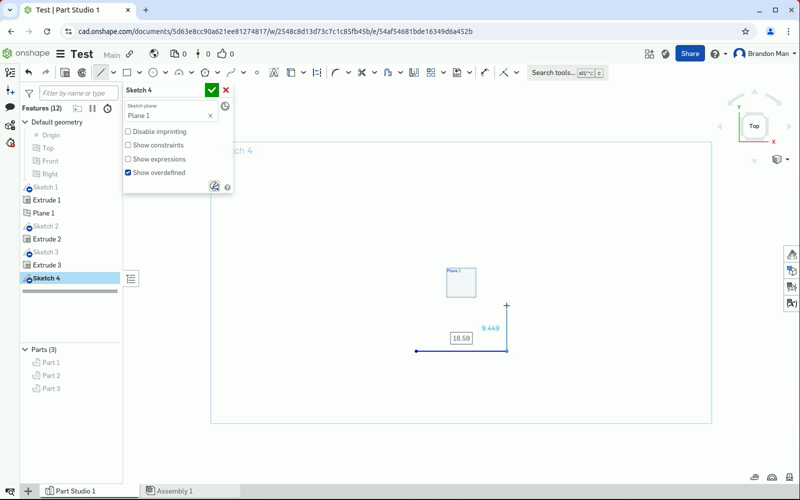
key_down(shift)
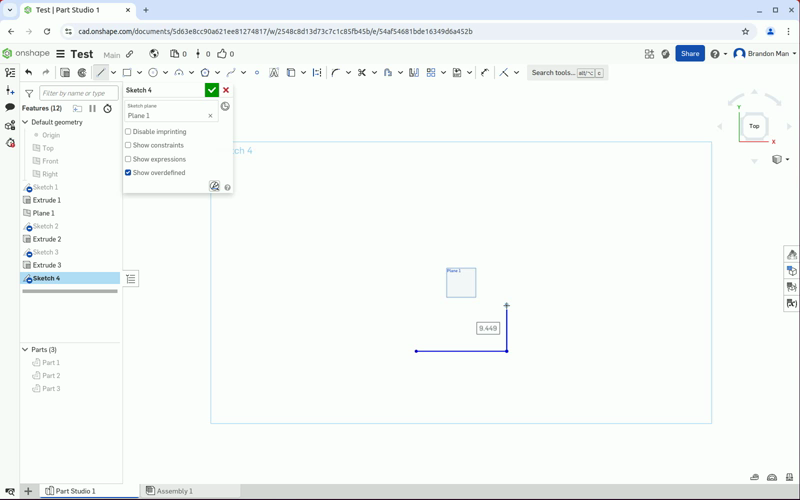
mouse_move(416, 305)
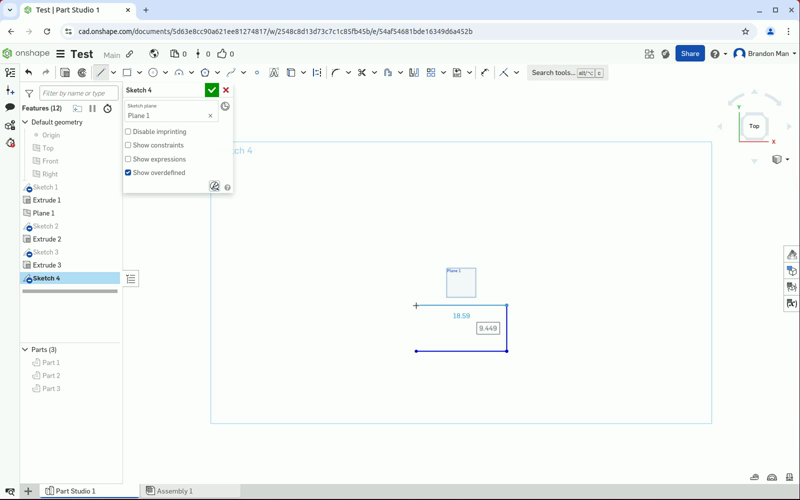
click(416, 305)
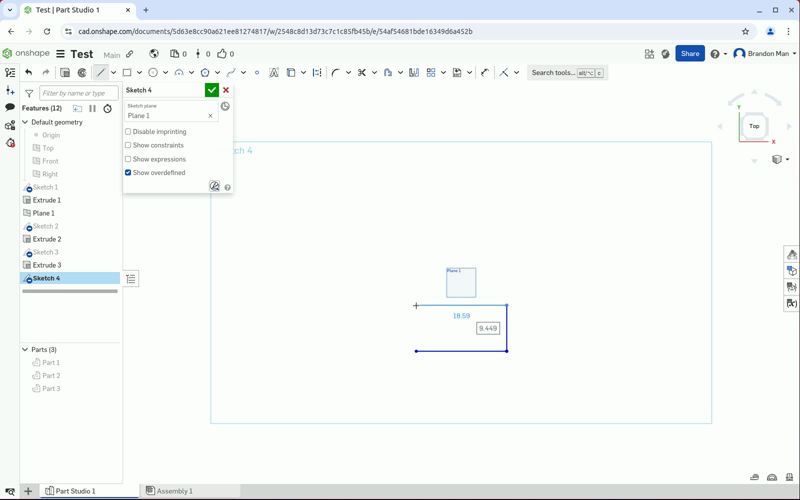
key_up(shift)
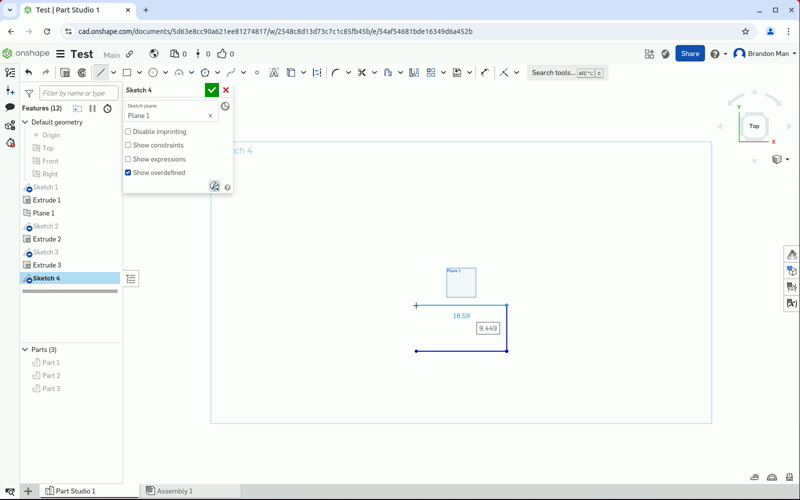
mouse_move(446, 305)
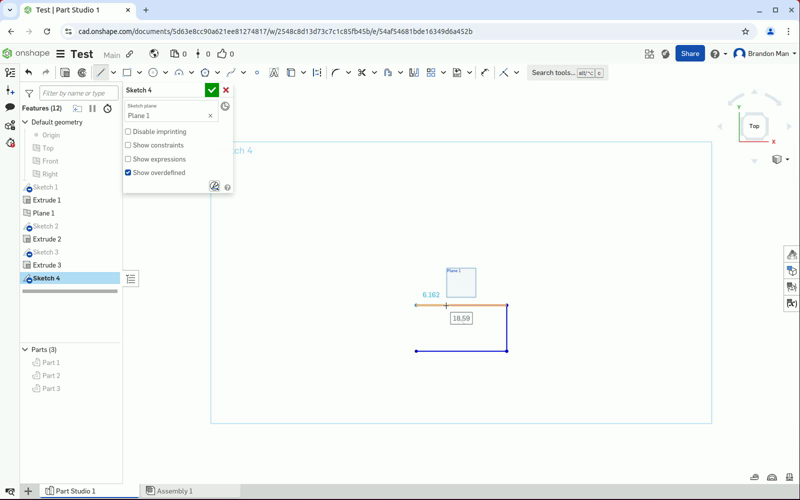
key_down(shift)
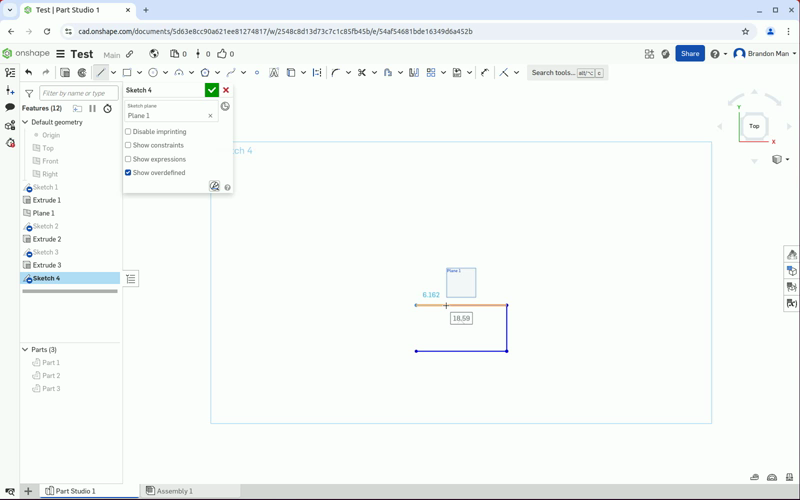
mouse_move(416, 351)
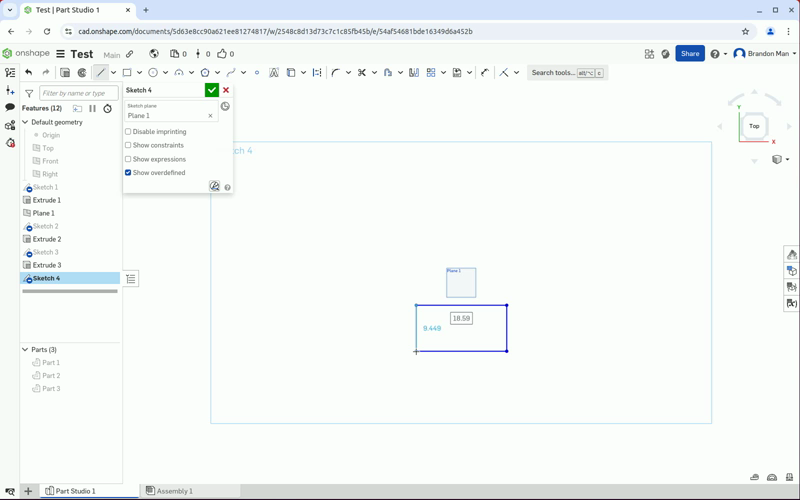
key_up(shift)
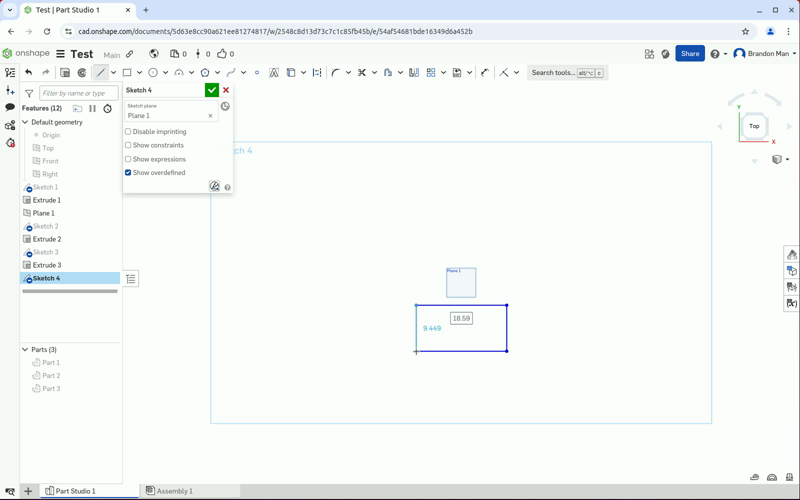
click(416, 351)
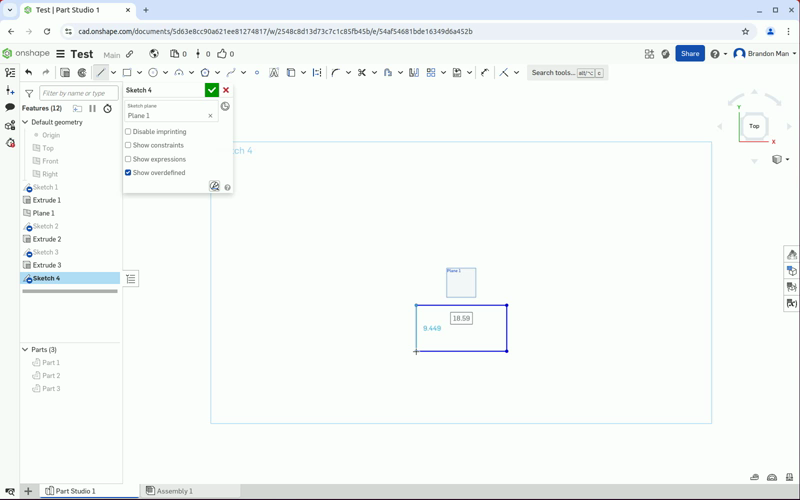
key(esc)
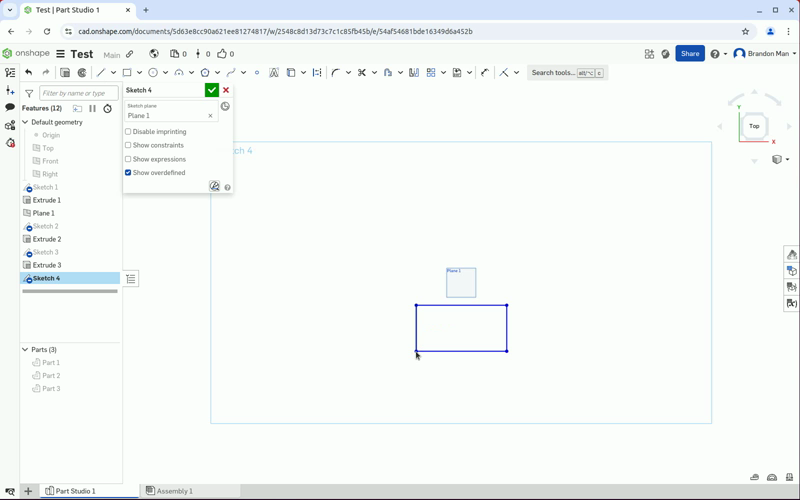
mouse_move(419, 309)
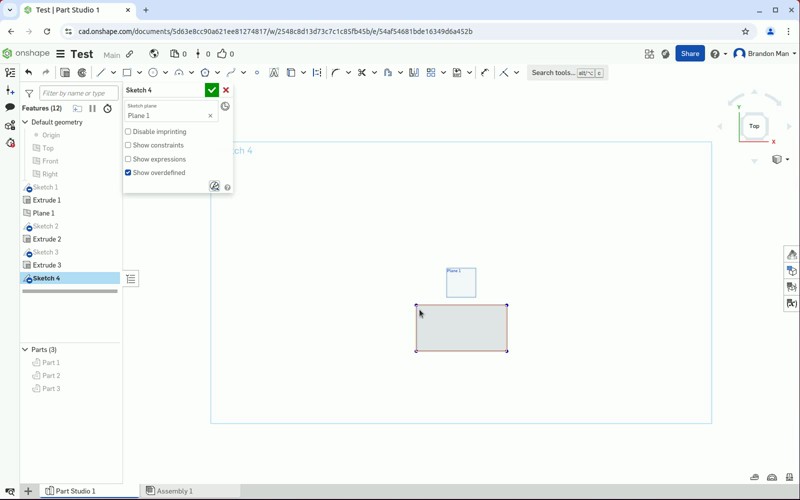
click(419, 309)
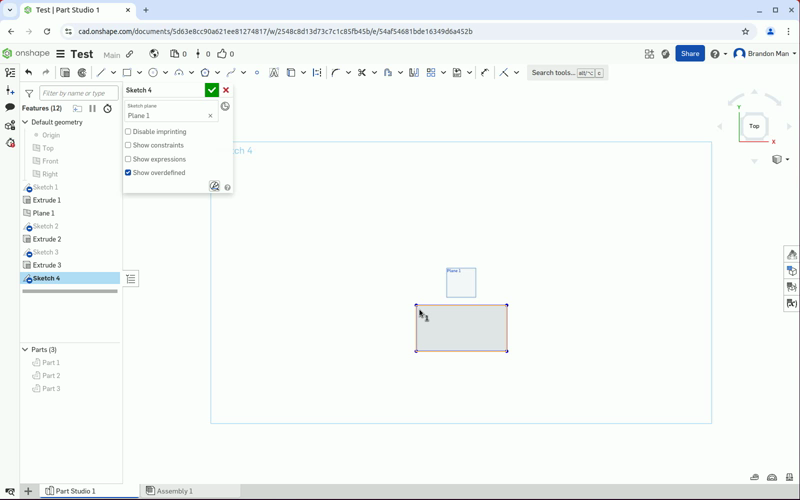
mouse_move(73, 352)
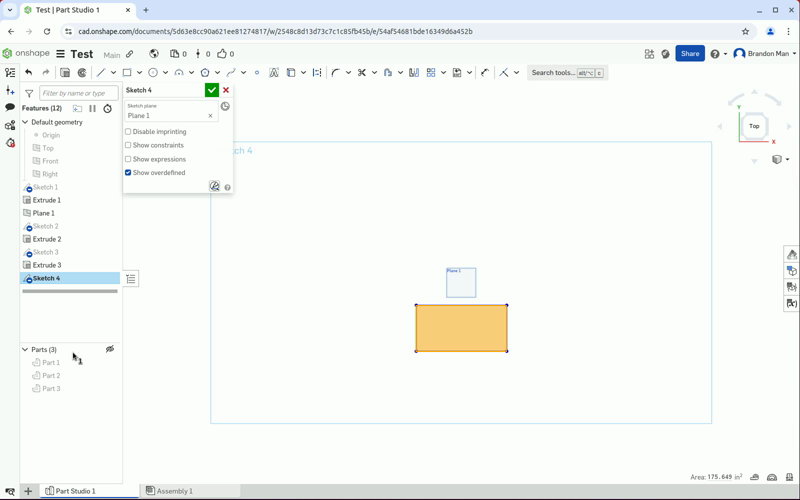
key(shift+y)
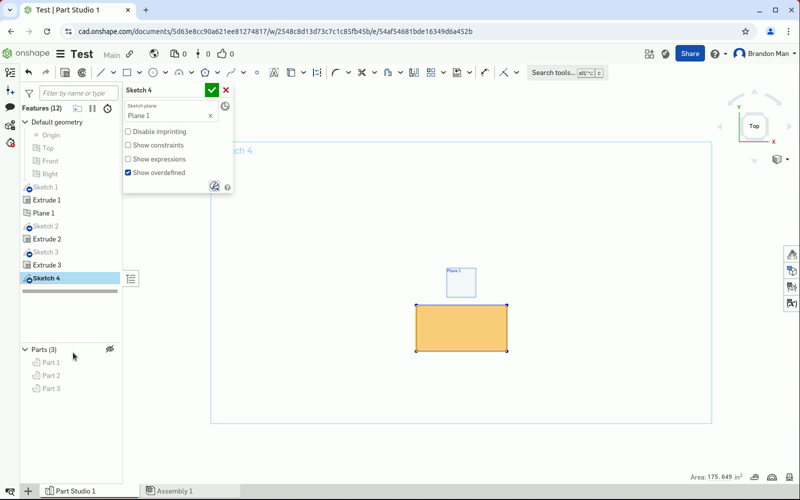
key(shift+e)
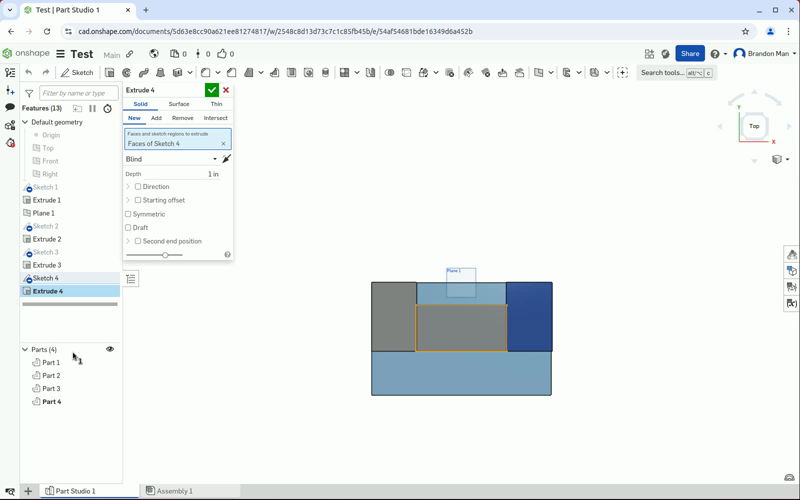
mouse_move(143, 106)
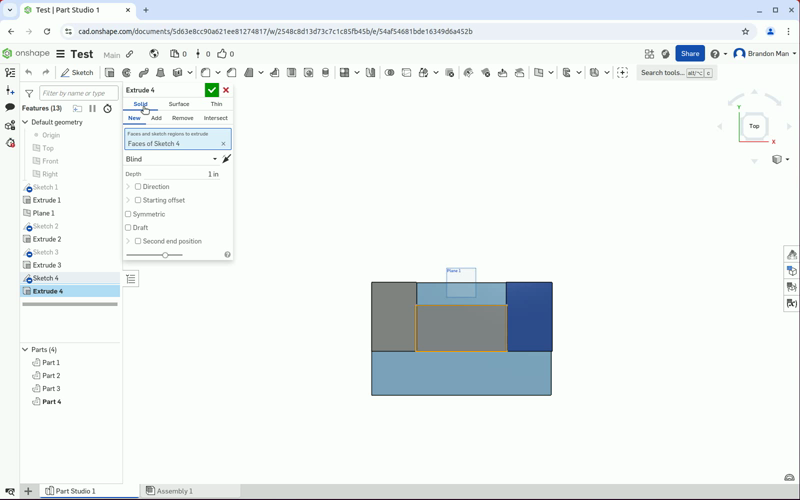
click(143, 106)
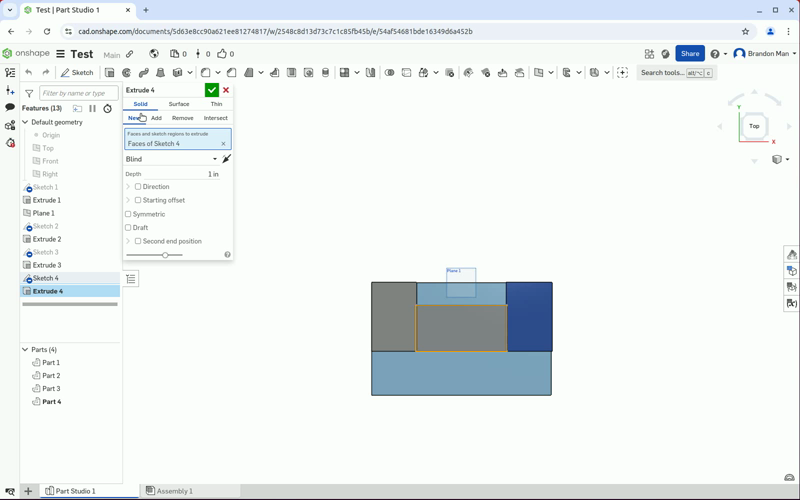
mouse_move(137, 120)
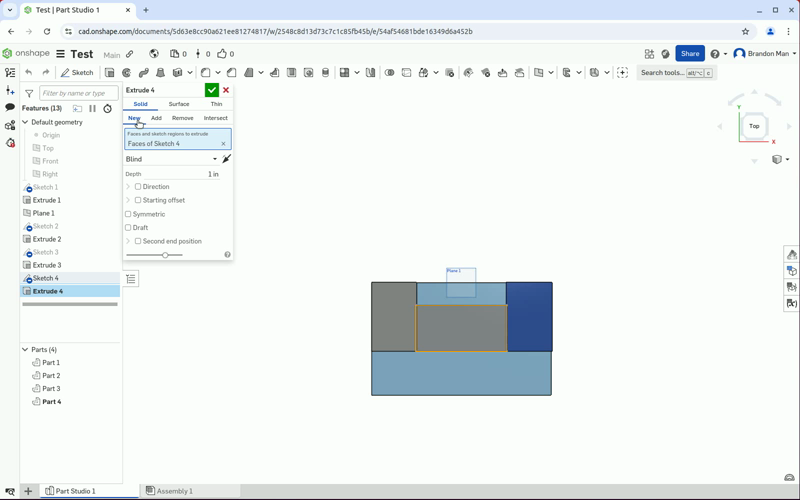
click(137, 120)
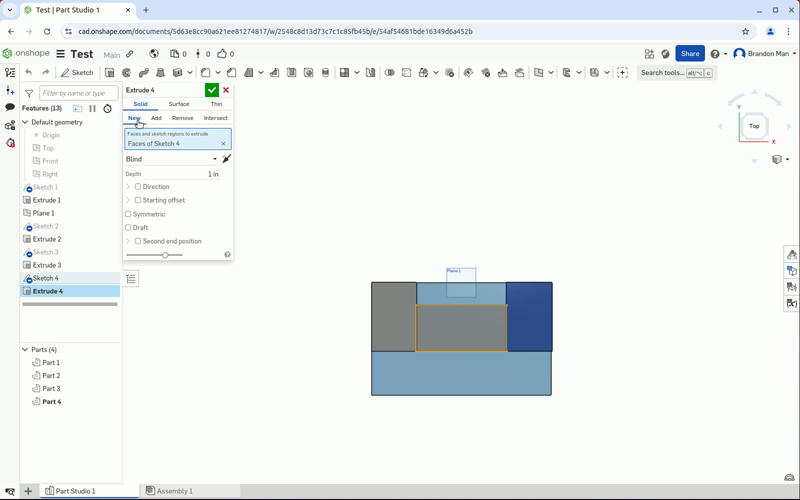
key(tab, 4)
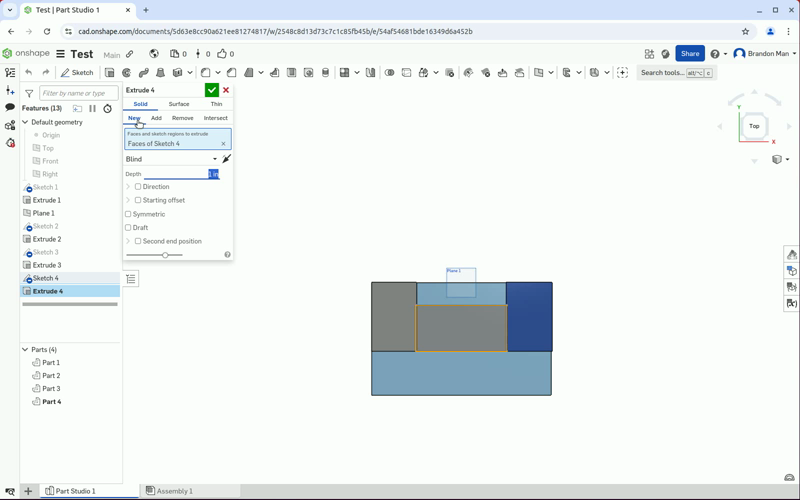
text(4.574)
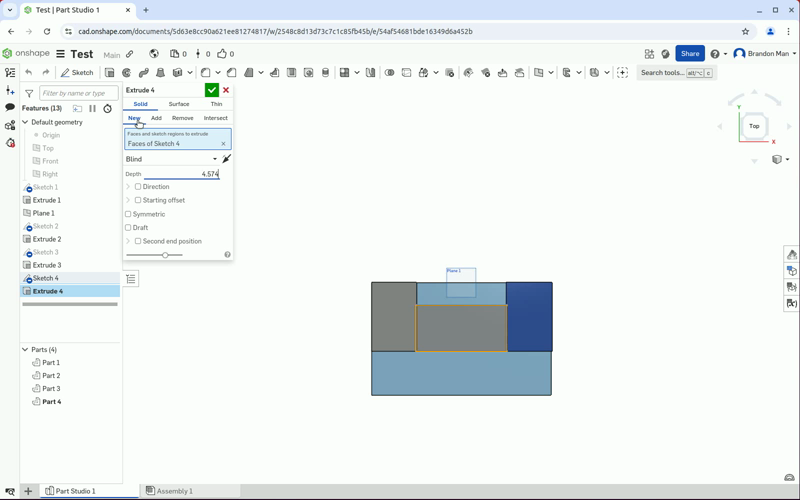
key(enter)
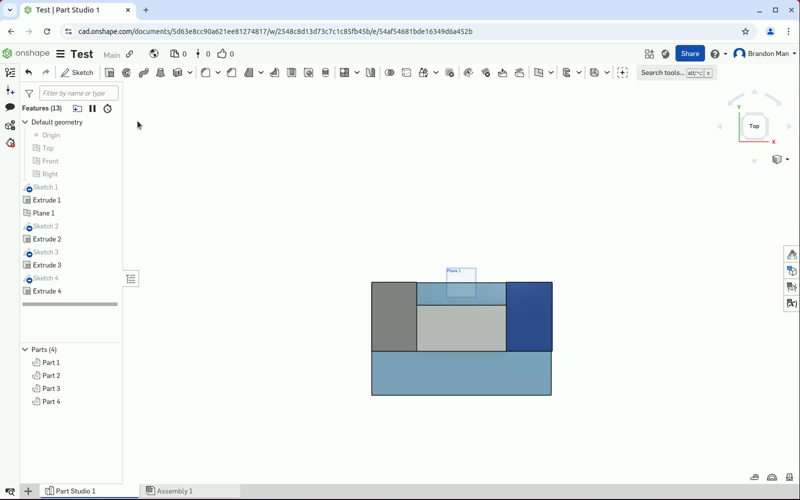
key(shift+h)
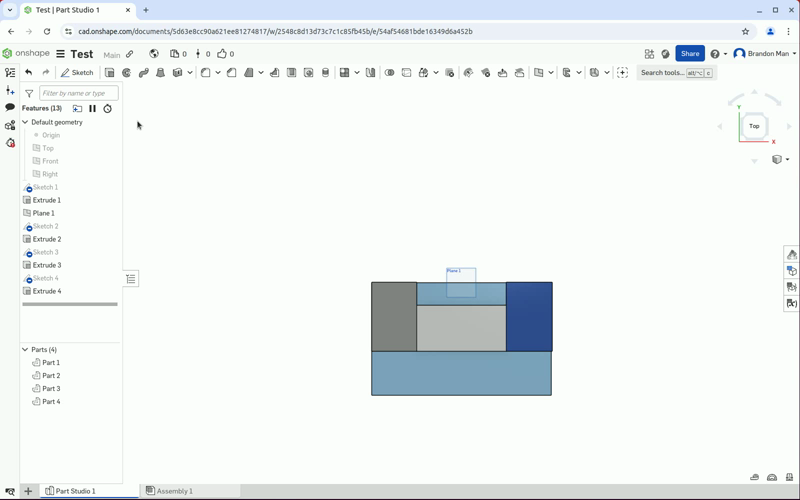
key(shift+h)
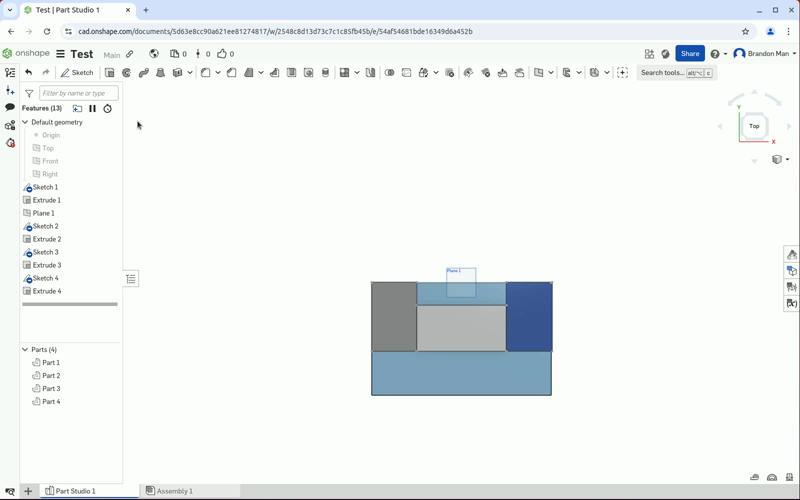
key(shift+7)
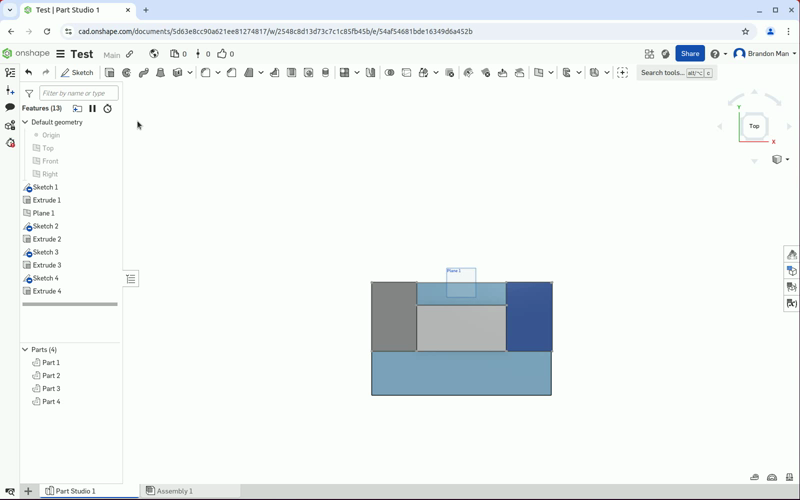
key(up, 3)
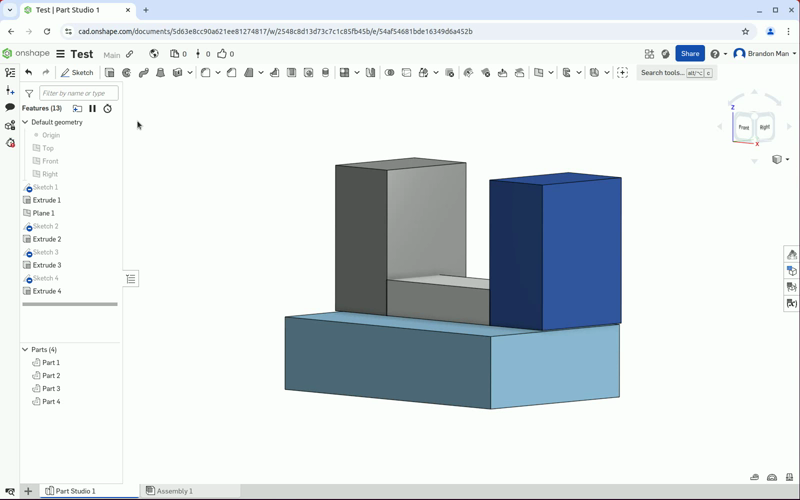
key(left, 3)
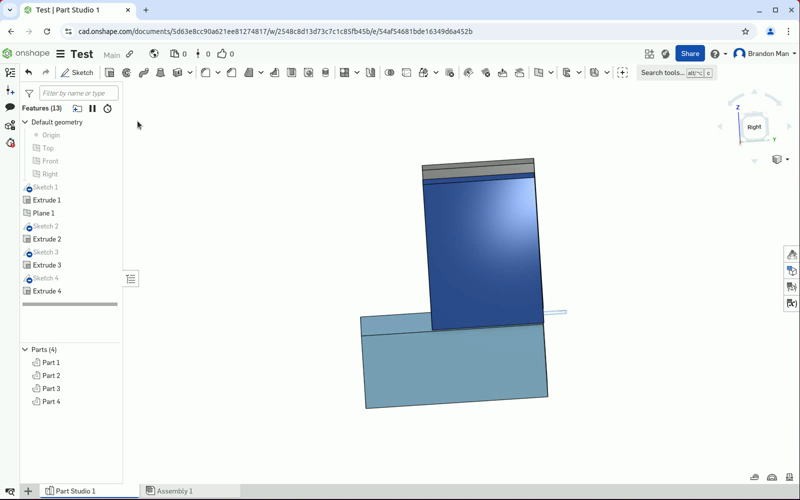
key(right, 3)
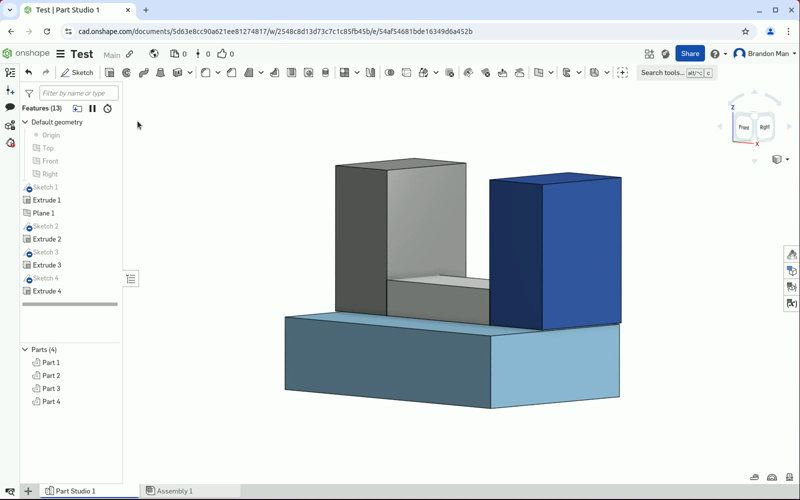
key(down, 3)
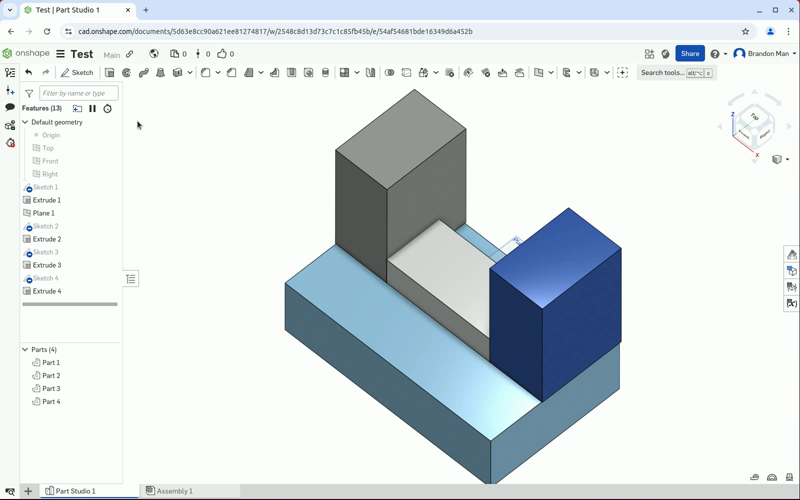
mouse_move(73, 189)
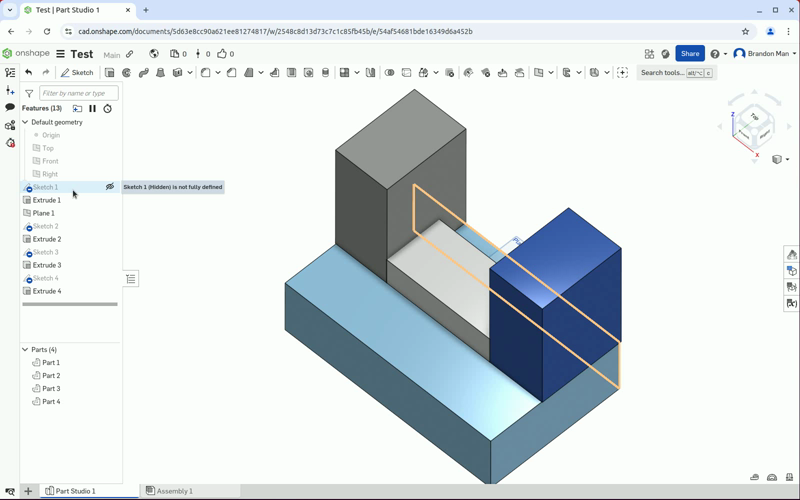
click(73, 189)